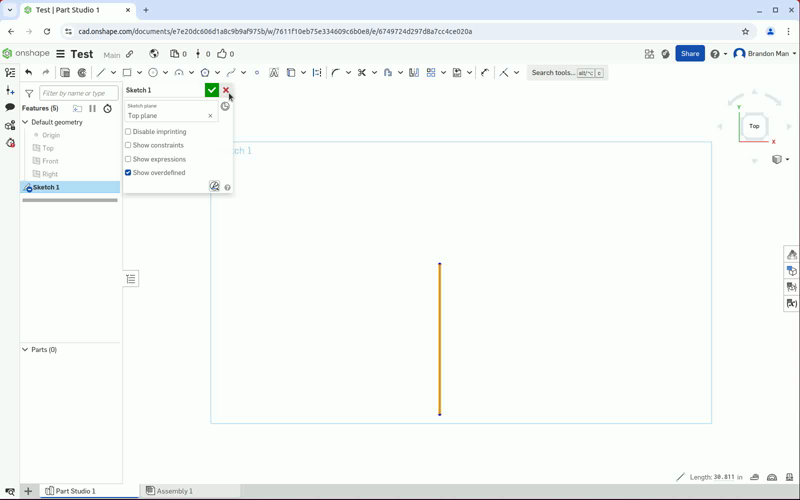
key(shift+h)
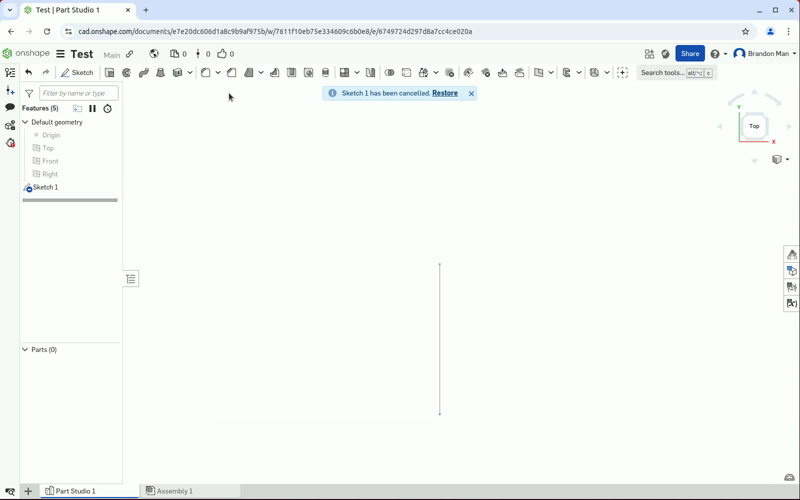
key(shift+s)
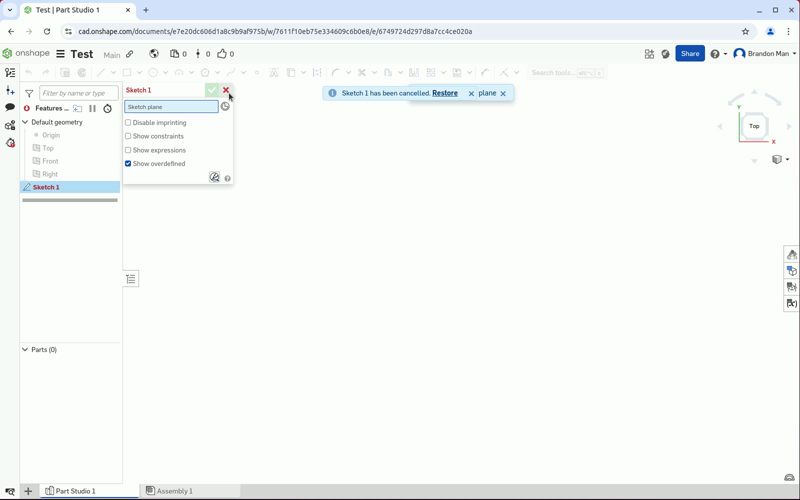
mouse_move(73, 150)
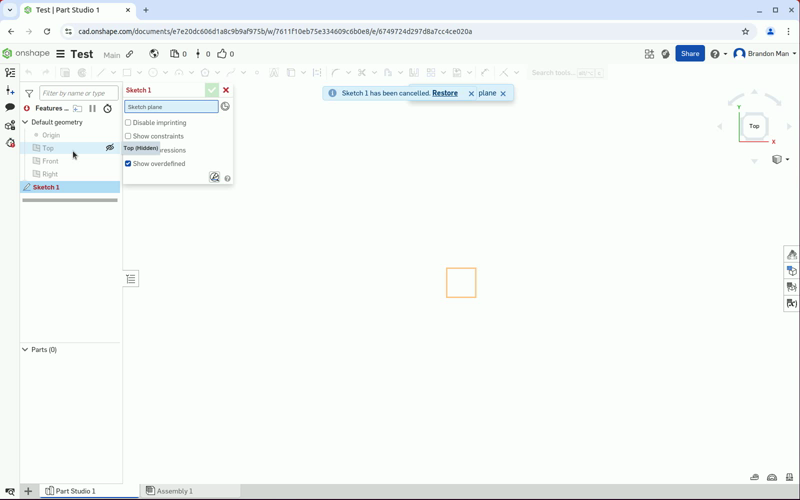
click(73, 150)
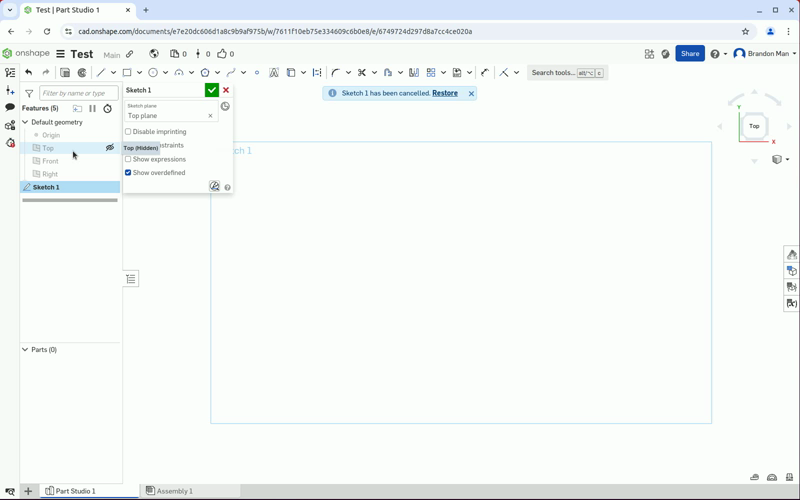
mouse_move(73, 352)
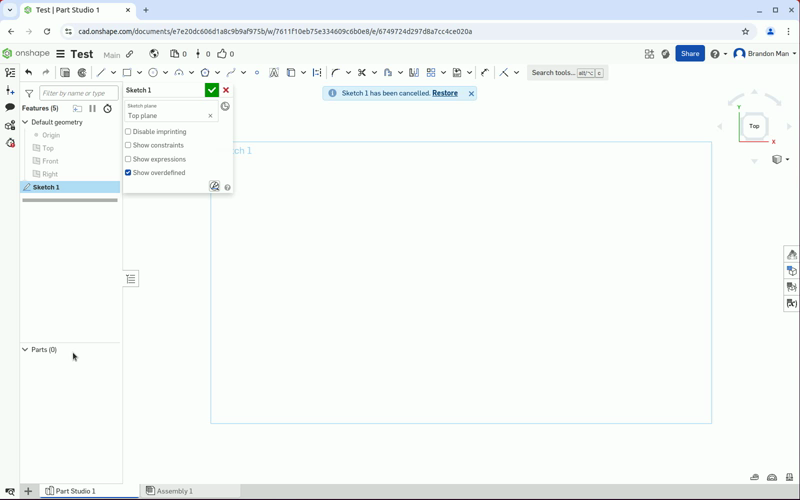
key(y)
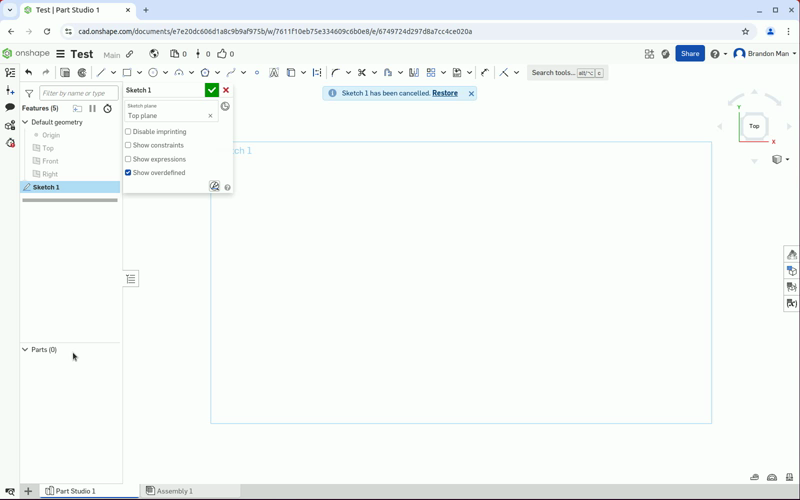
key(c)
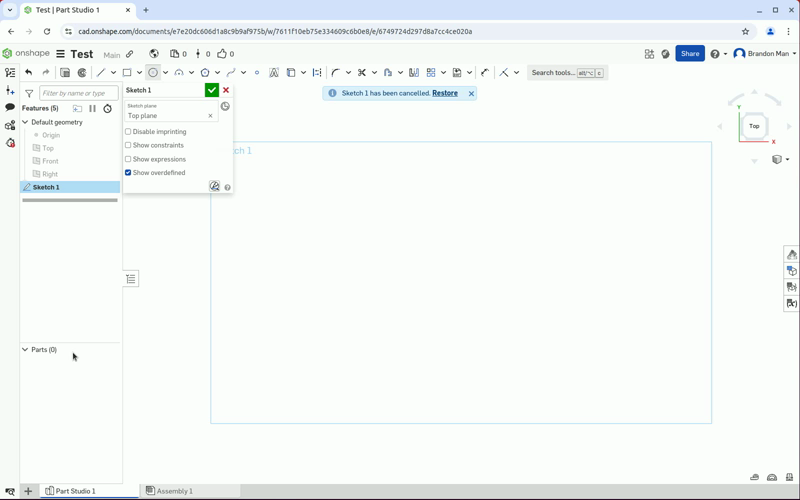
key_down(shift)
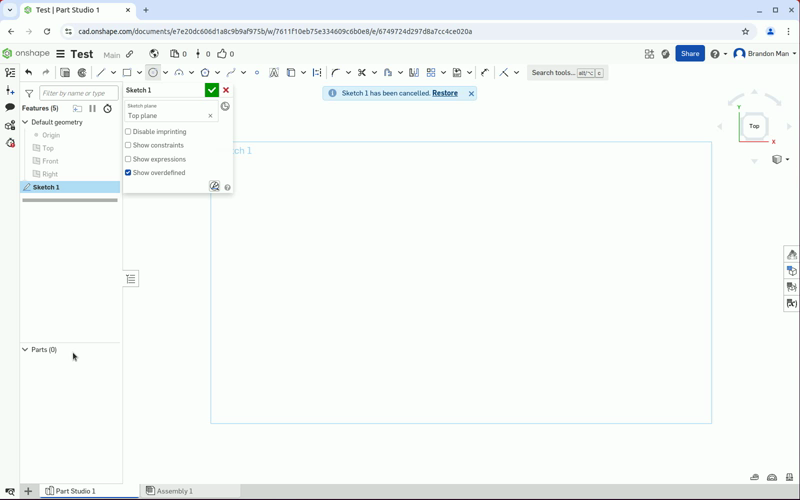
mouse_move(461, 282)
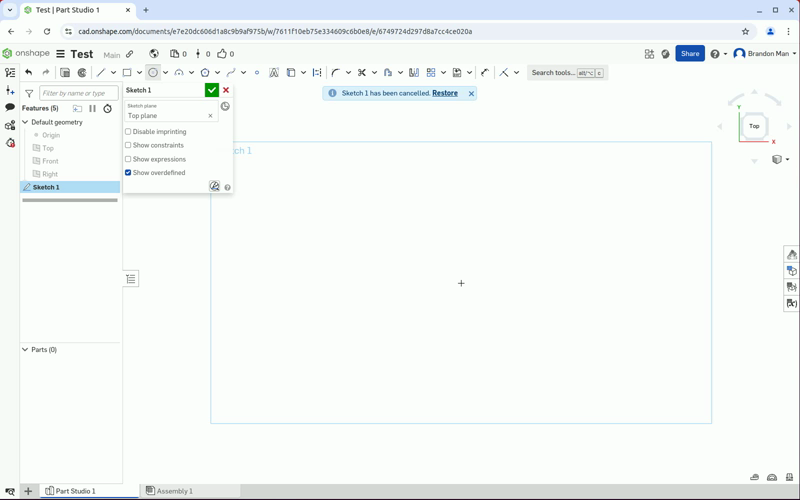
click(461, 282)
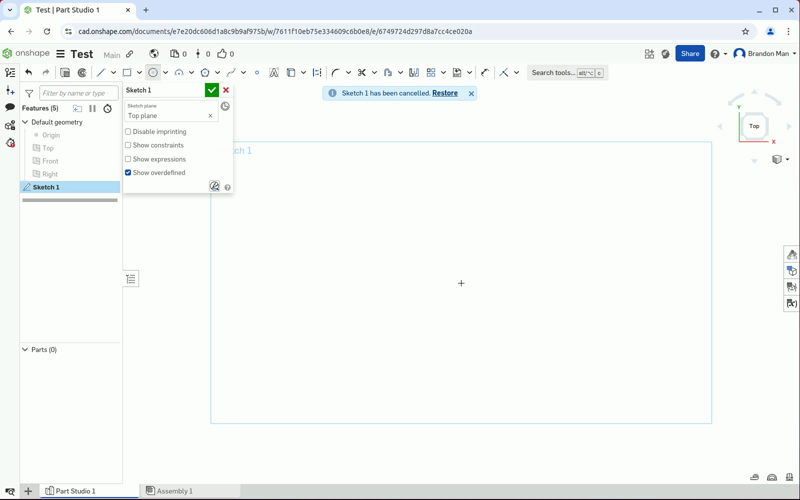
key_up(shift)
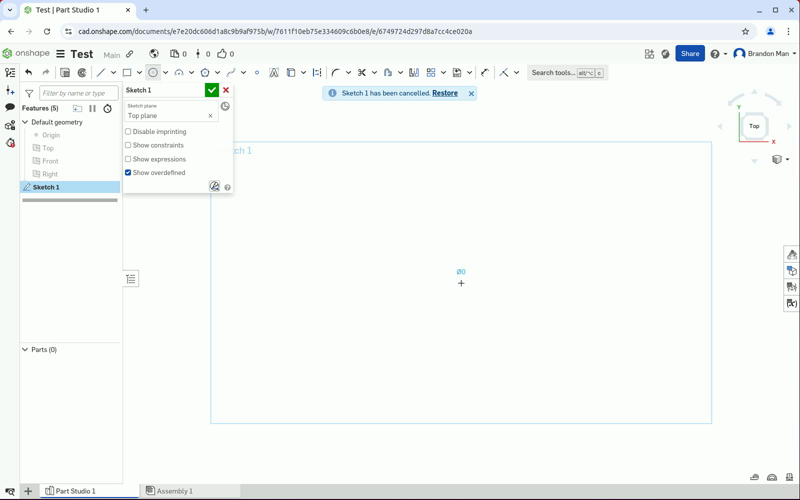
mouse_move(480, 282)
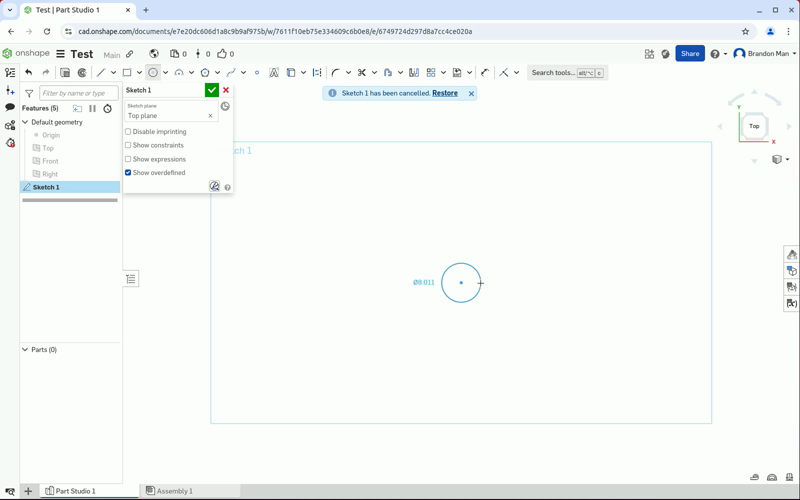
click(480, 282)
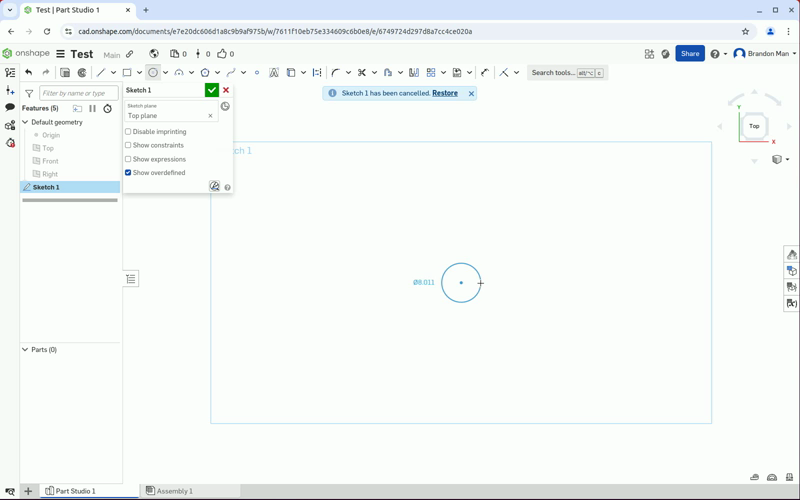
key(esc)
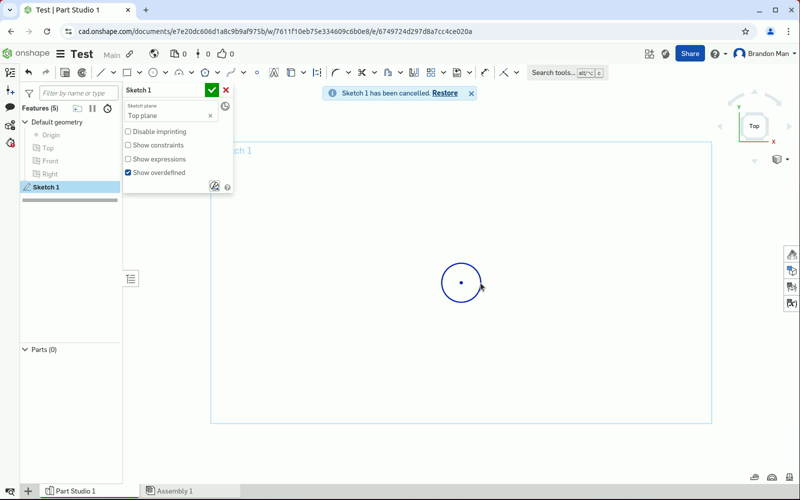
key(c)
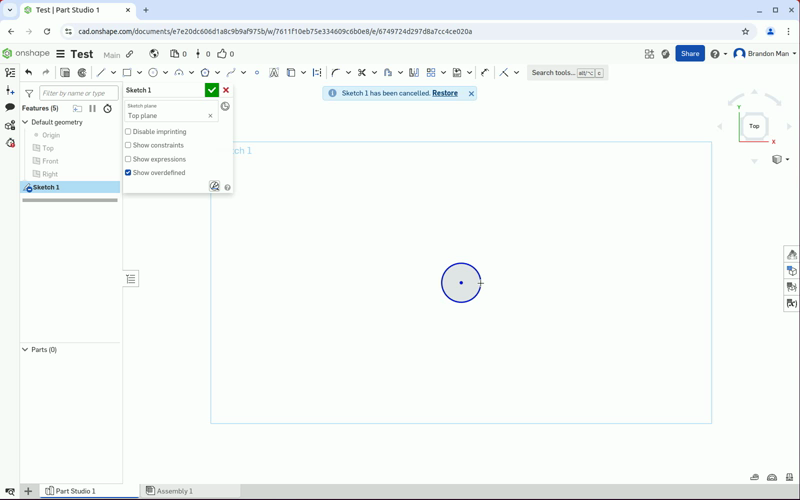
key_down(shift)
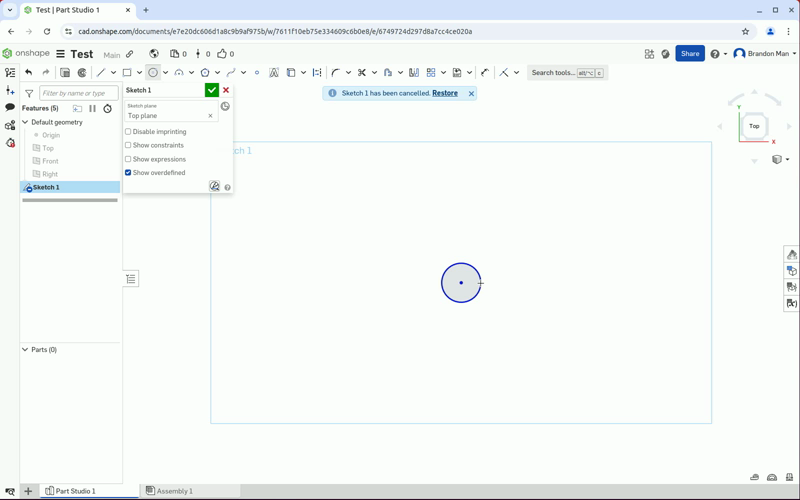
mouse_move(461, 282)
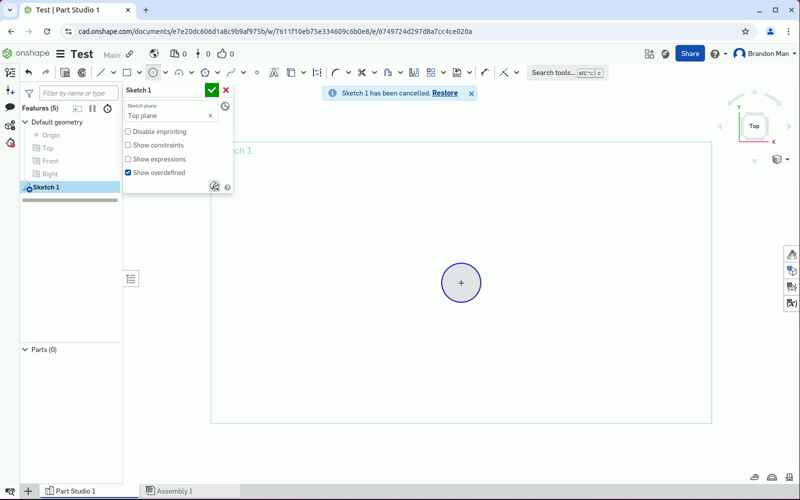
click(461, 282)
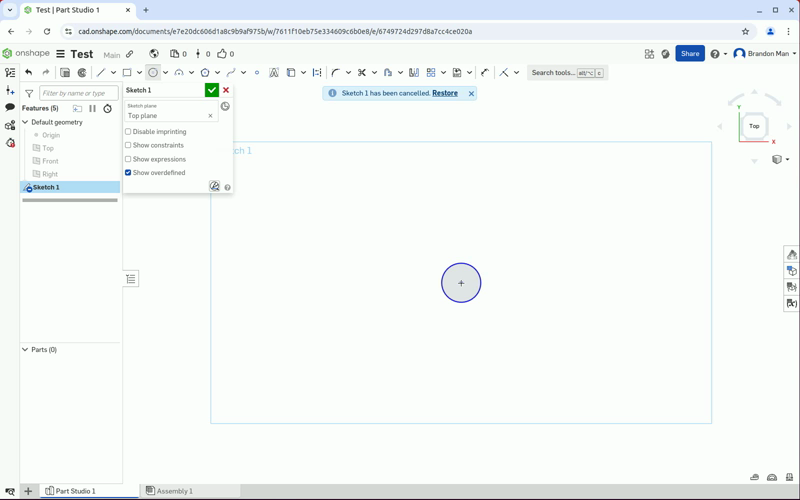
key_up(shift)
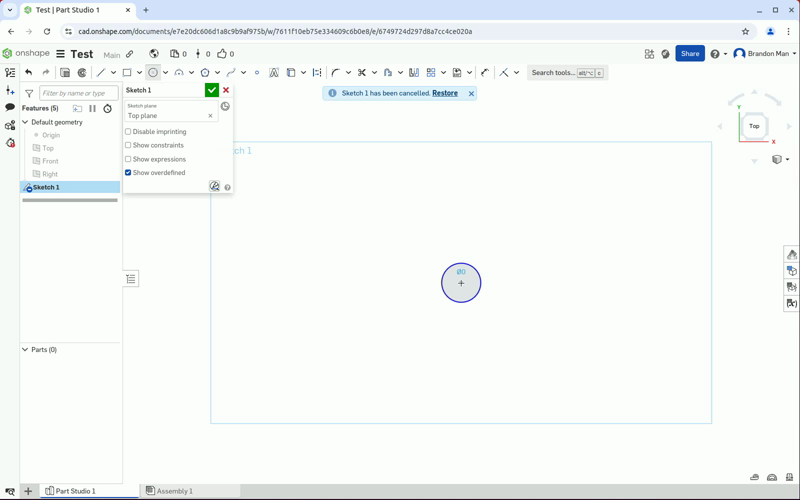
mouse_move(477, 282)
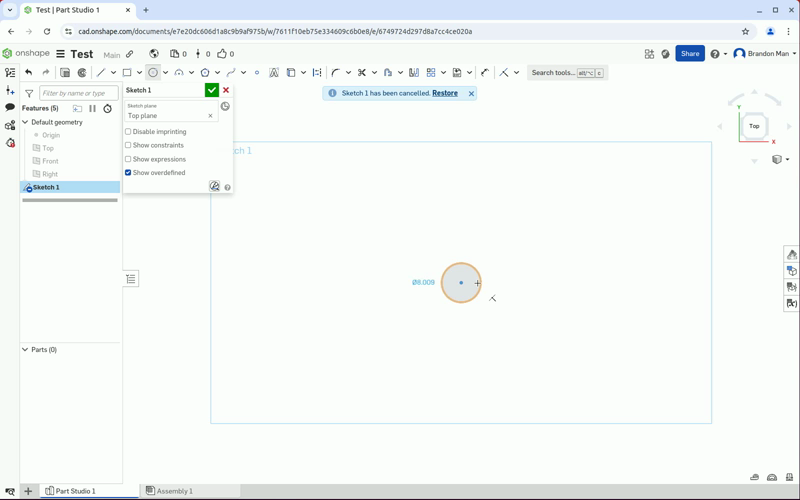
scroll(6)
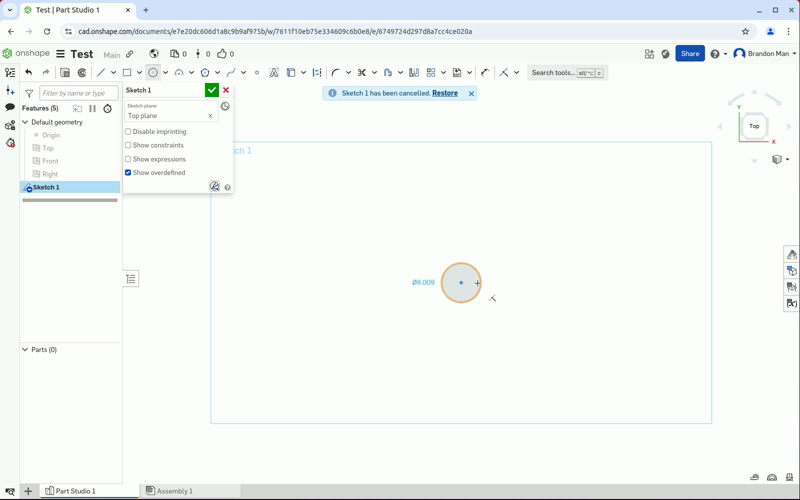
scroll(6)
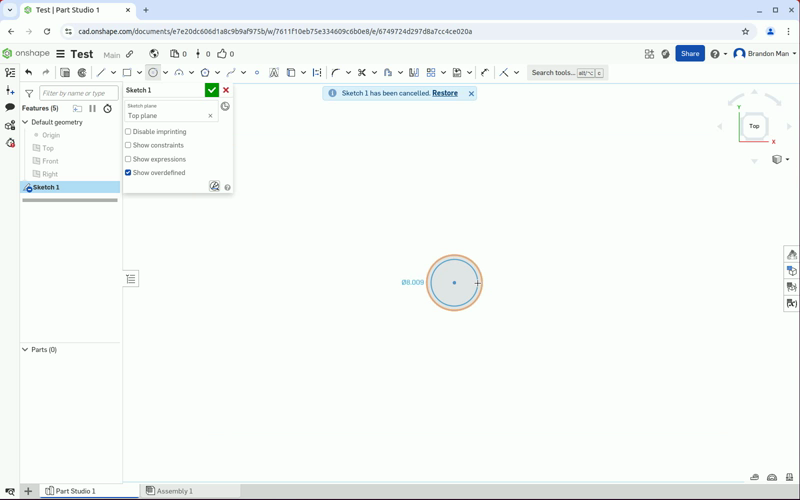
scroll(6)
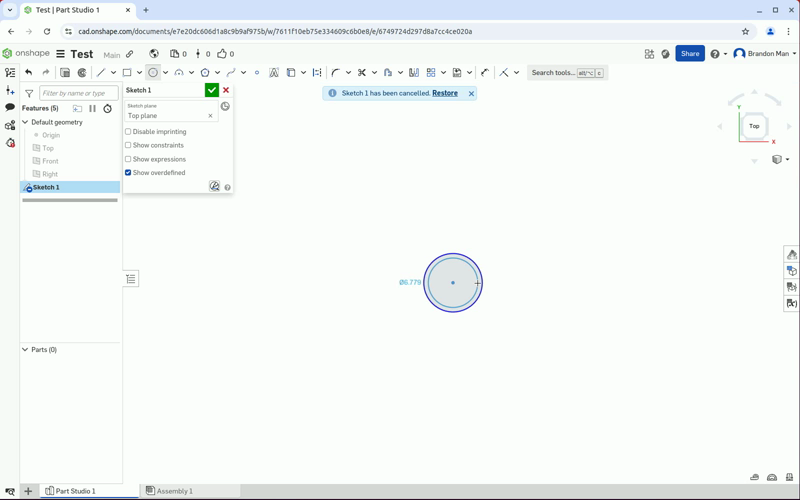
scroll(6)
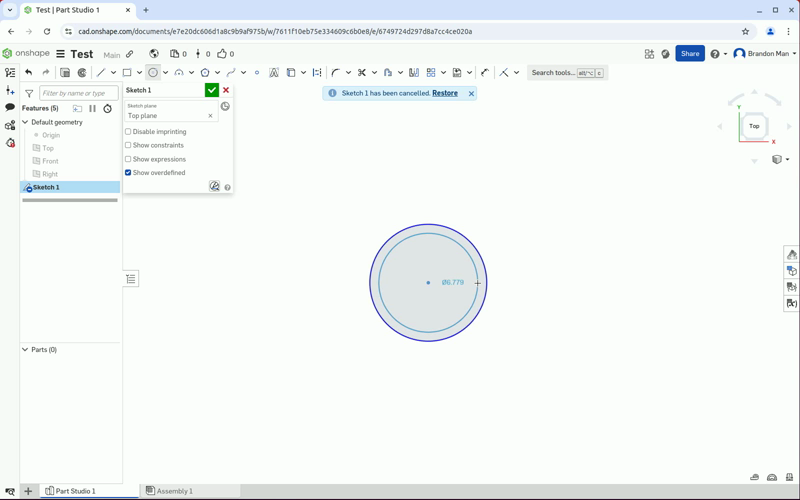
scroll(6)
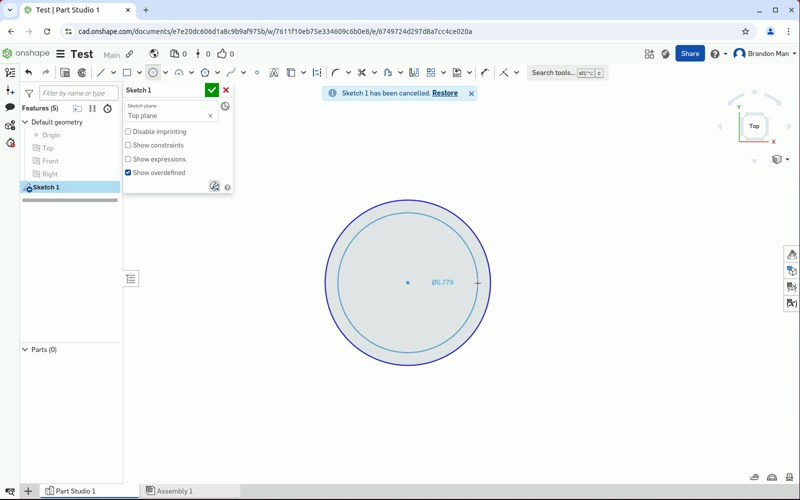
scroll(6)
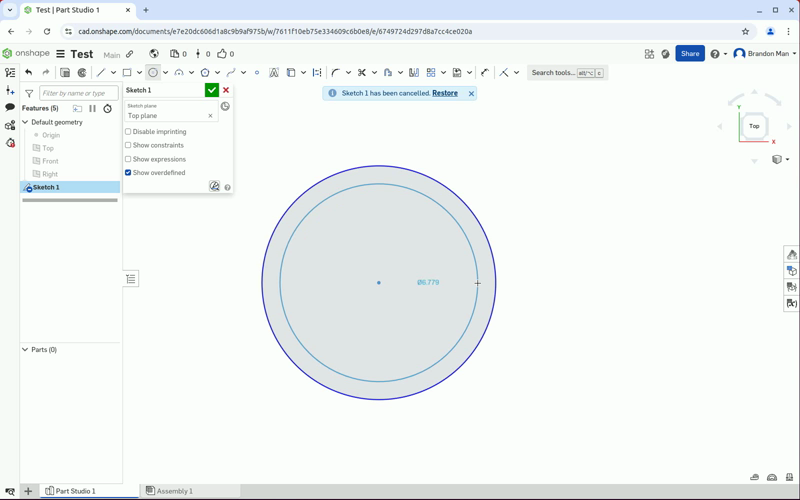
scroll(6)
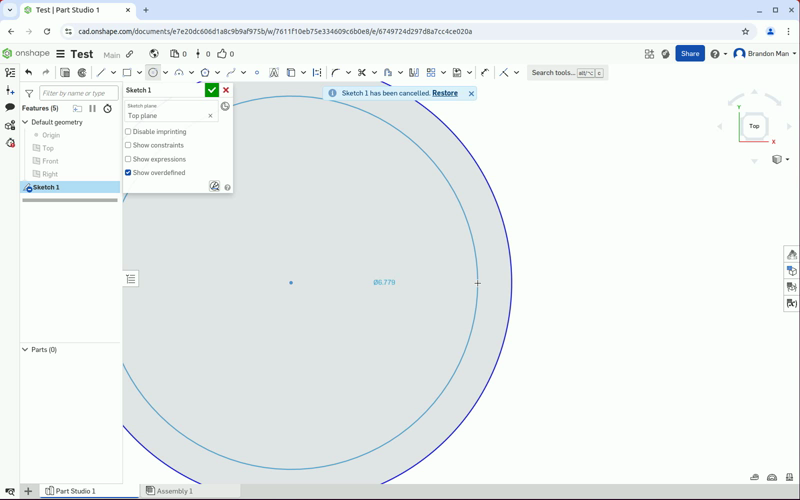
click(477, 282)
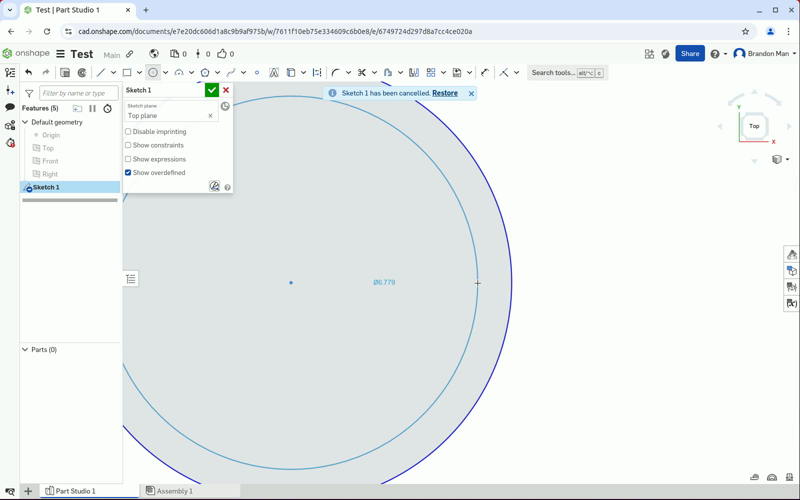
scroll(-6)
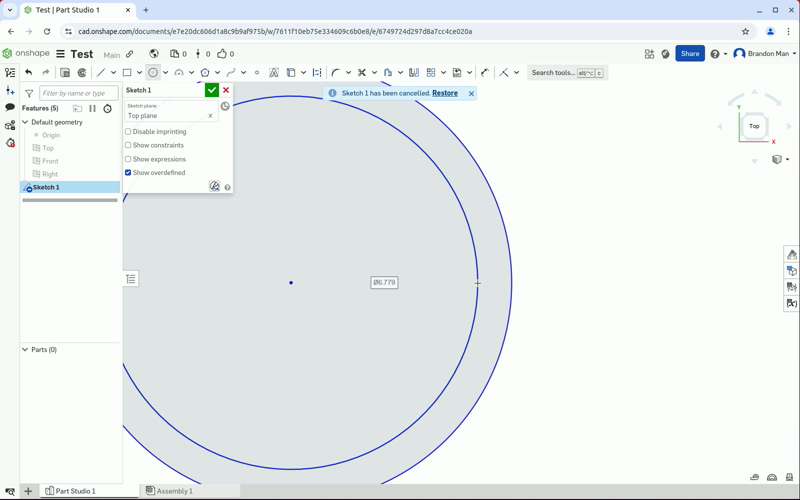
scroll(-6)
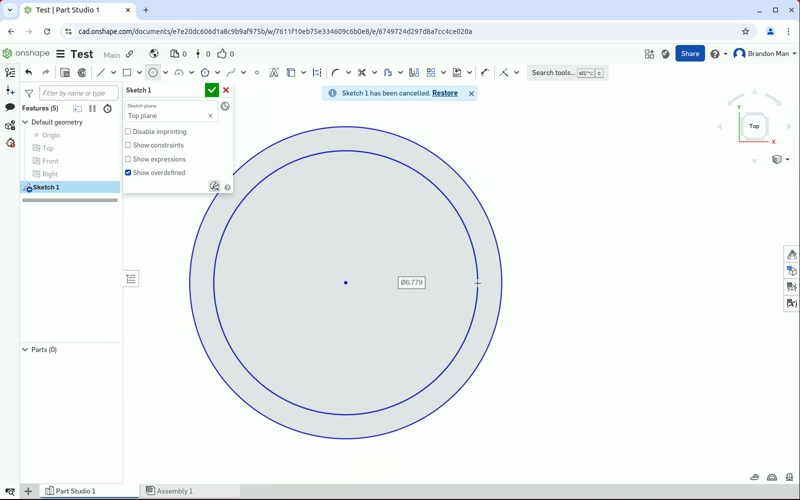
scroll(-6)
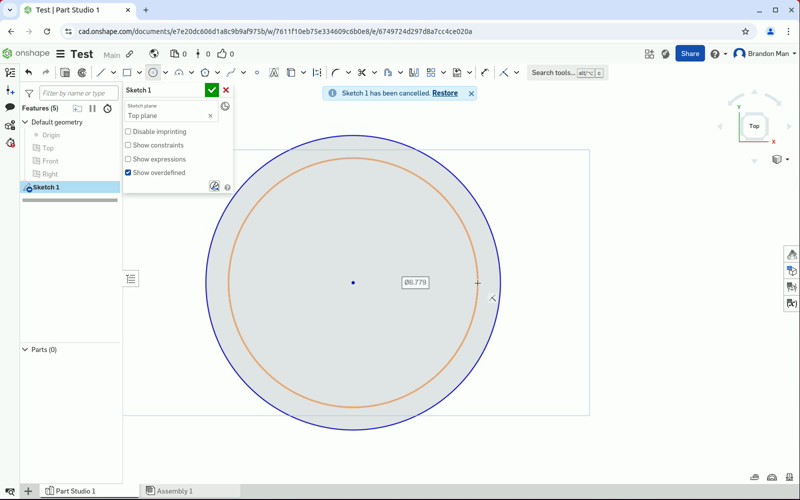
scroll(-6)
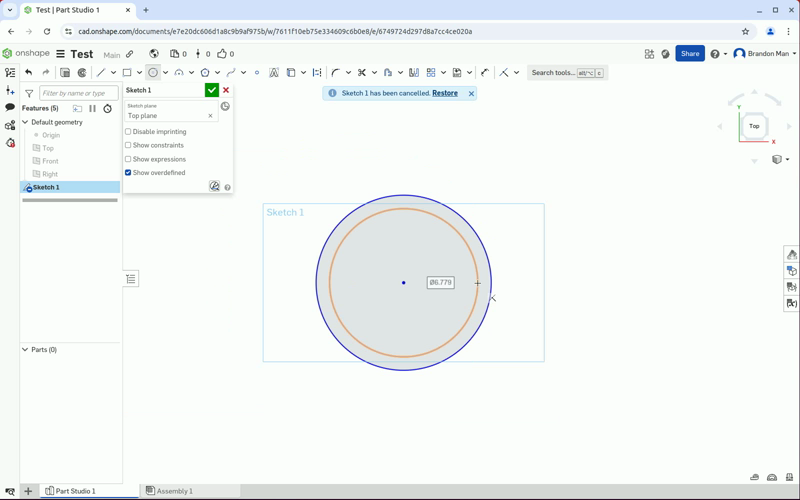
scroll(-6)
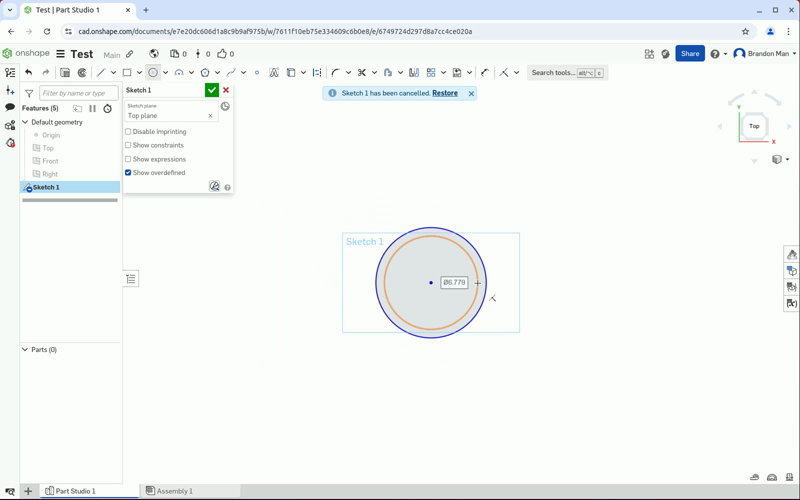
scroll(-6)
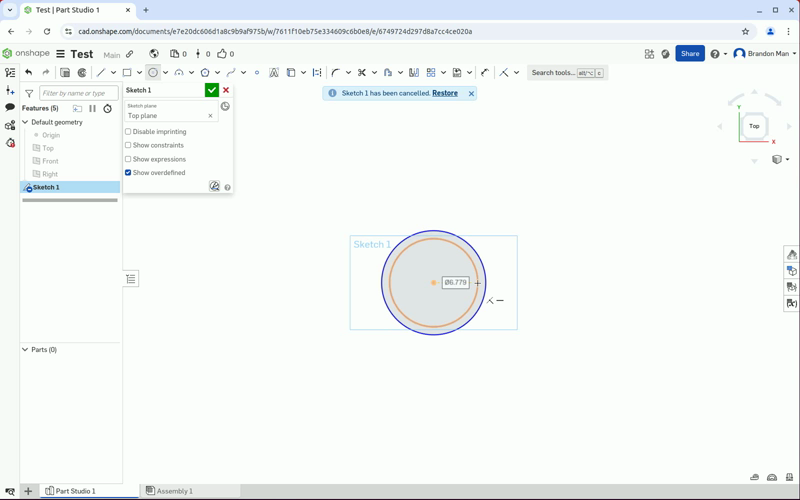
scroll(-6)
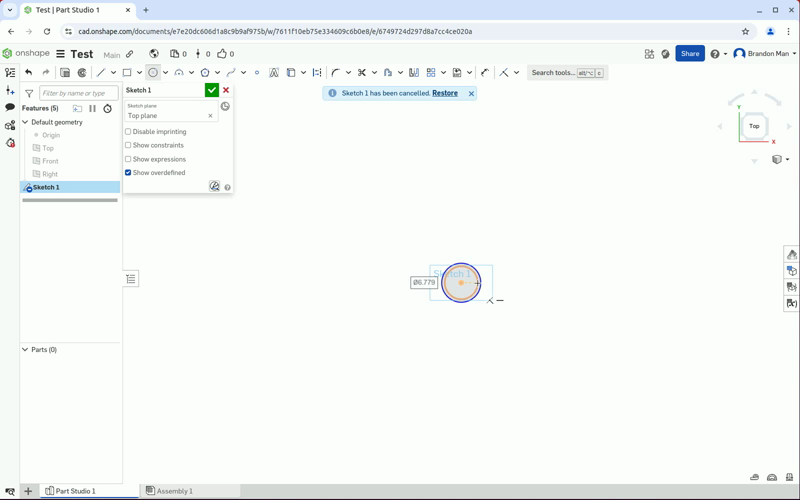
key(esc)
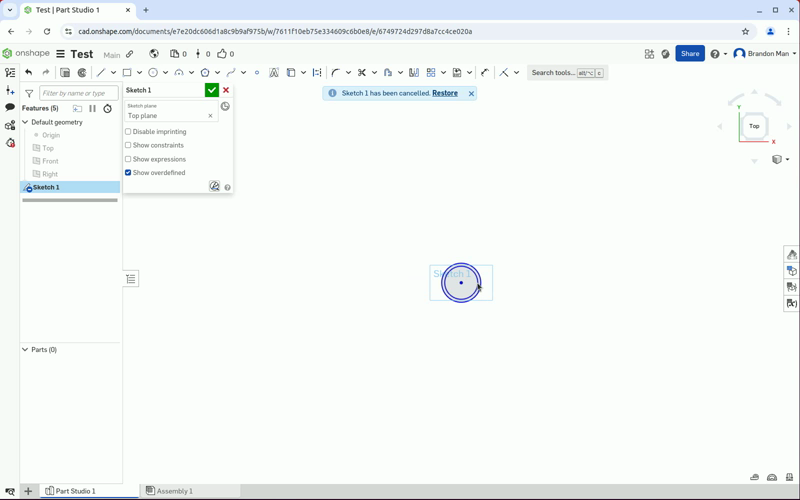
mouse_move(457, 265)
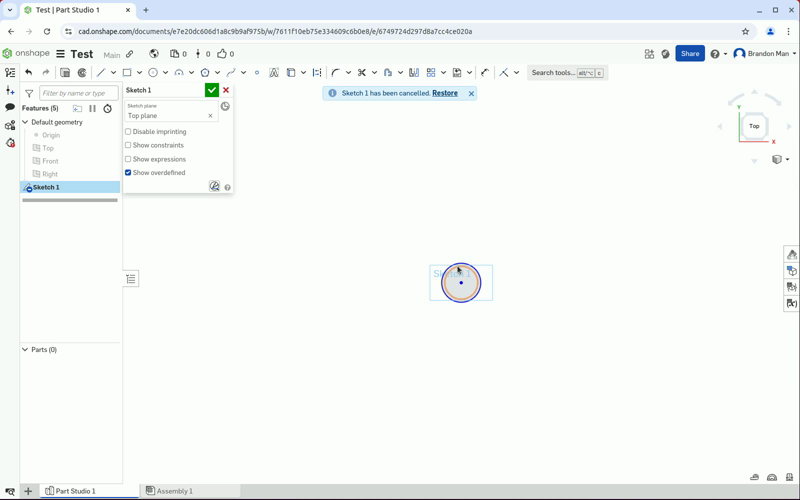
scroll(6)
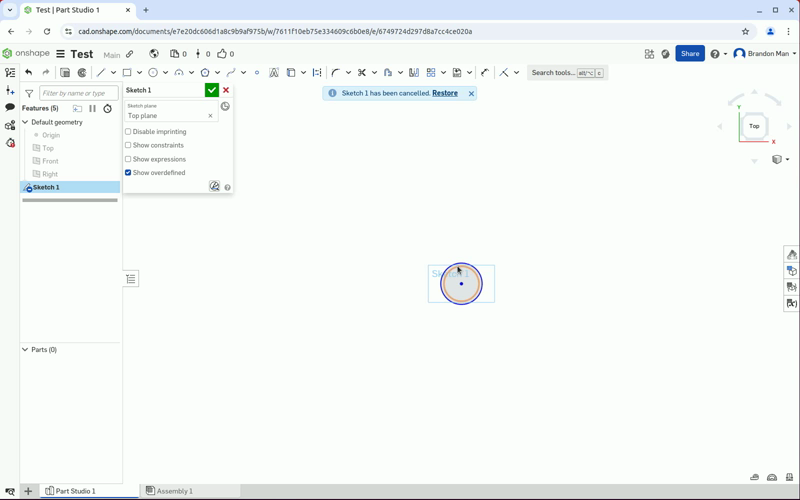
scroll(6)
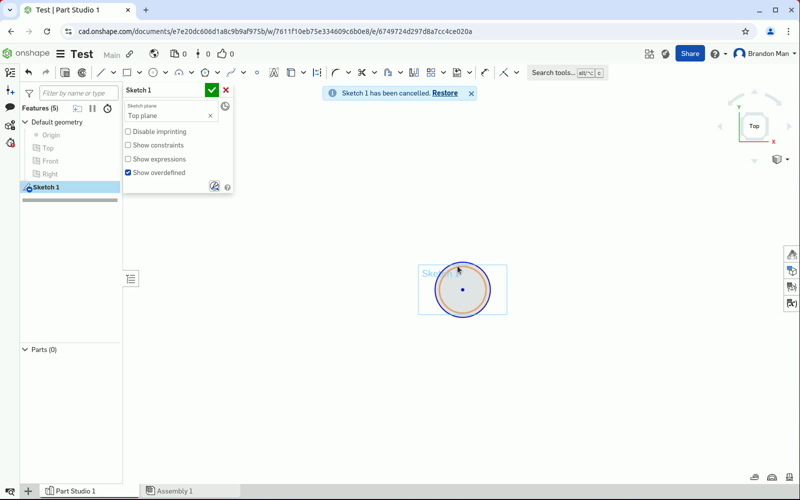
scroll(6)
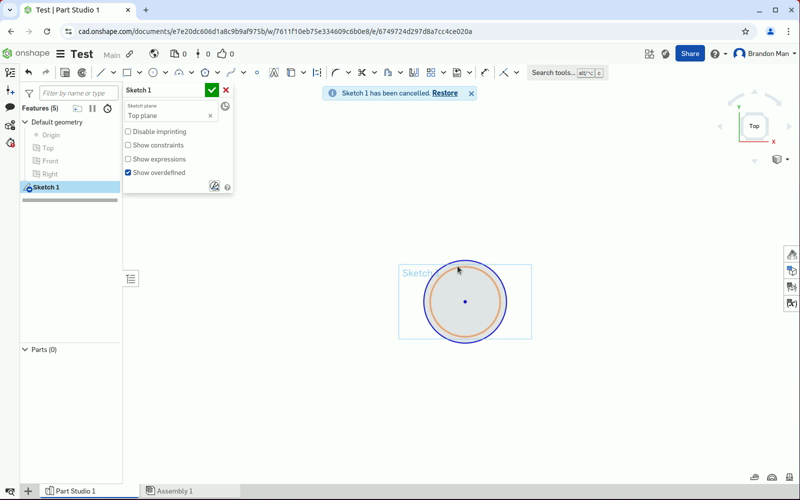
scroll(6)
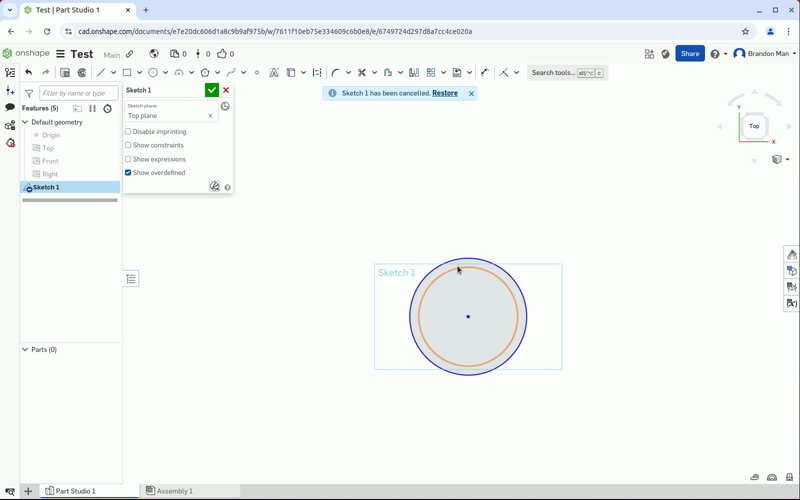
scroll(6)
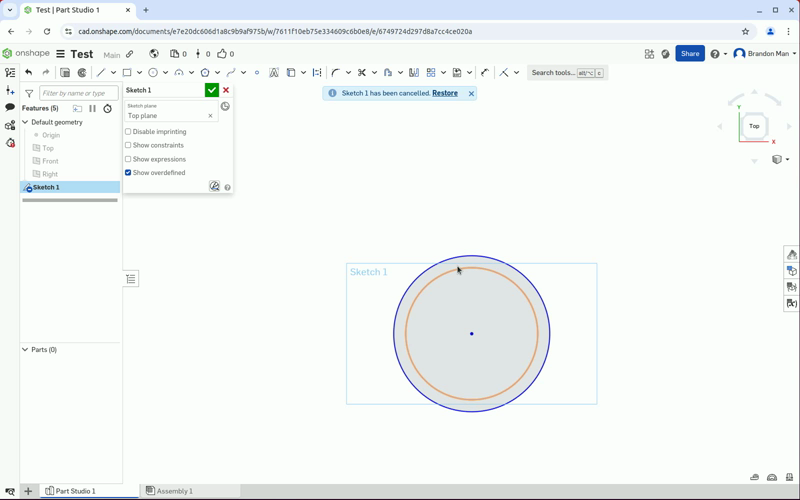
scroll(6)
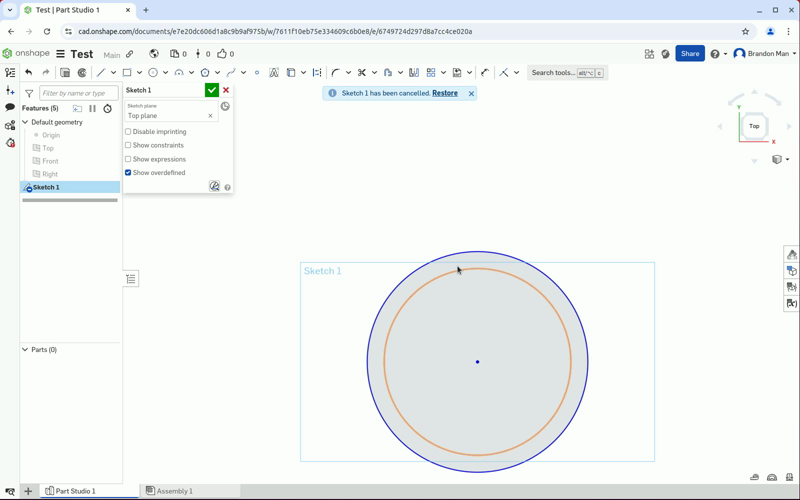
scroll(6)
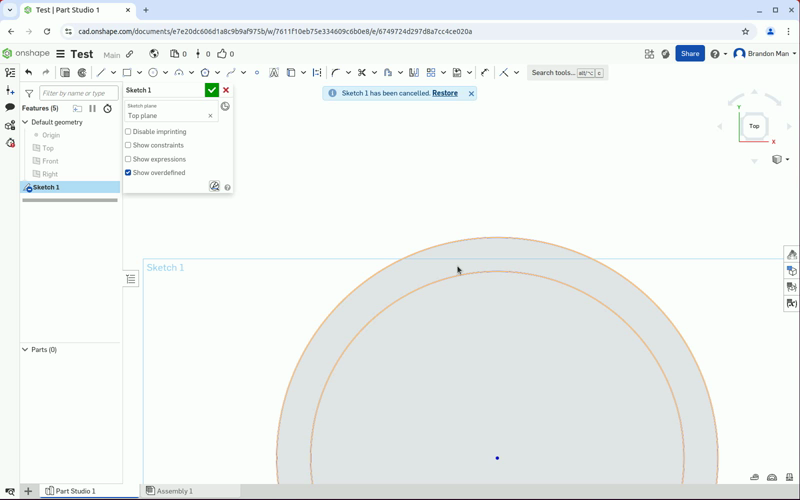
click(457, 265)
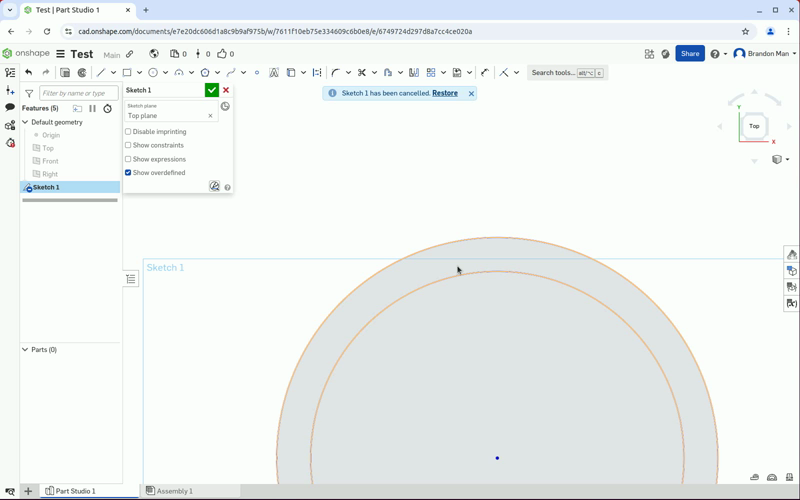
scroll(-6)
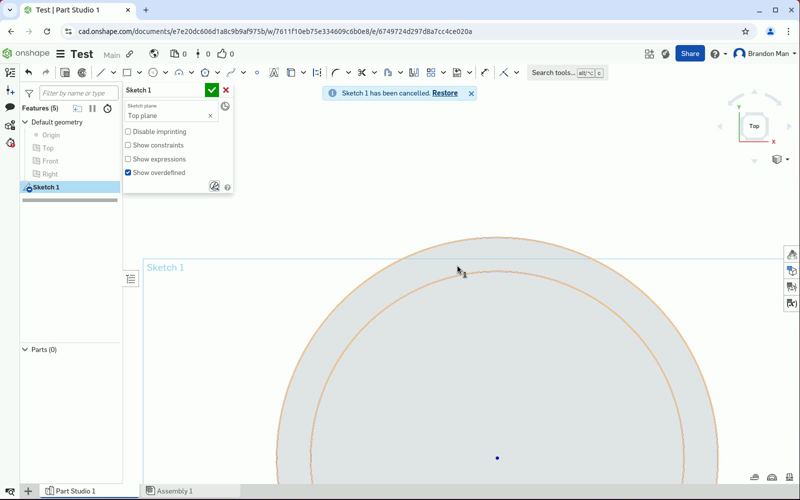
scroll(-6)
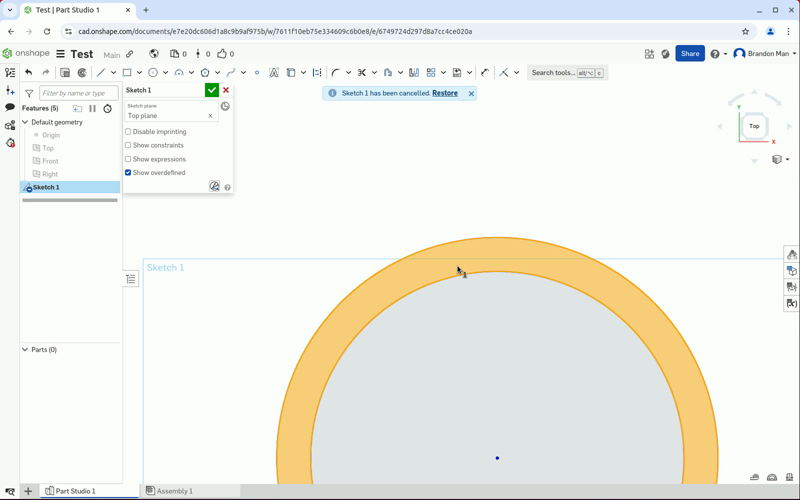
scroll(-6)
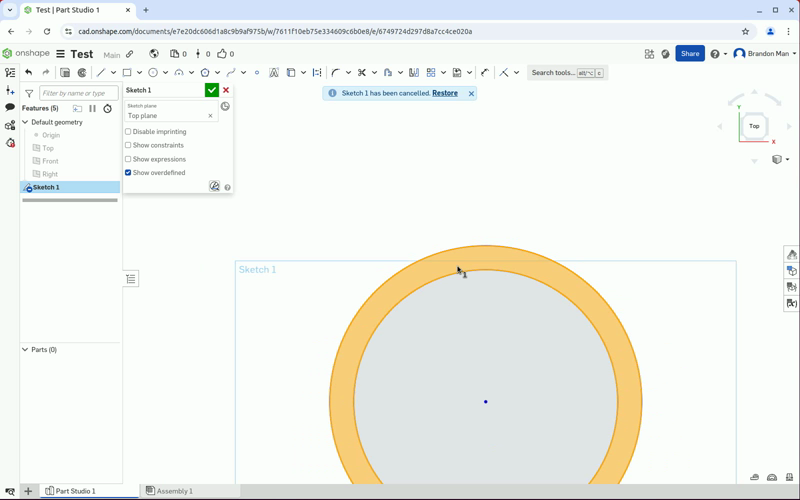
scroll(-6)
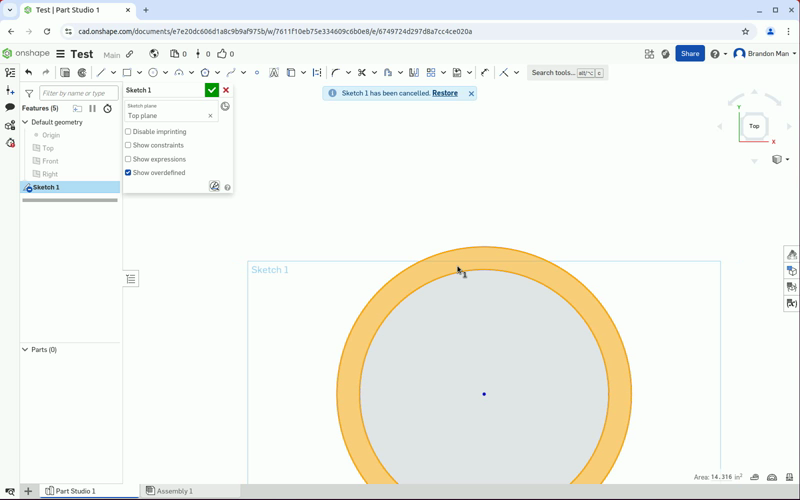
scroll(-6)
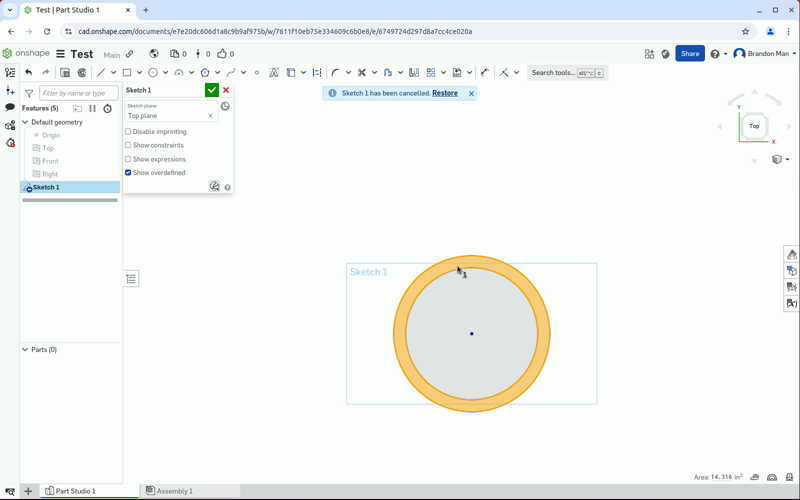
scroll(-6)
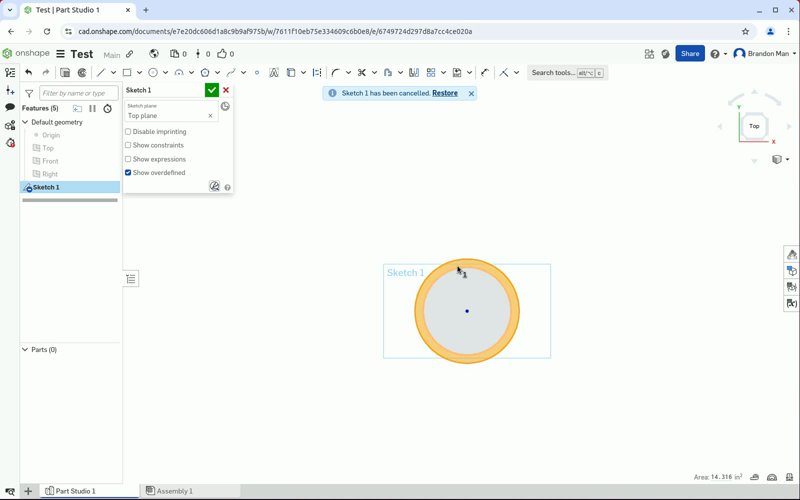
scroll(-6)
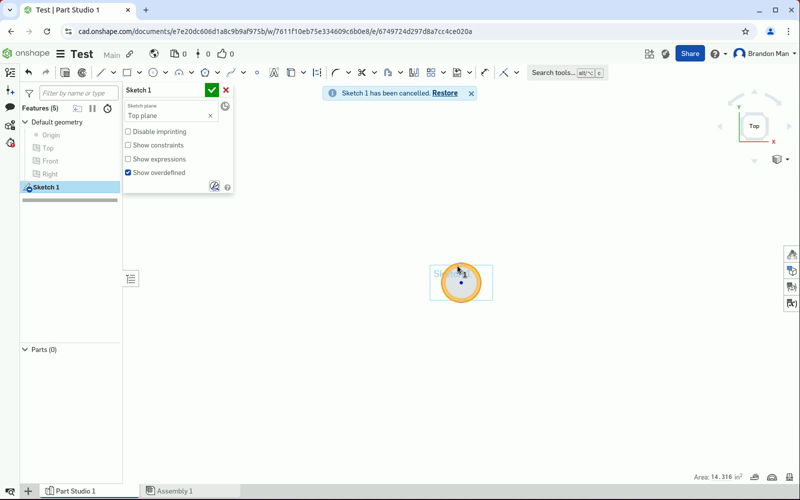
mouse_move(73, 352)
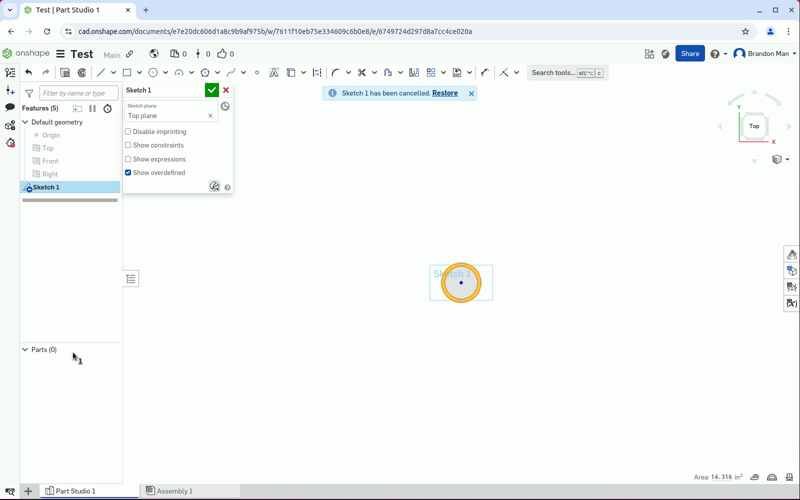
key(shift+y)
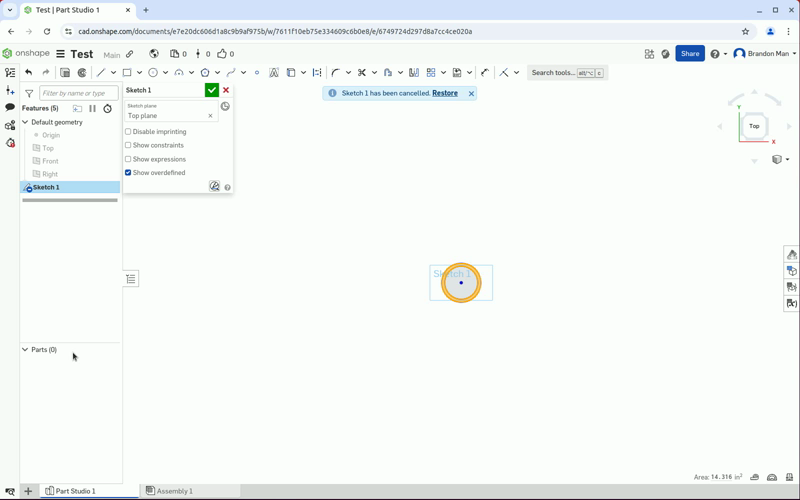
key(shift+e)
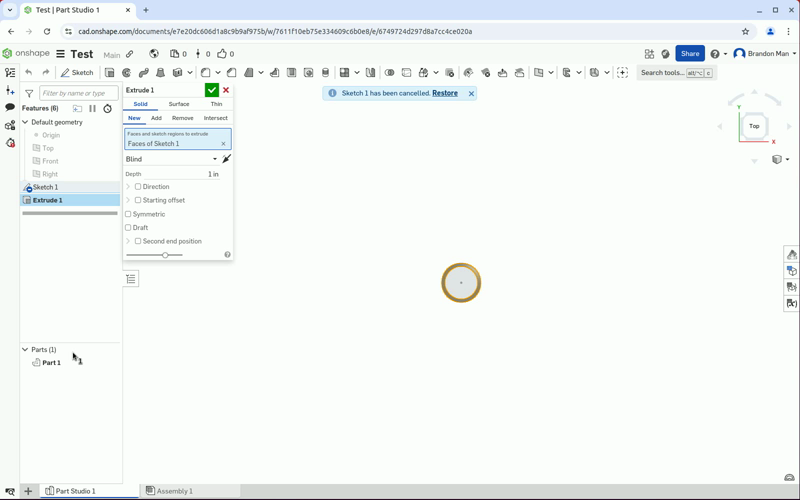
mouse_move(143, 106)
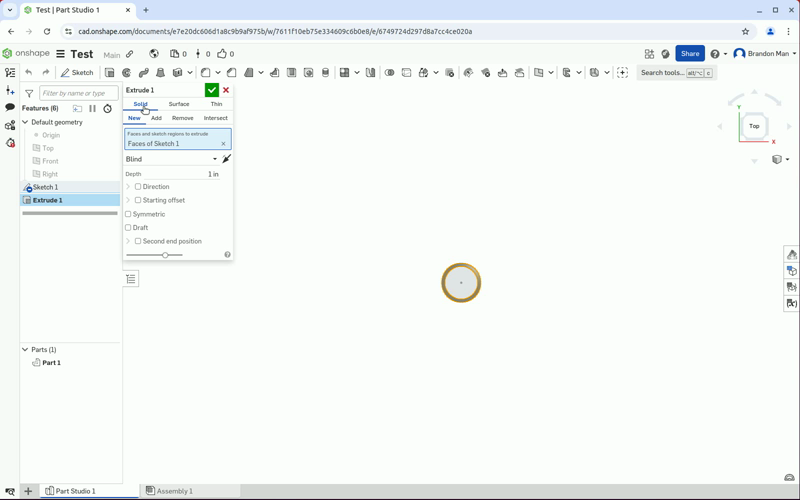
click(143, 106)
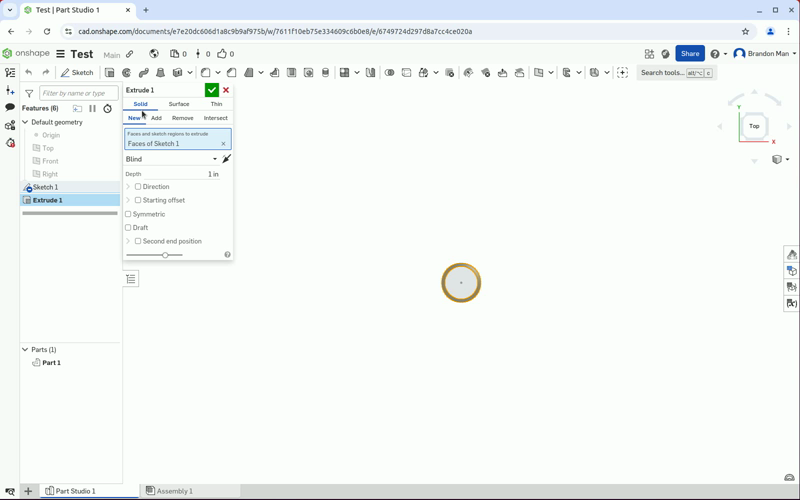
mouse_move(137, 120)
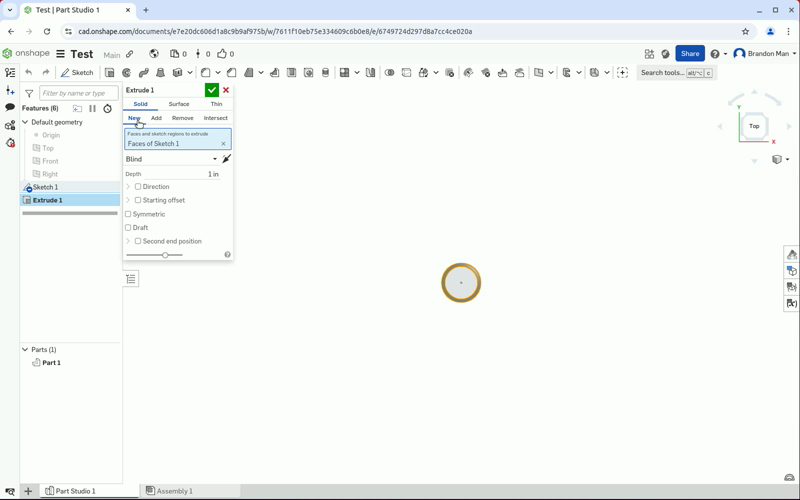
click(137, 120)
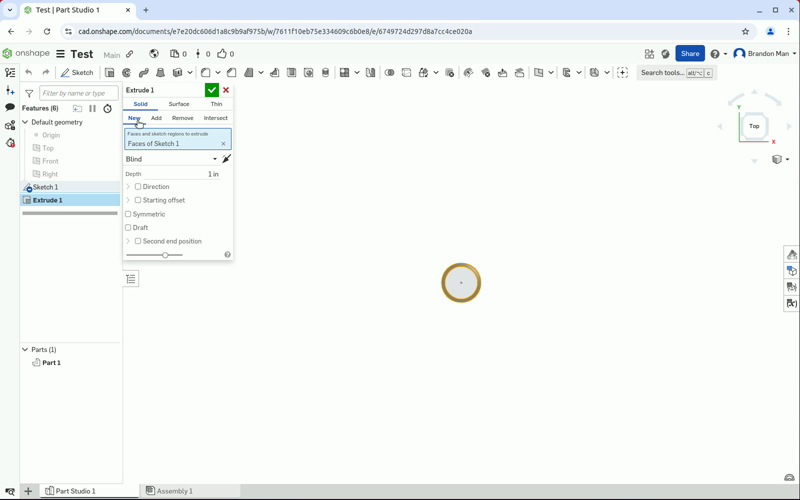
key(tab, 4)
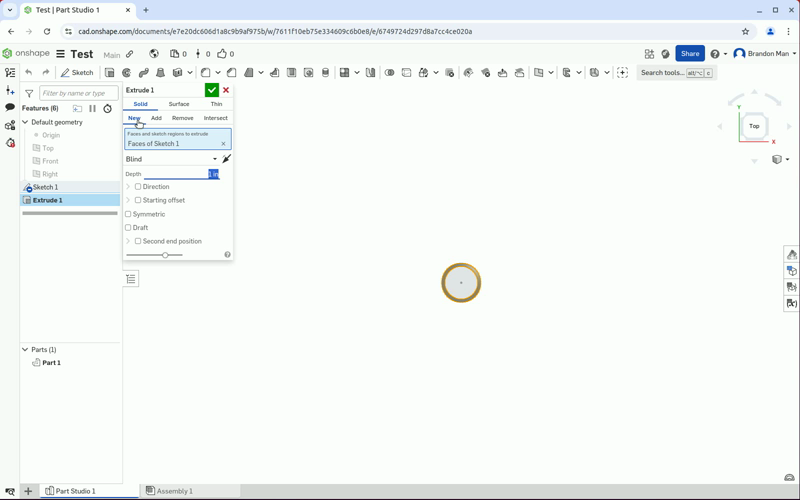
text(23.108)
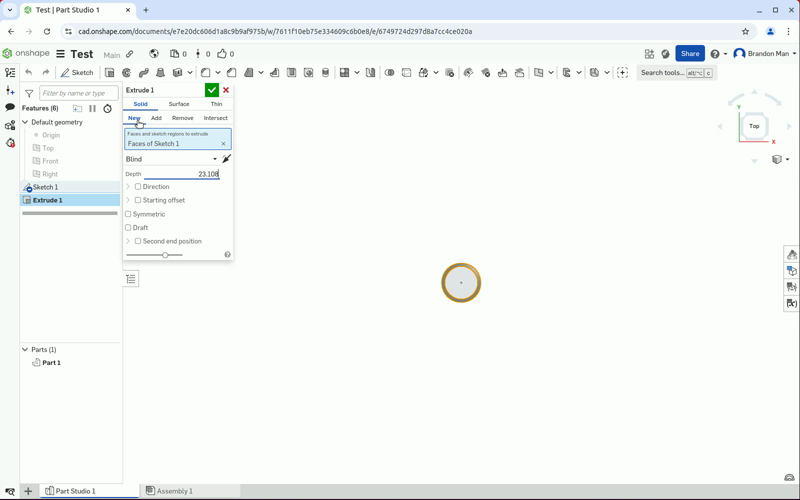
key(enter)
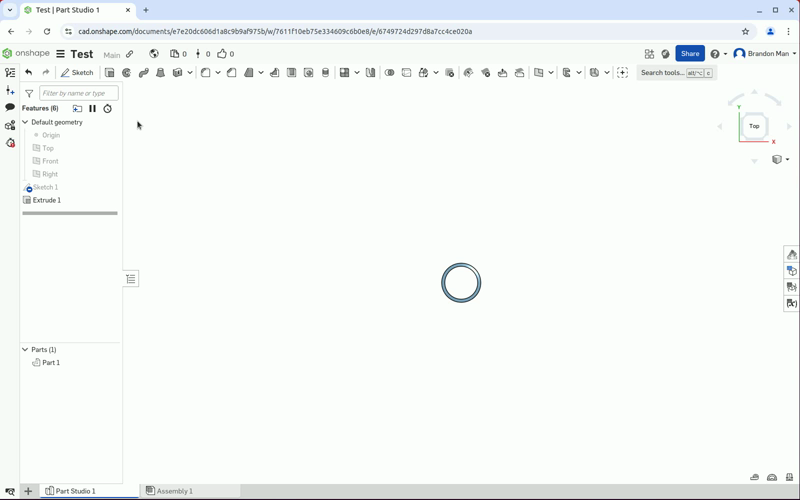
key(shift+h)
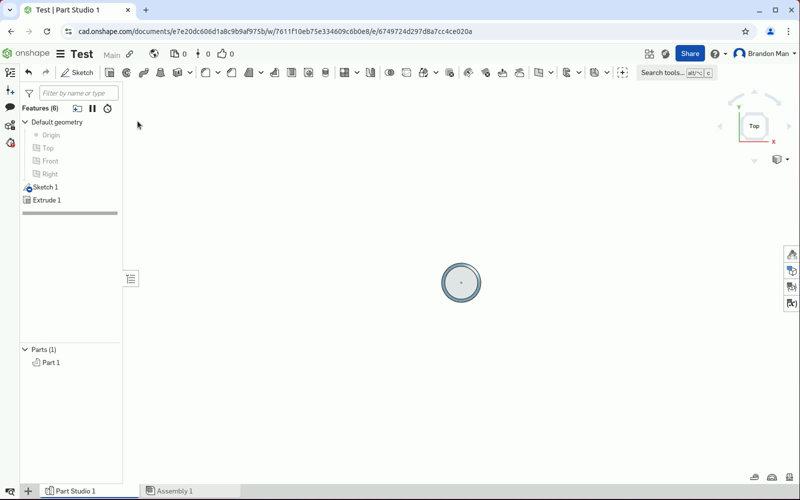
key(shift+h)
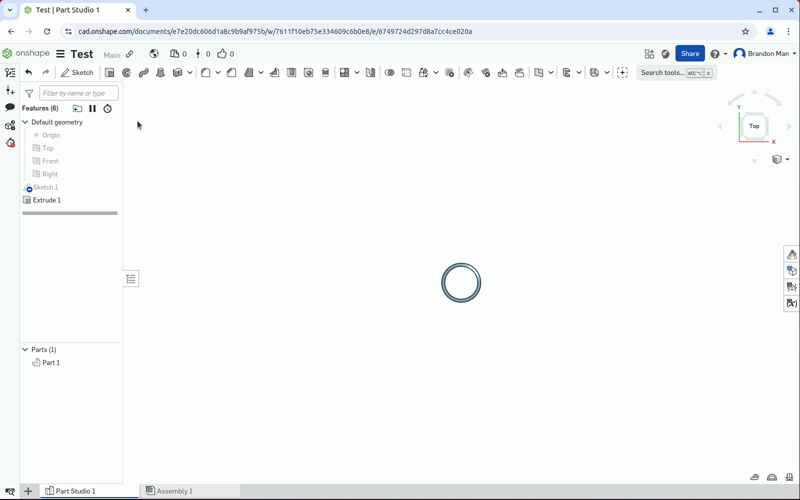
mouse_move(73, 189)
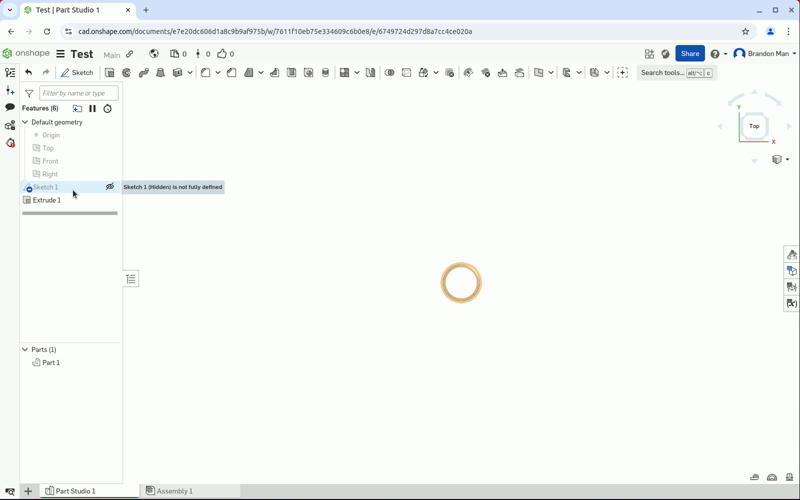
click(73, 189)
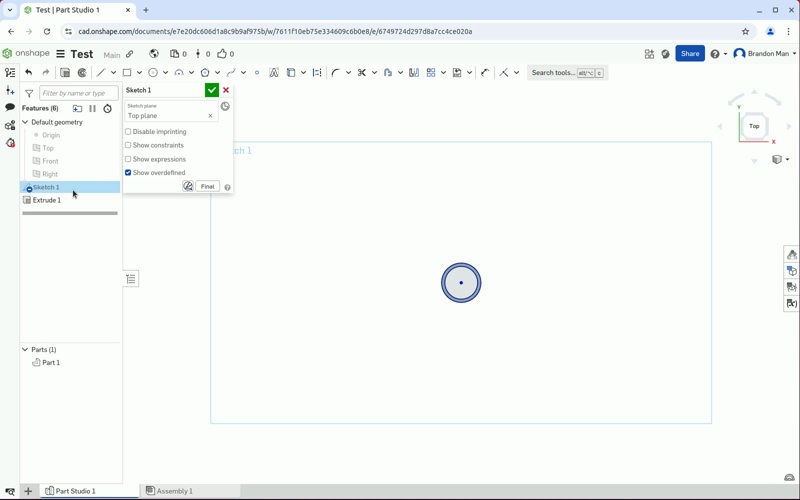
mouse_move(229, 92)
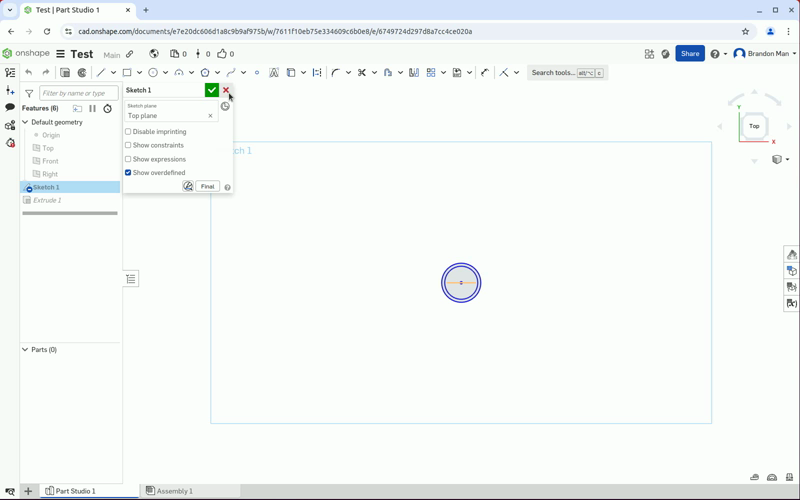
click(229, 92)
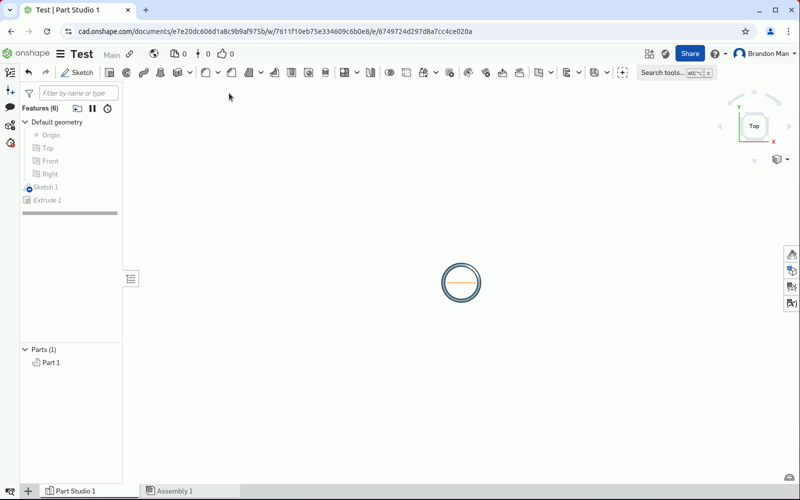
mouse_move(73, 352)
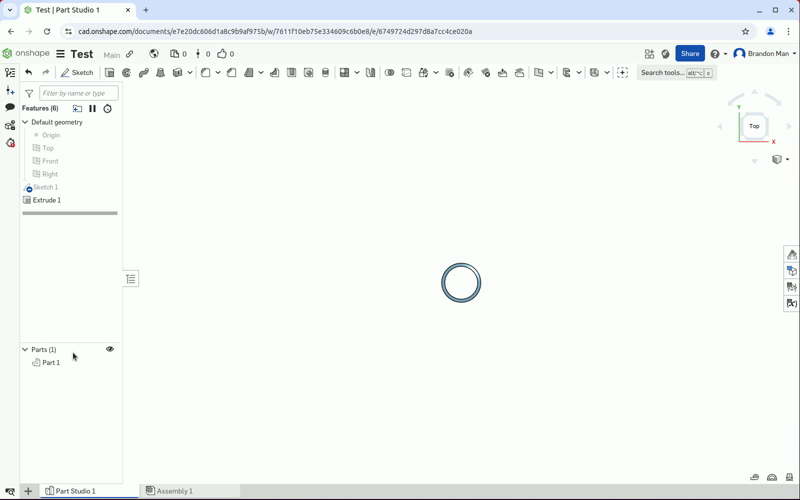
key(y)
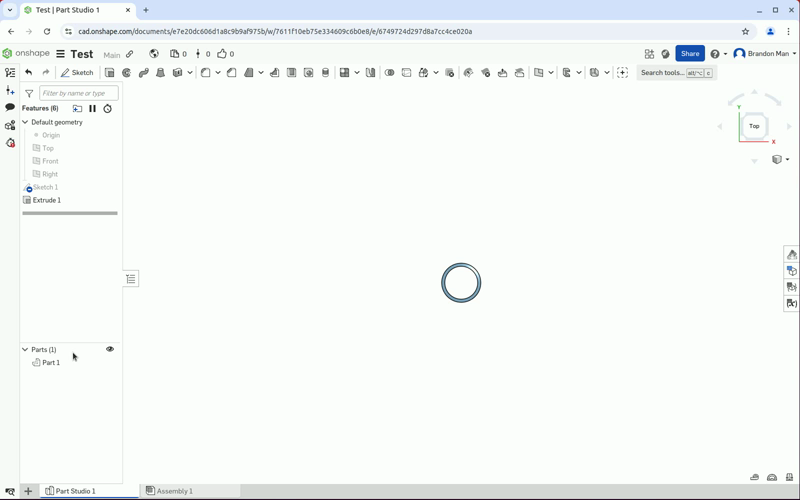
key(shift+p)
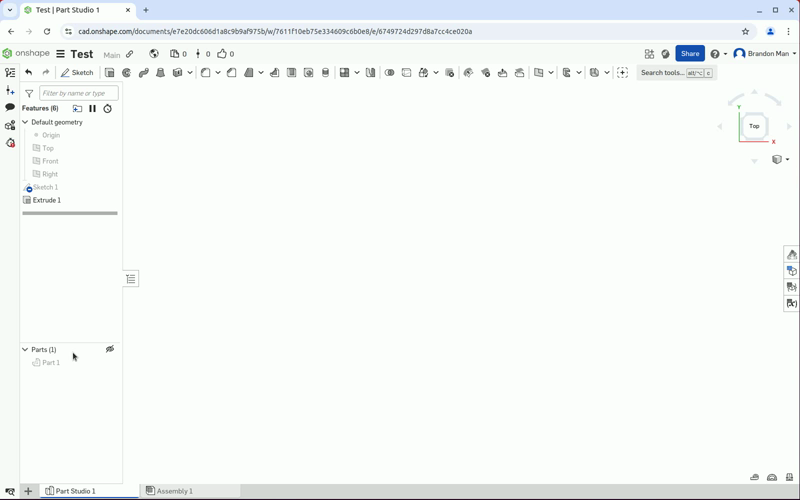
key(space)
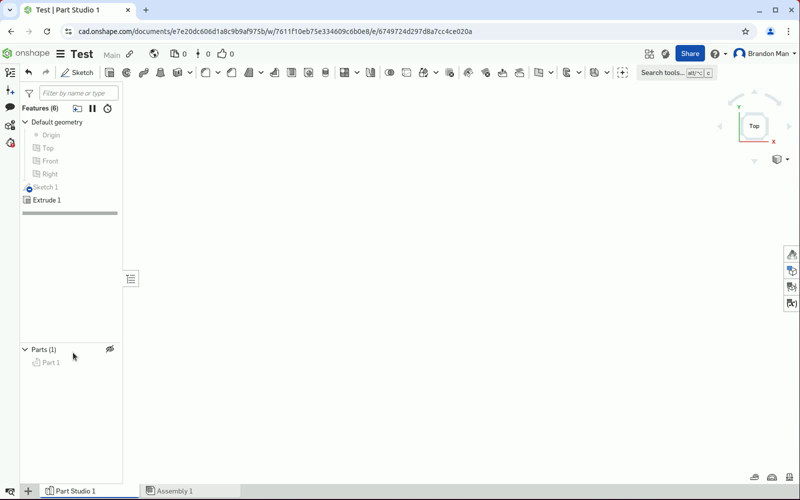
key_down(shift)
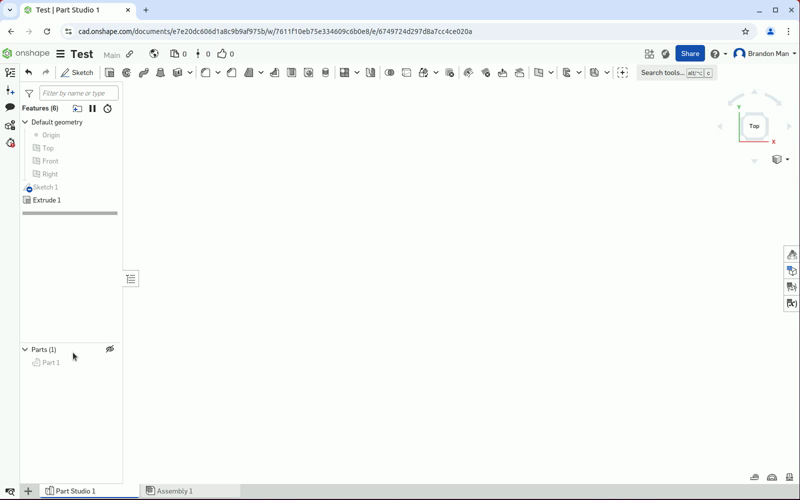
key(up)
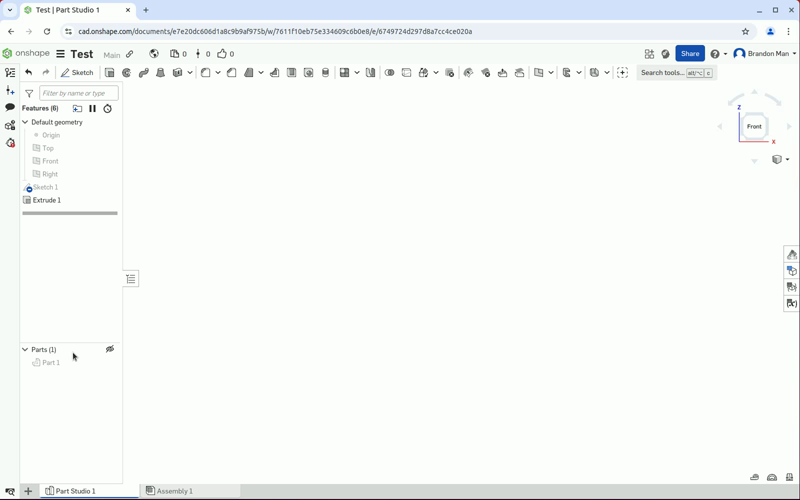
key_up(shift)
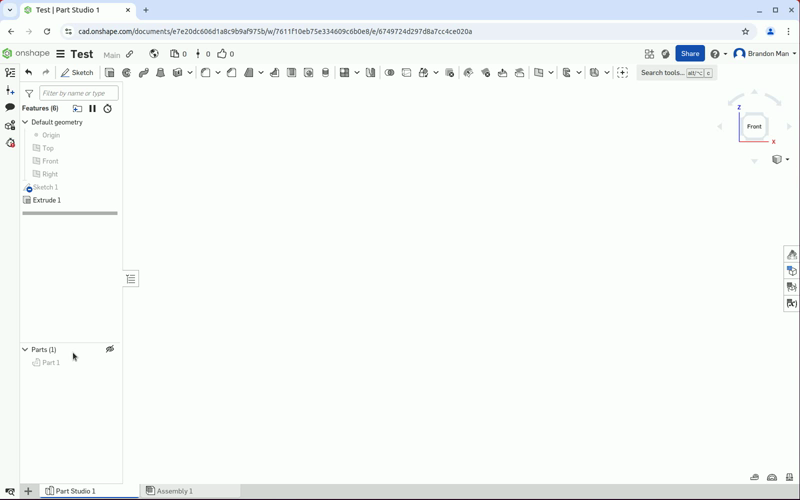
mouse_move(73, 352)
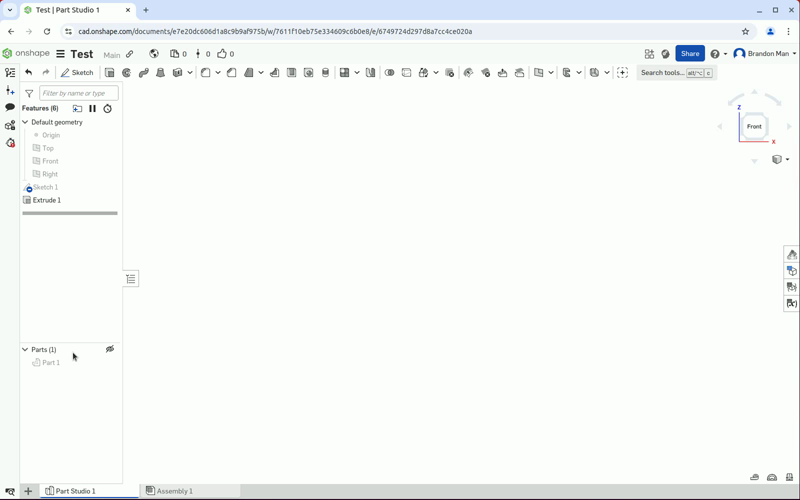
key(shift+y)
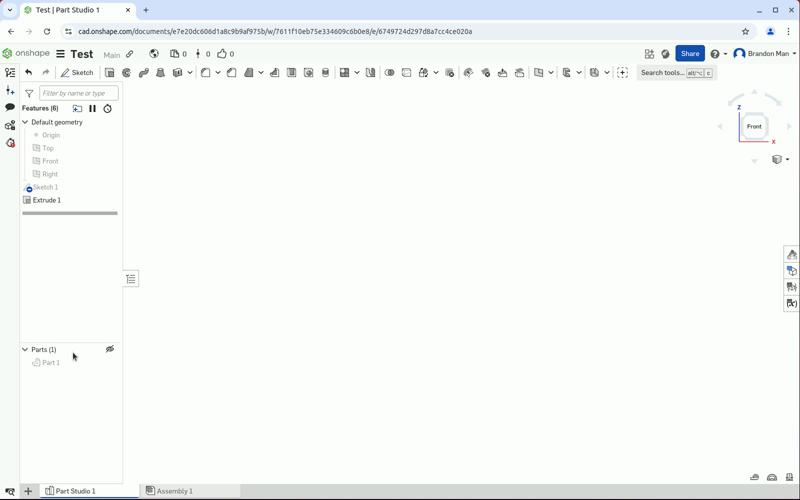
key(shift+s)
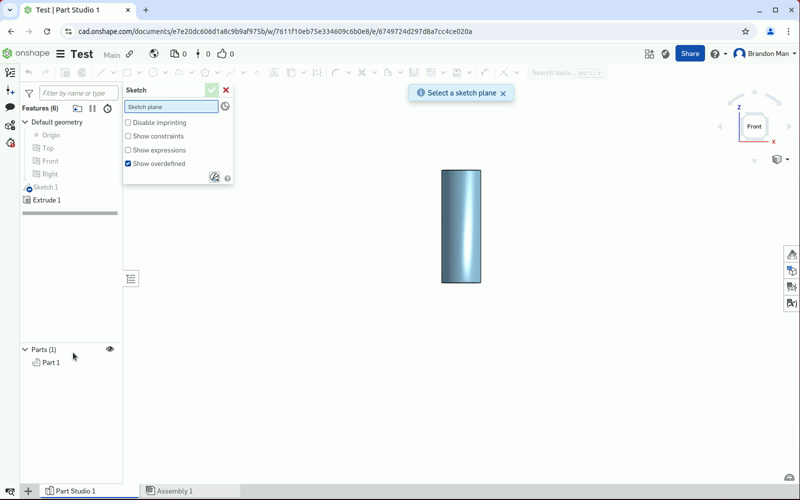
mouse_move(73, 163)
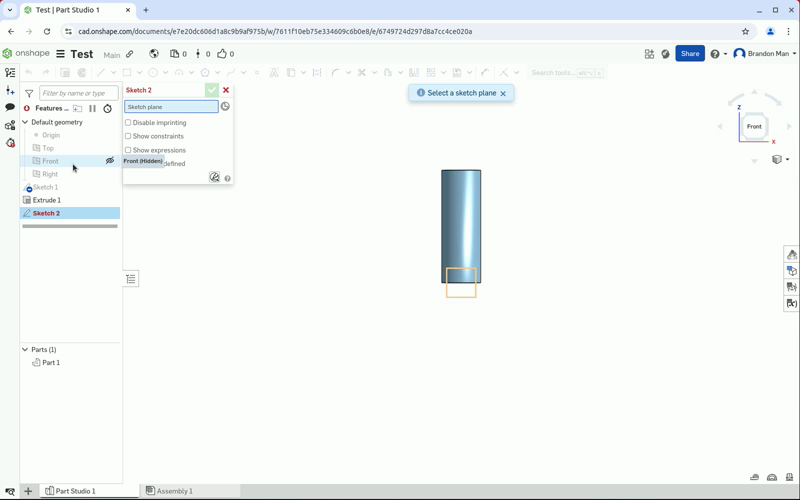
click(73, 163)
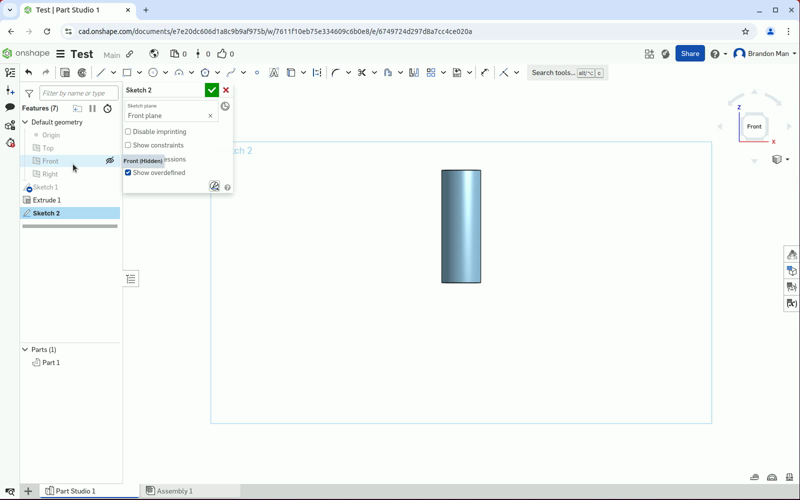
mouse_move(73, 352)
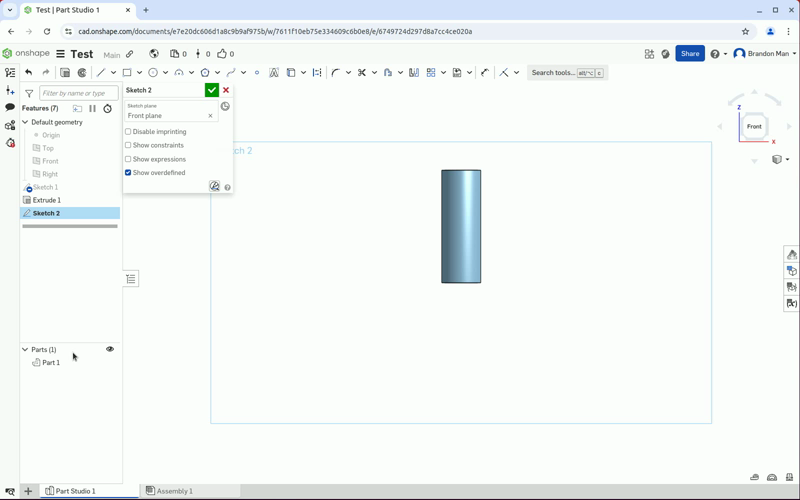
key(y)
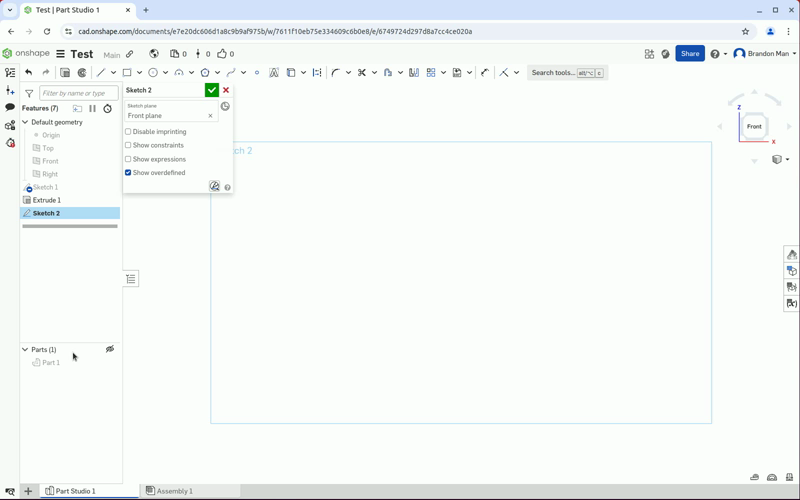
key(l)
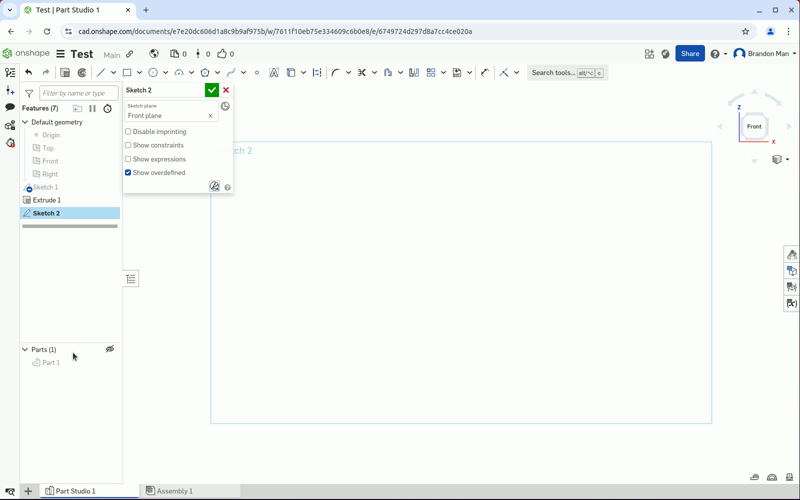
key_down(shift)
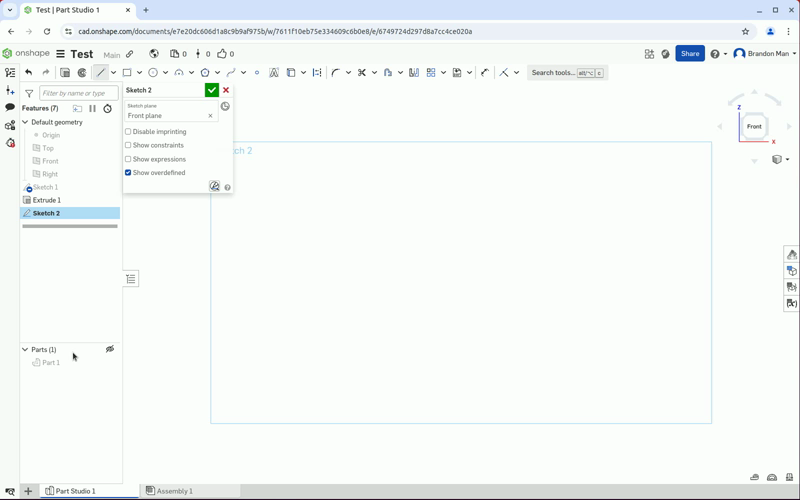
mouse_move(460, 275)
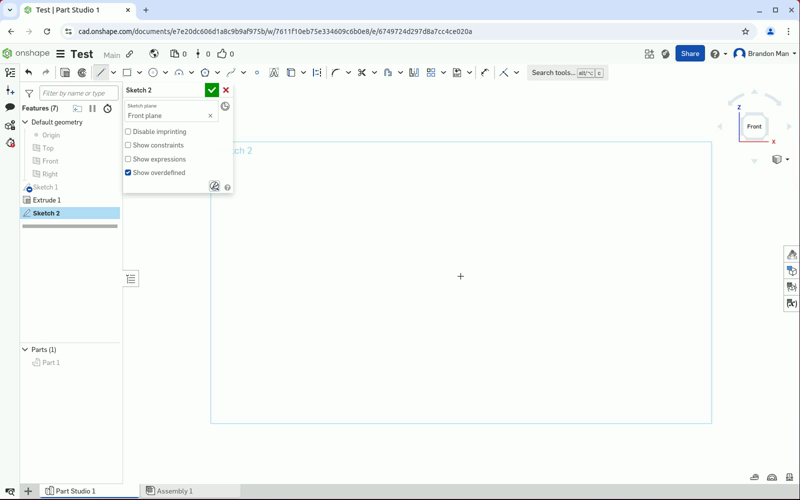
click(460, 275)
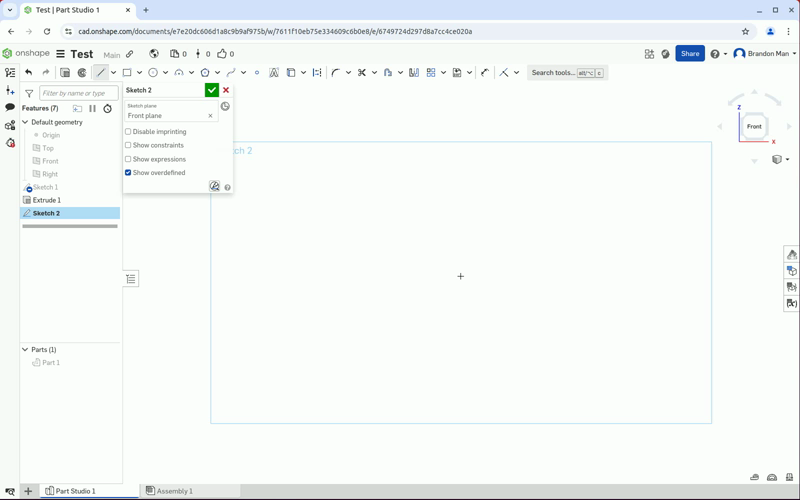
key_up(shift)
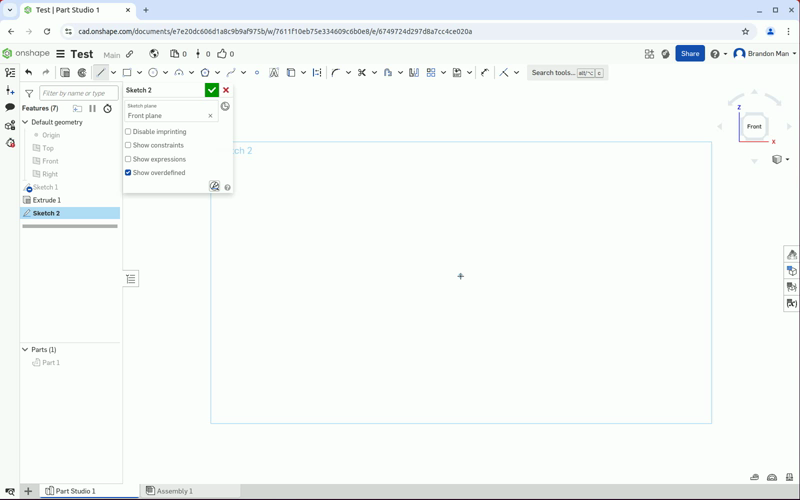
key_down(shift)
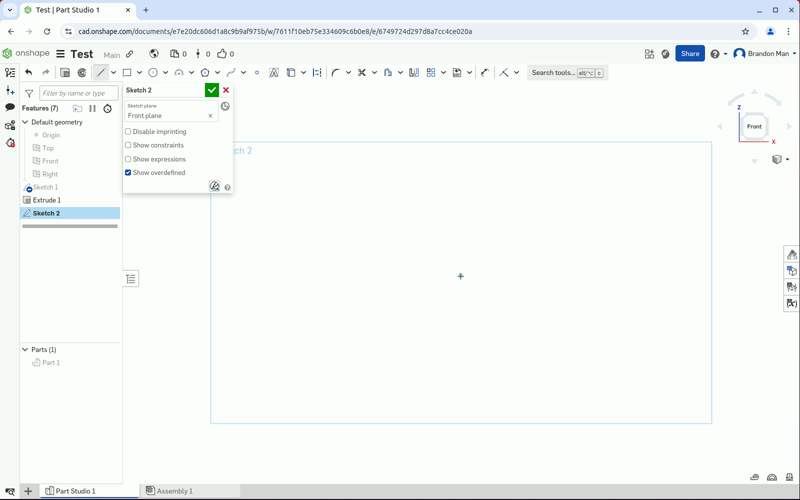
mouse_move(490, 275)
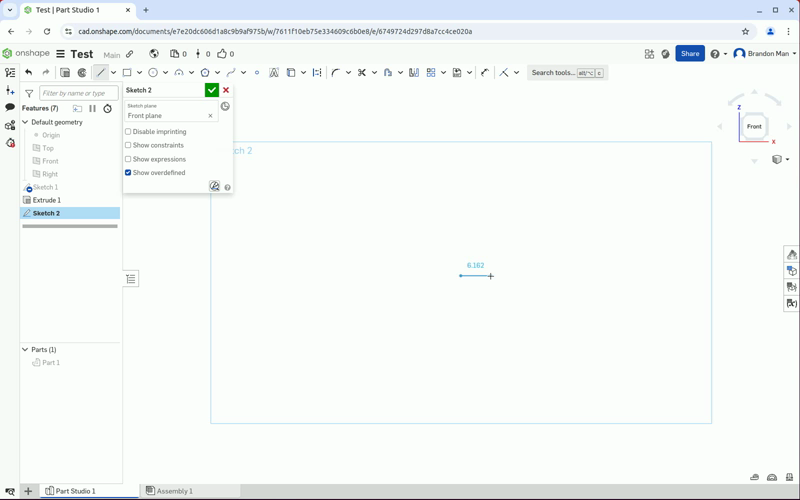
mouse_move(471, 275)
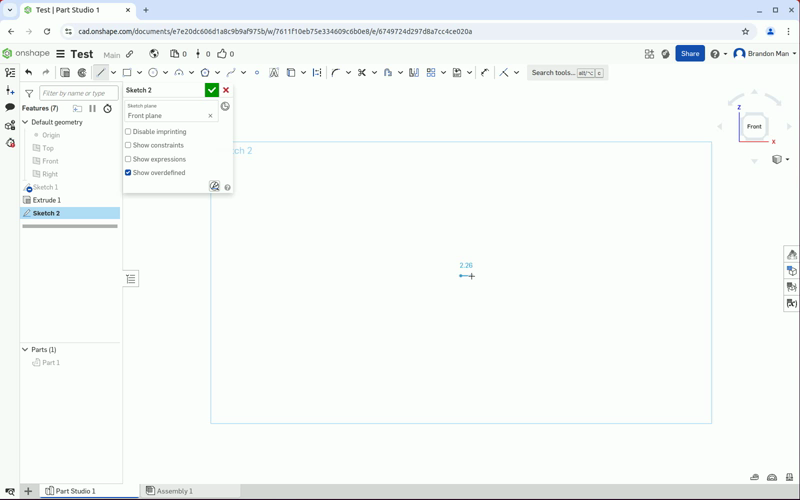
click(471, 275)
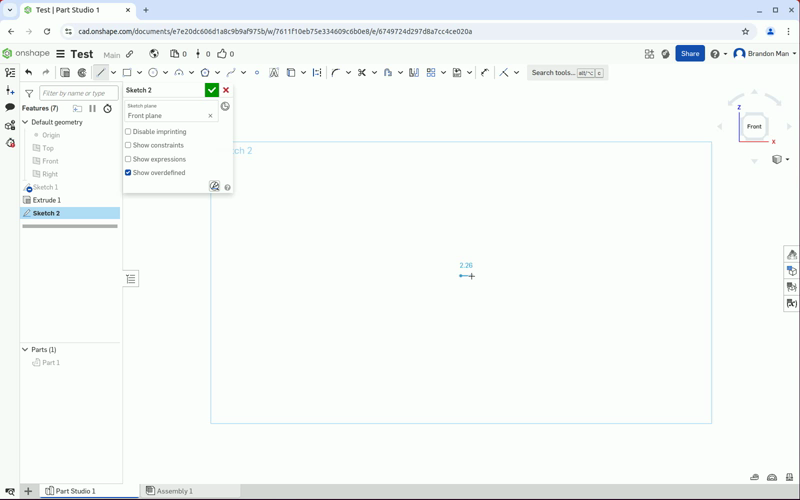
key_up(shift)
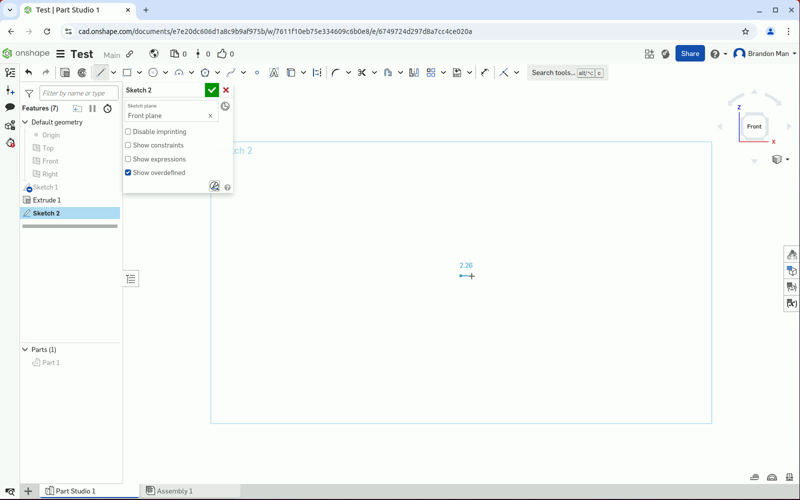
key_down(shift)
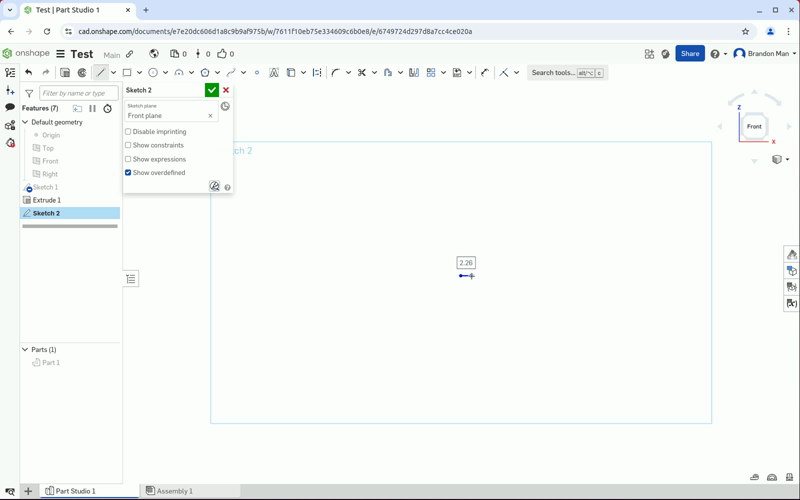
mouse_move(471, 183)
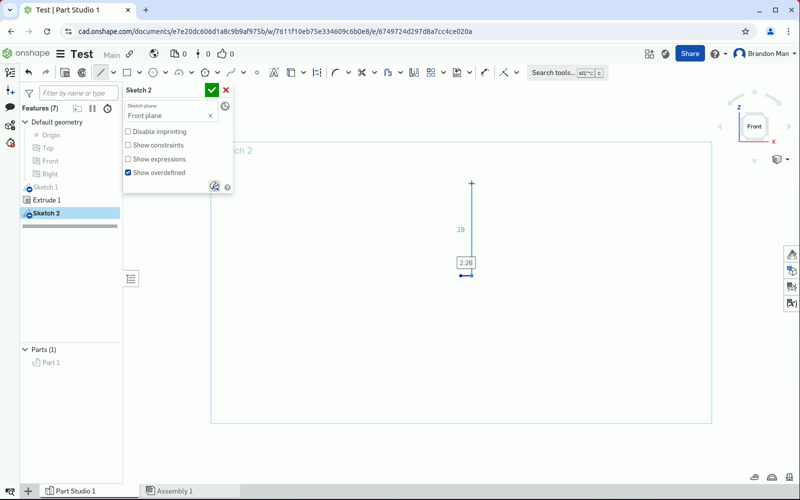
click(471, 183)
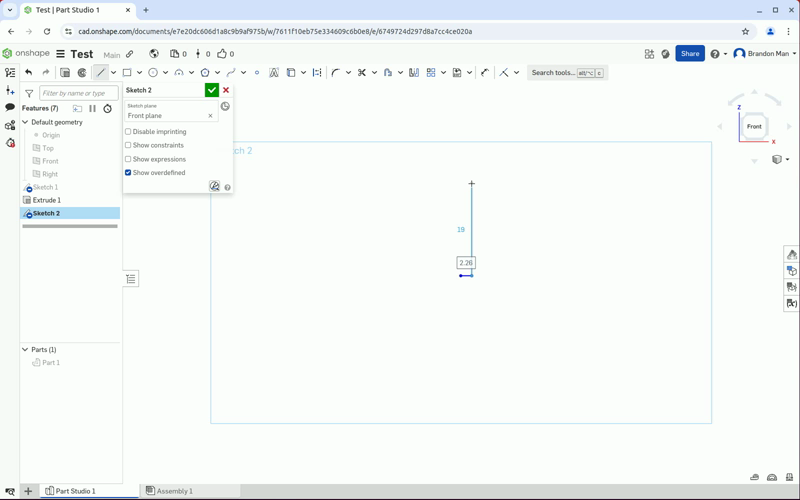
key_up(shift)
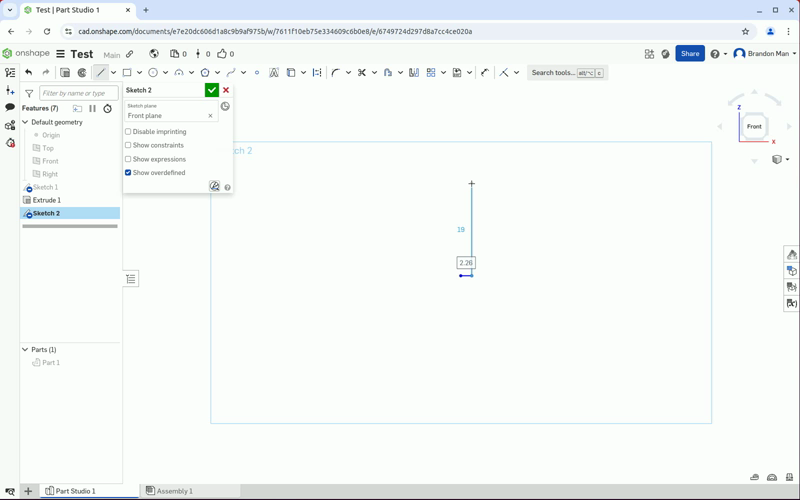
key_down(shift)
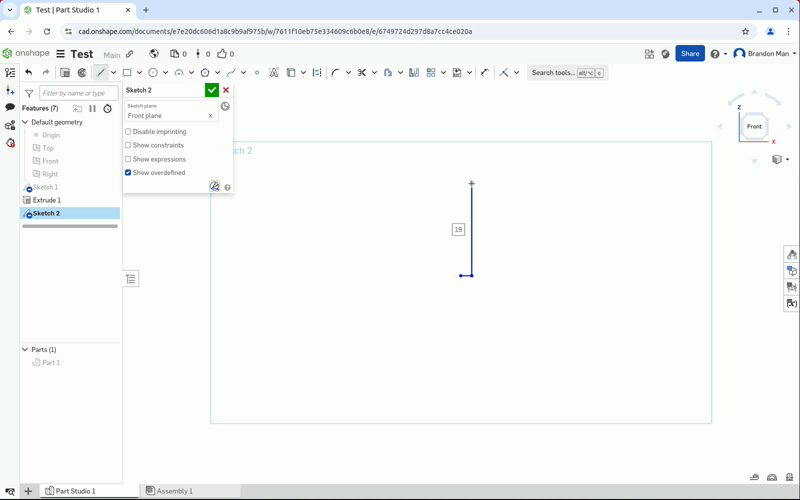
mouse_move(501, 183)
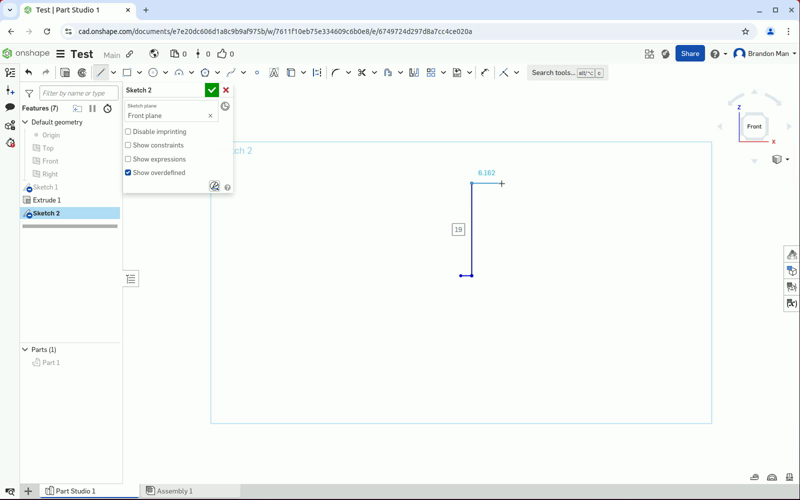
mouse_move(460, 183)
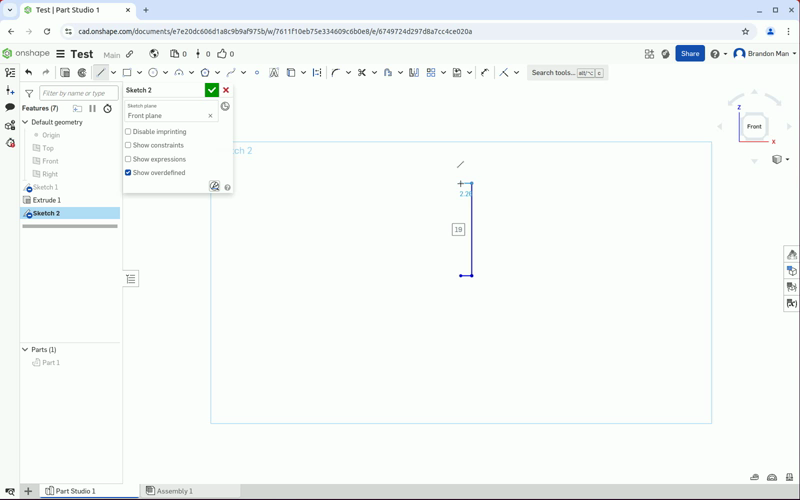
click(460, 183)
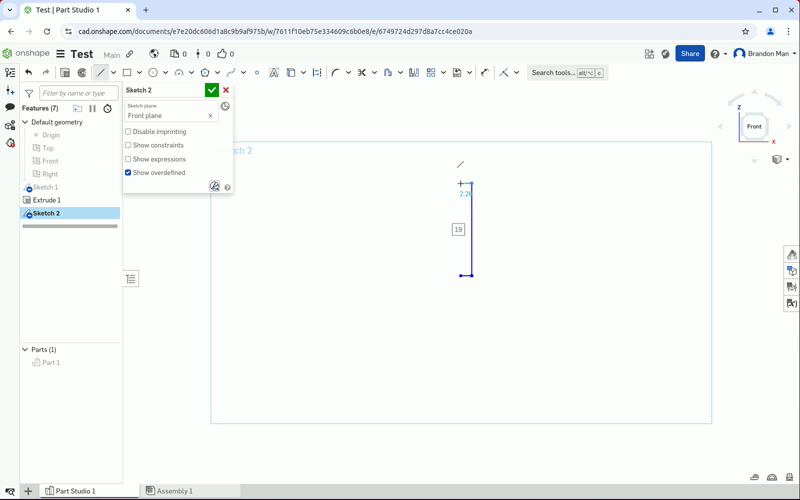
key_up(shift)
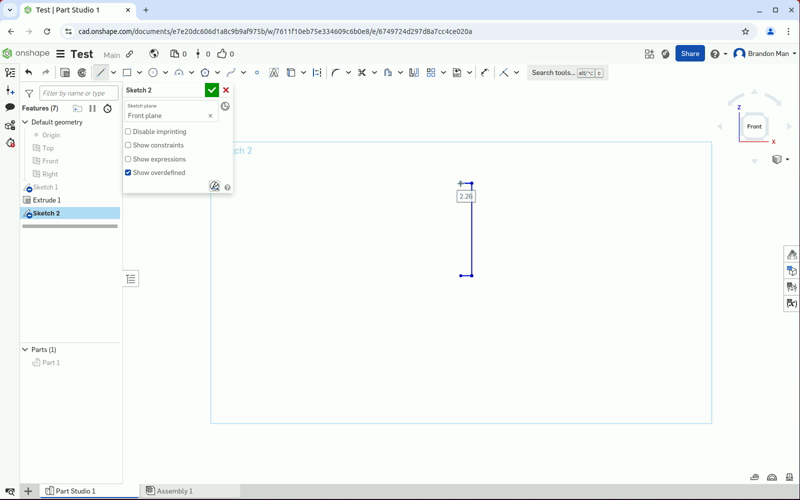
key_down(shift)
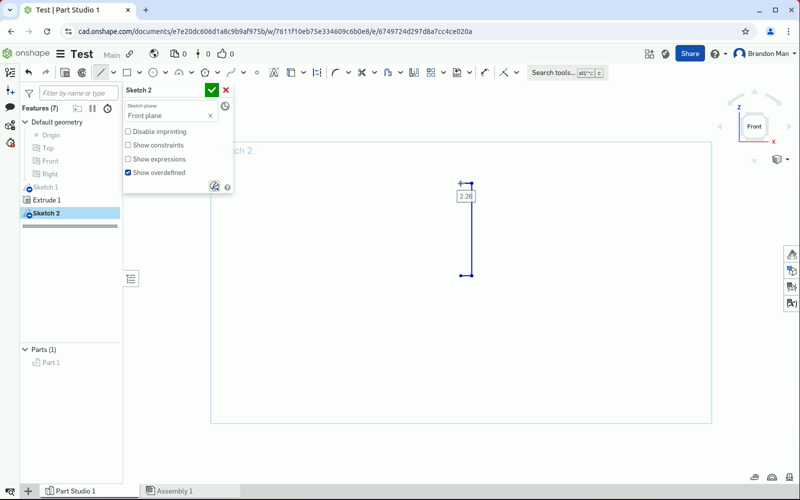
mouse_move(460, 275)
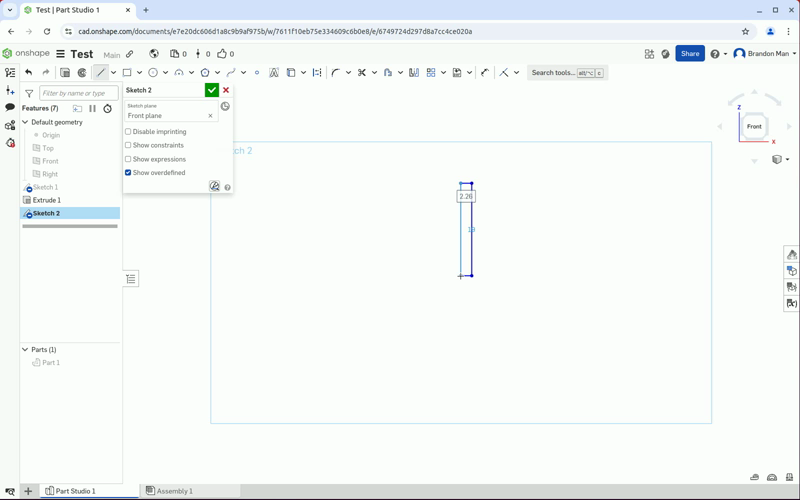
key_up(shift)
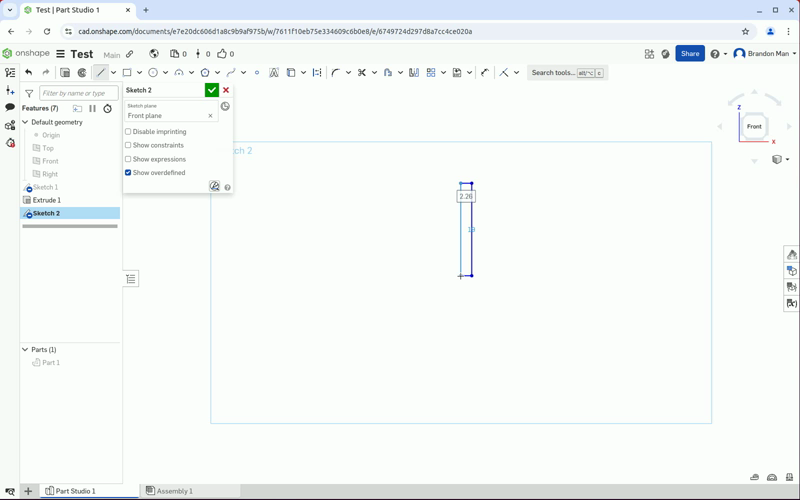
click(460, 275)
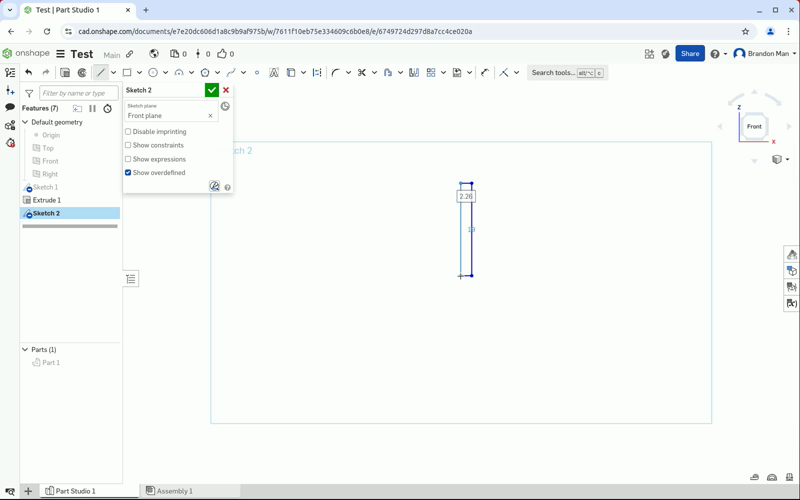
key(esc)
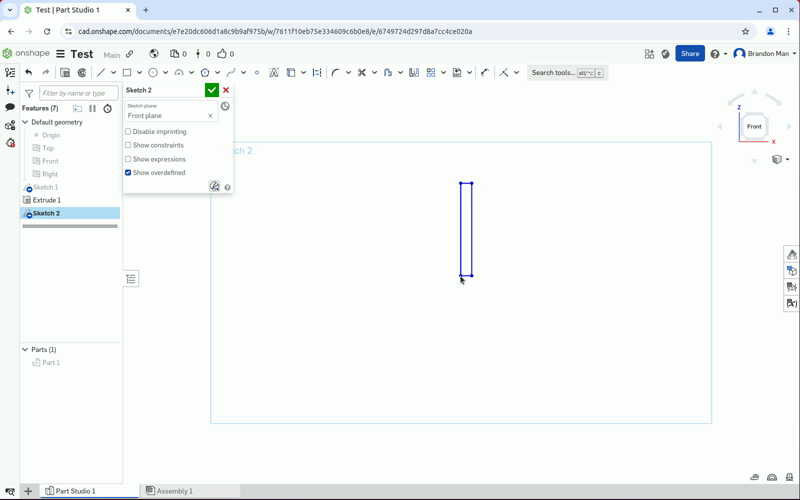
mouse_move(469, 199)
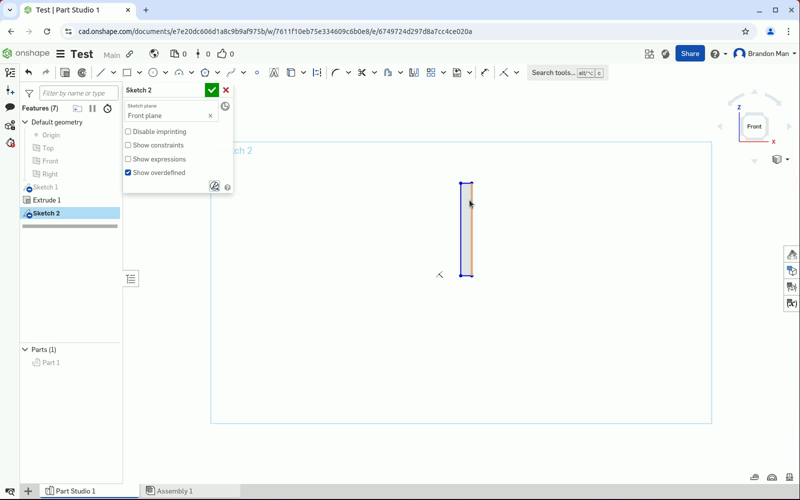
scroll(6)
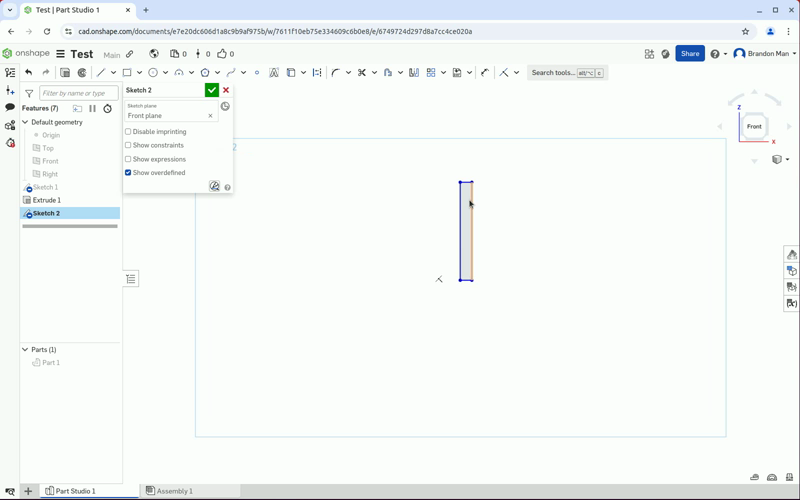
scroll(6)
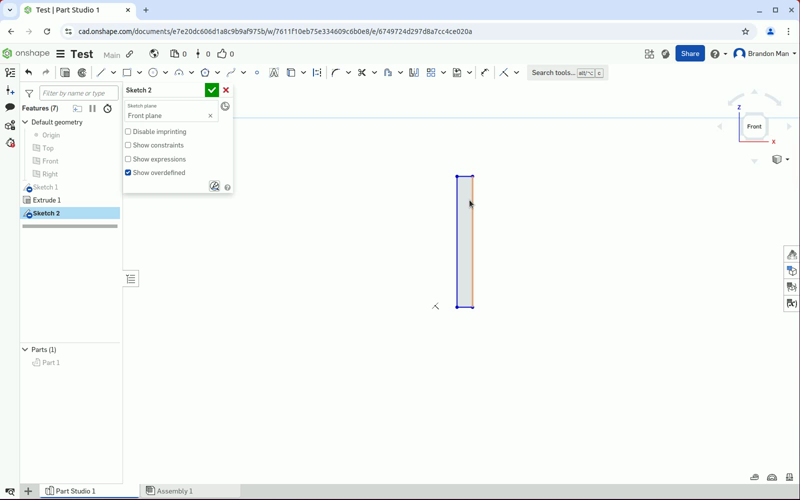
scroll(6)
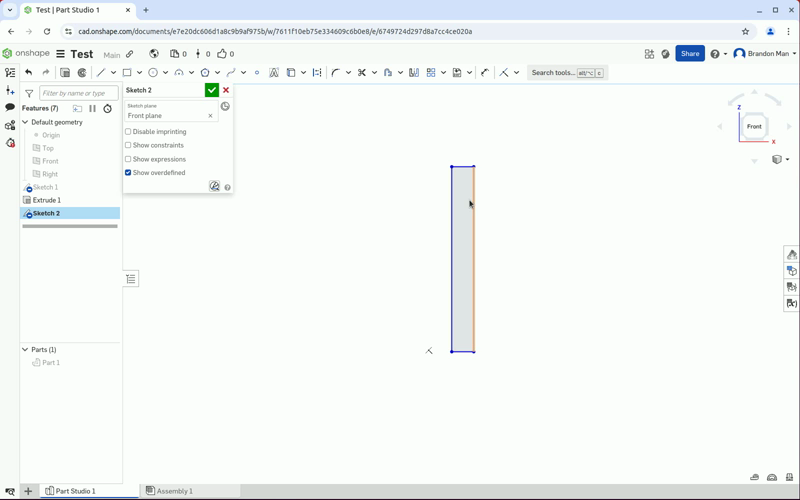
scroll(6)
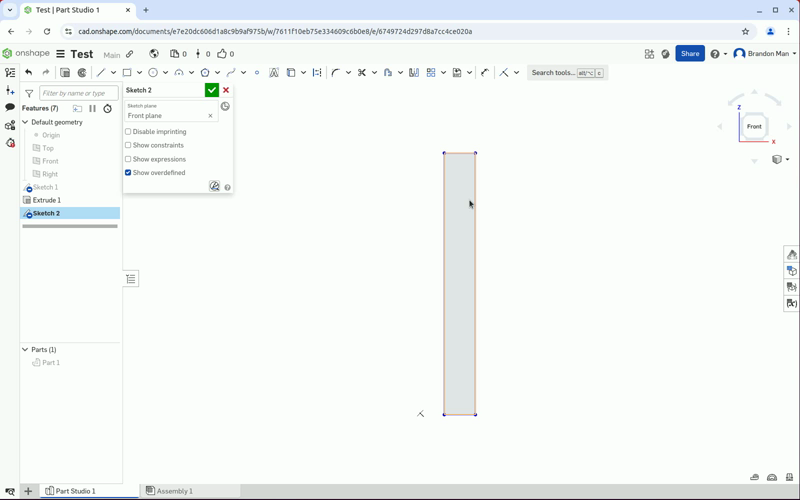
scroll(6)
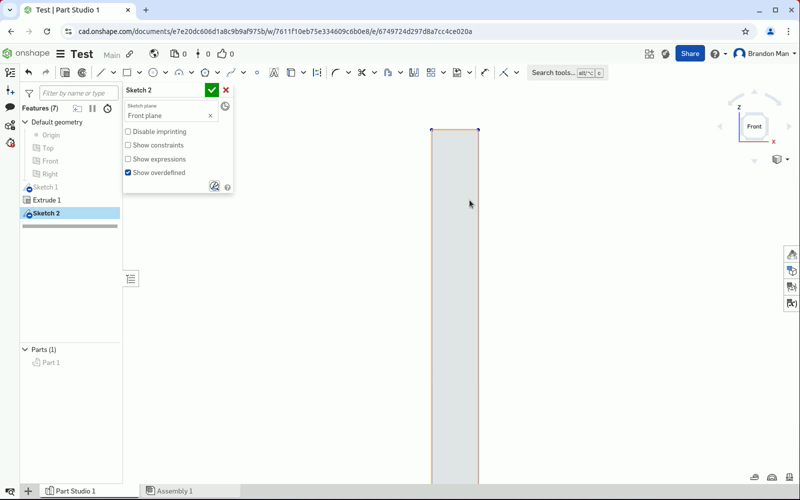
scroll(6)
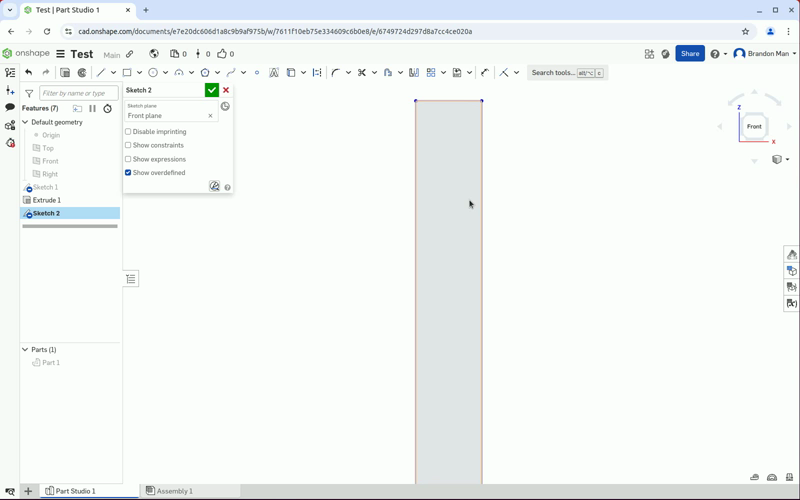
scroll(6)
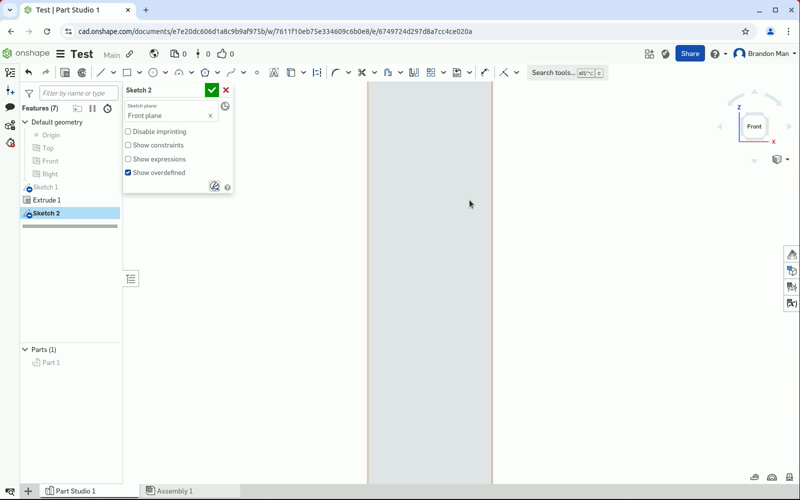
click(469, 199)
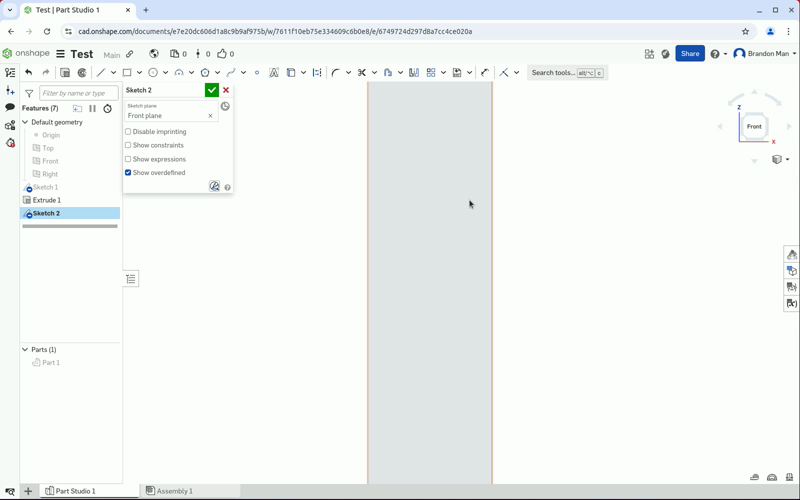
scroll(-6)
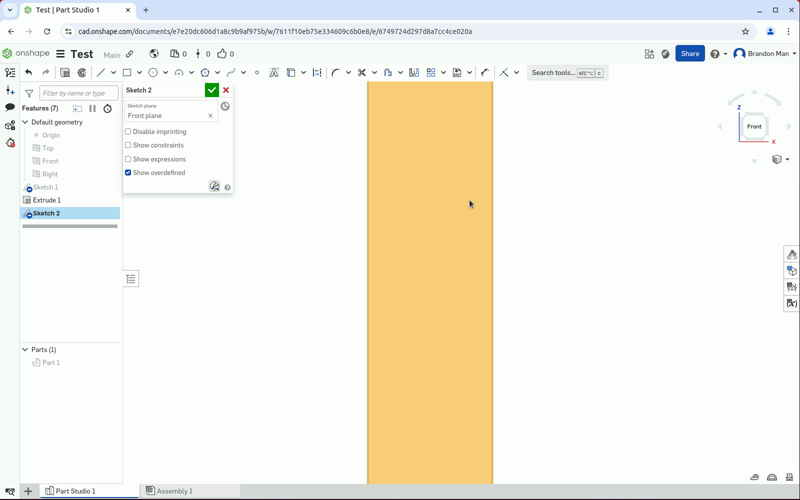
scroll(-6)
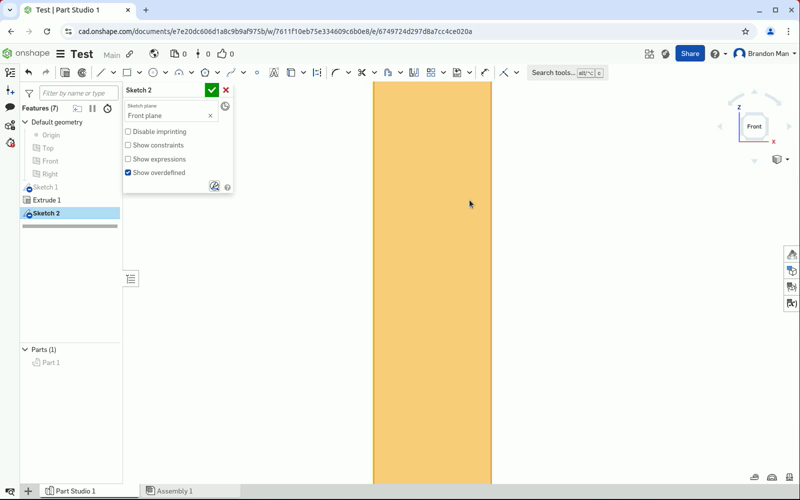
scroll(-6)
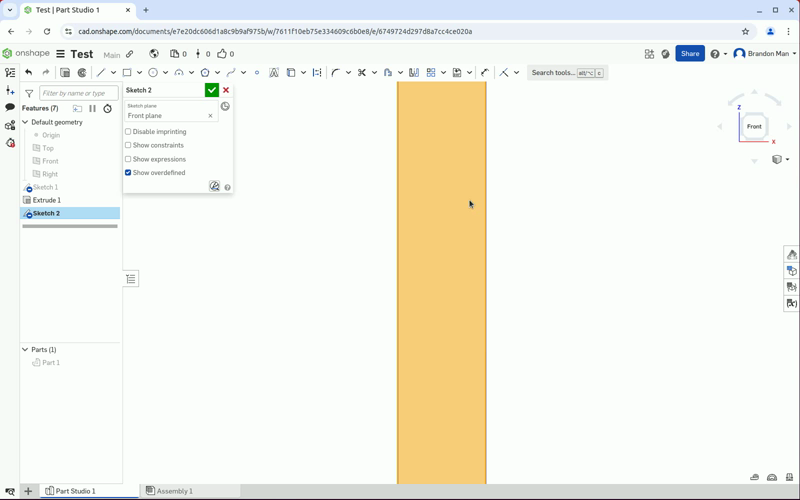
scroll(-6)
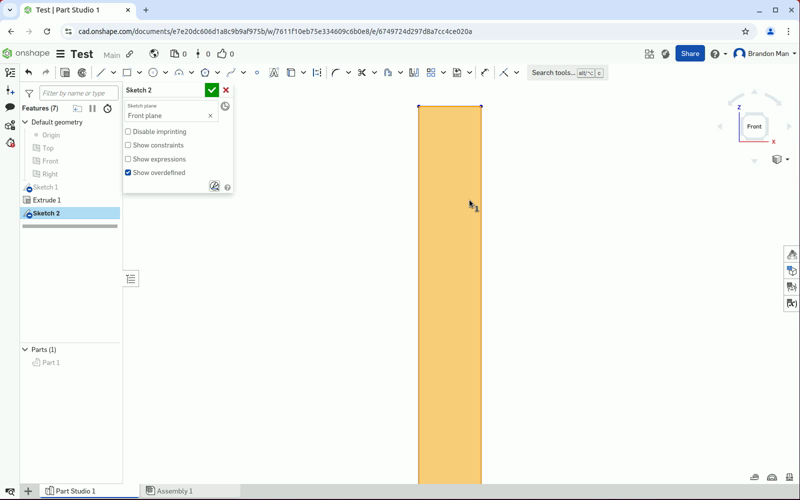
scroll(-6)
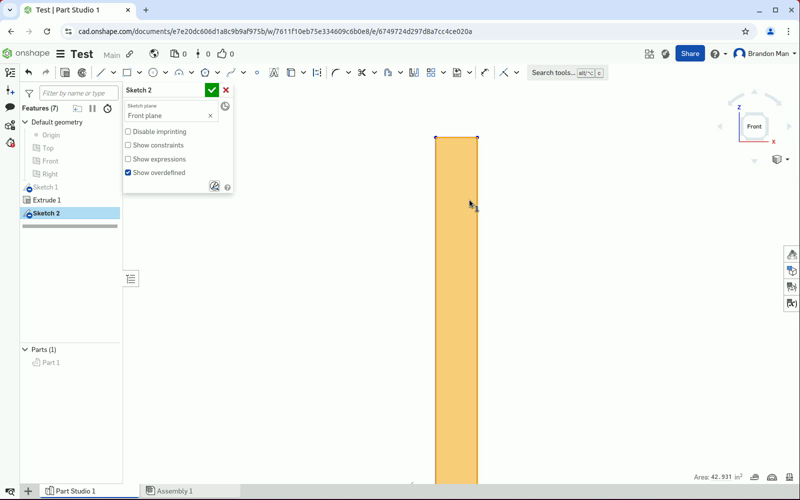
scroll(-6)
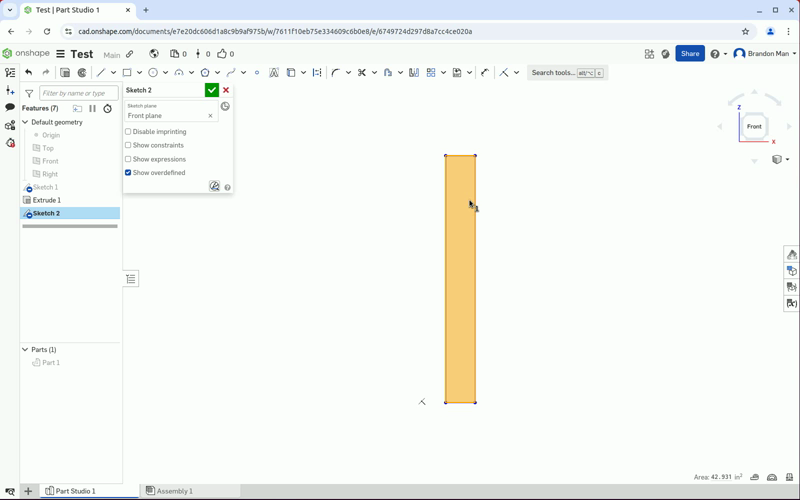
scroll(-6)
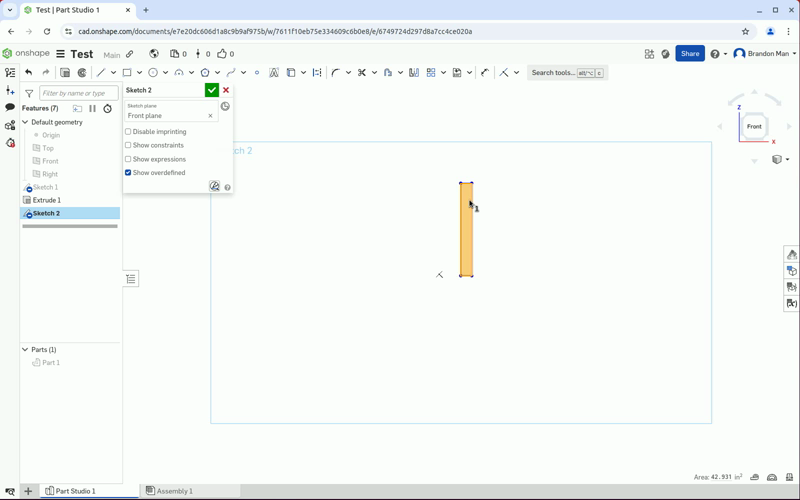
mouse_move(73, 352)
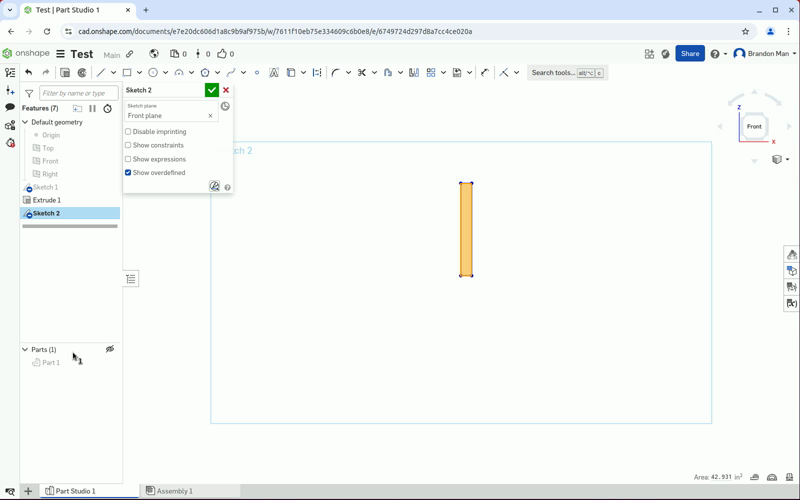
key(shift+y)
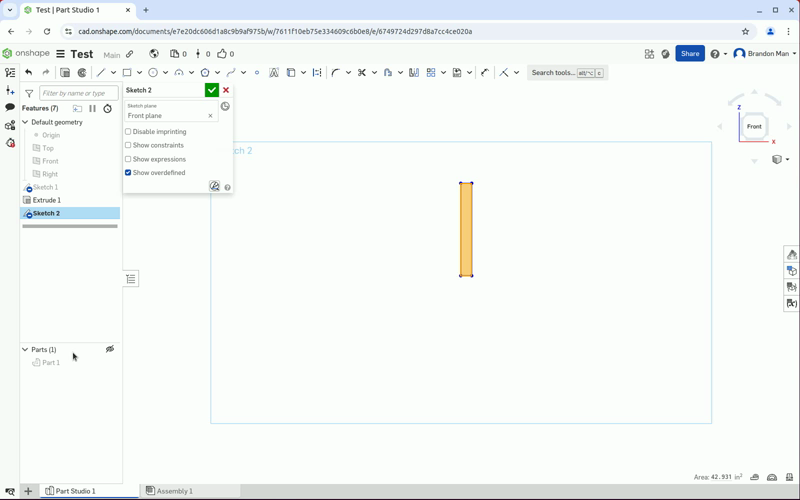
key(shift+e)
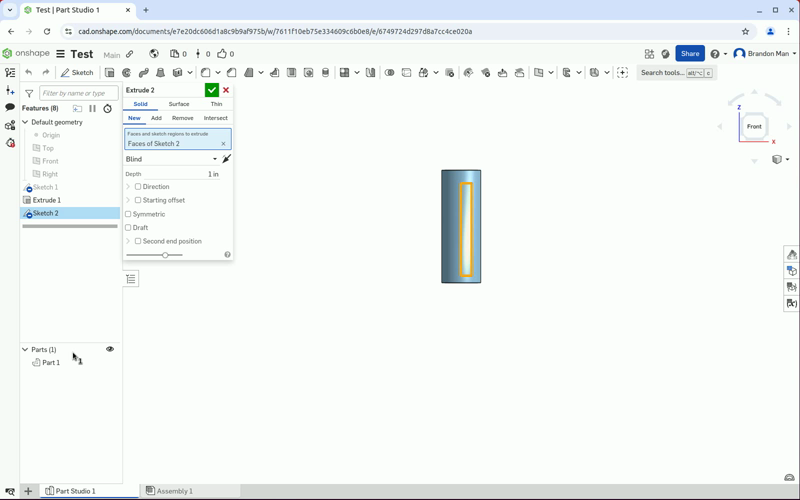
mouse_move(143, 106)
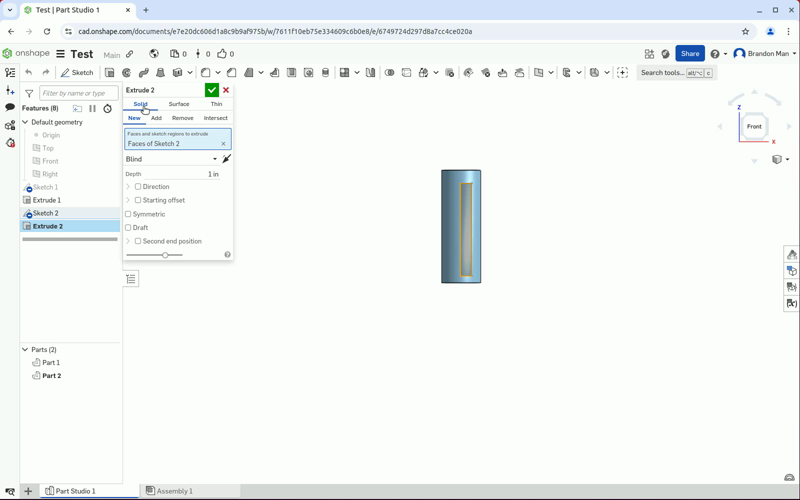
click(143, 106)
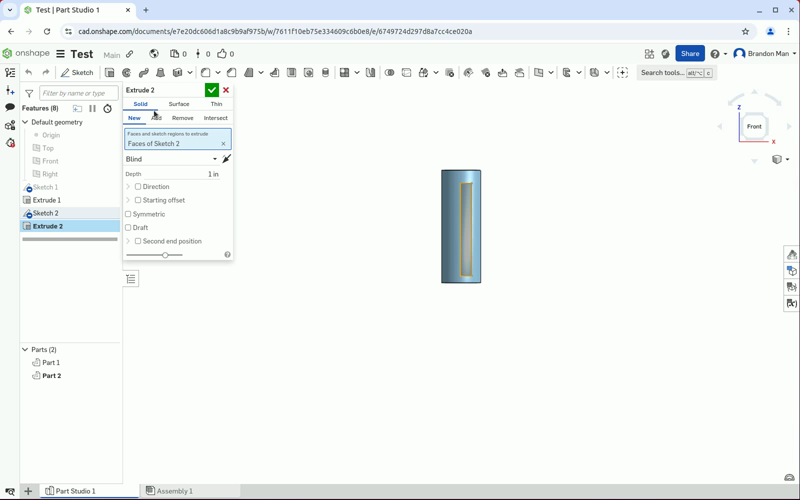
mouse_move(186, 120)
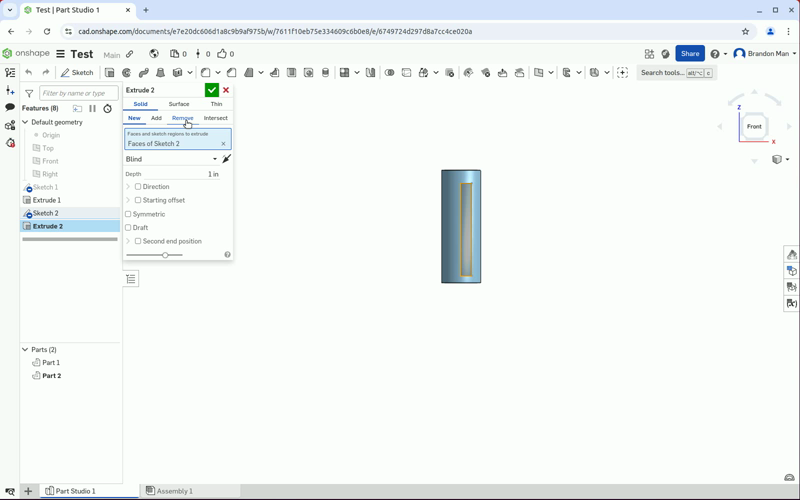
click(186, 120)
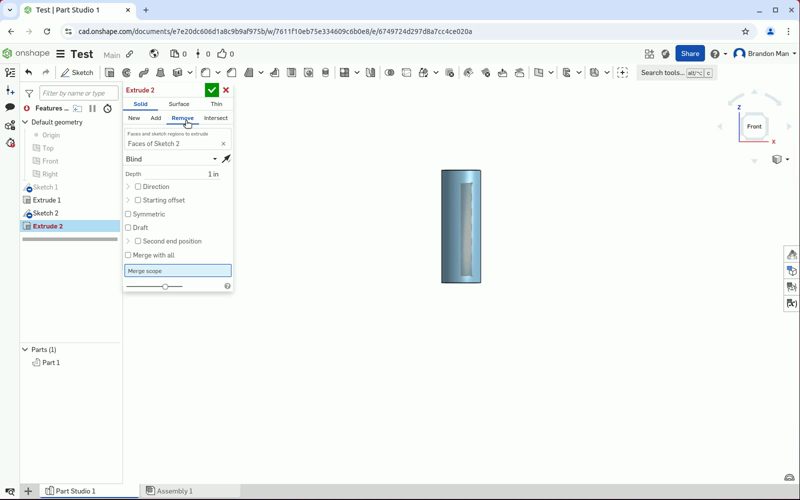
key(tab, 4)
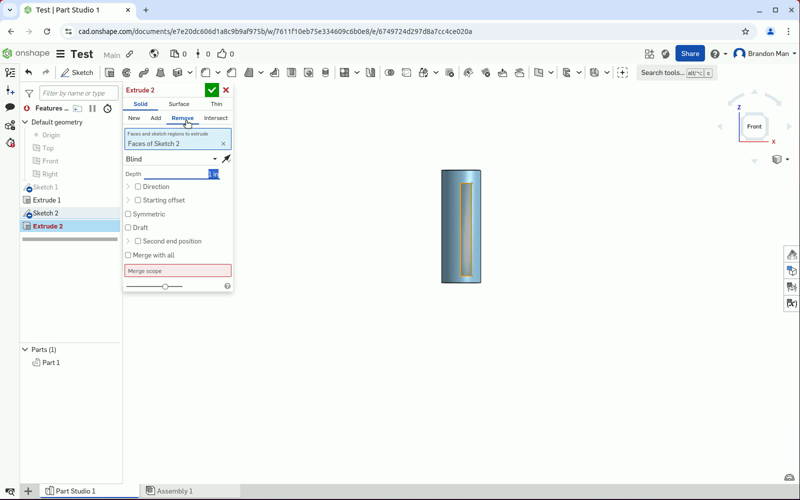
text(-11.072)
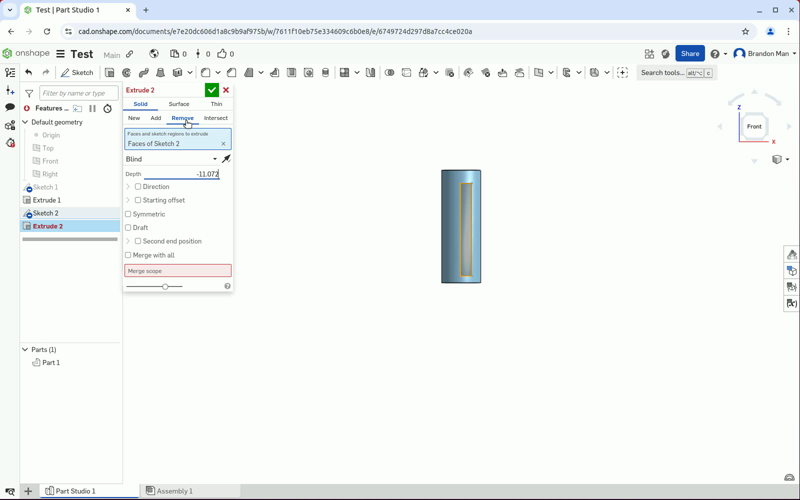
key(tab, 3)
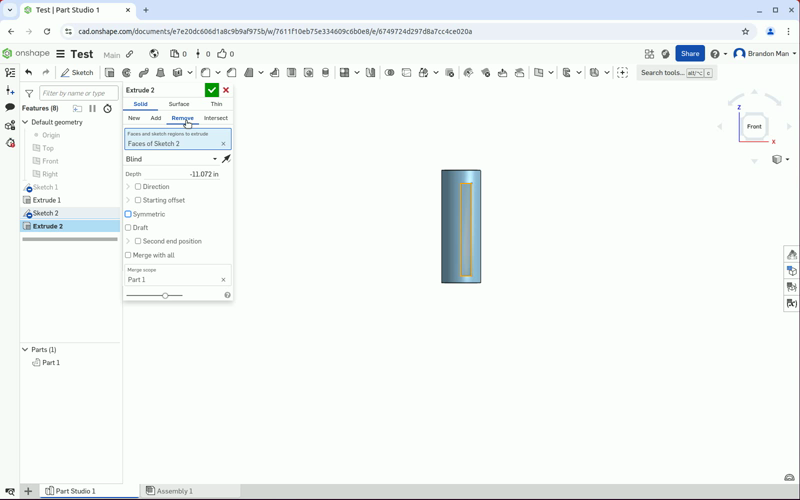
key(space)
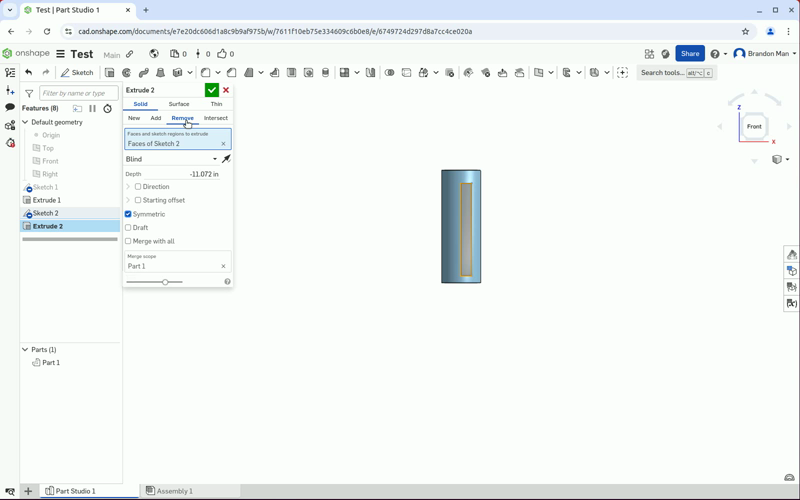
key(tab, 2)
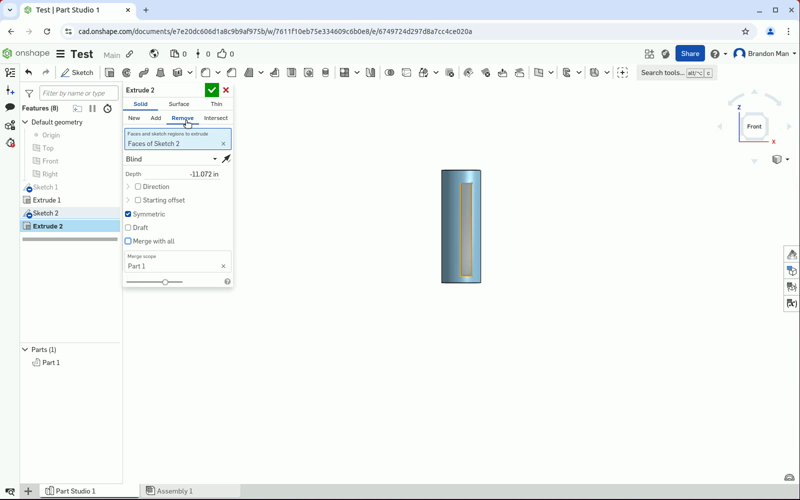
key(space)
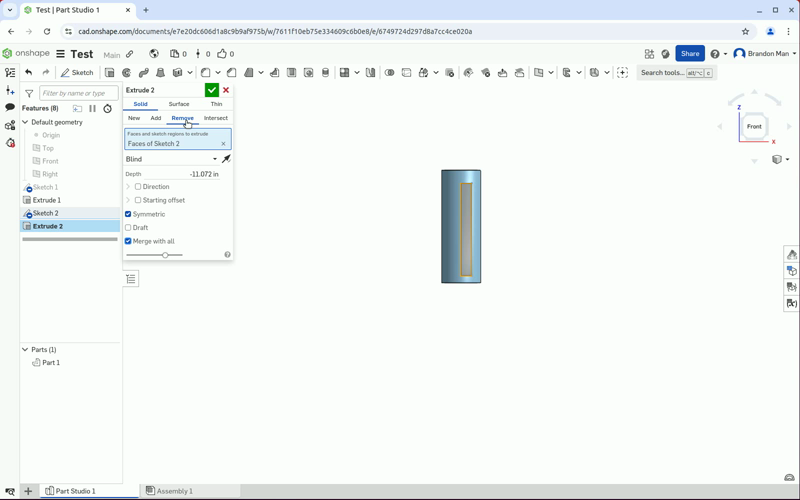
key(enter)
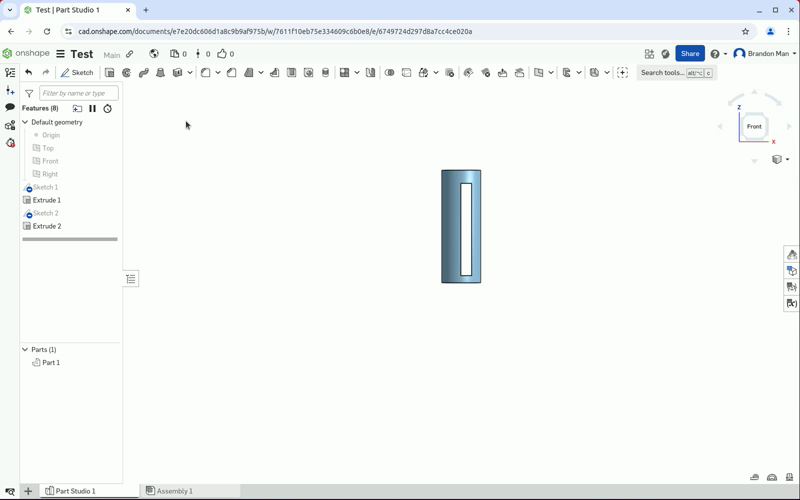
key(shift+h)
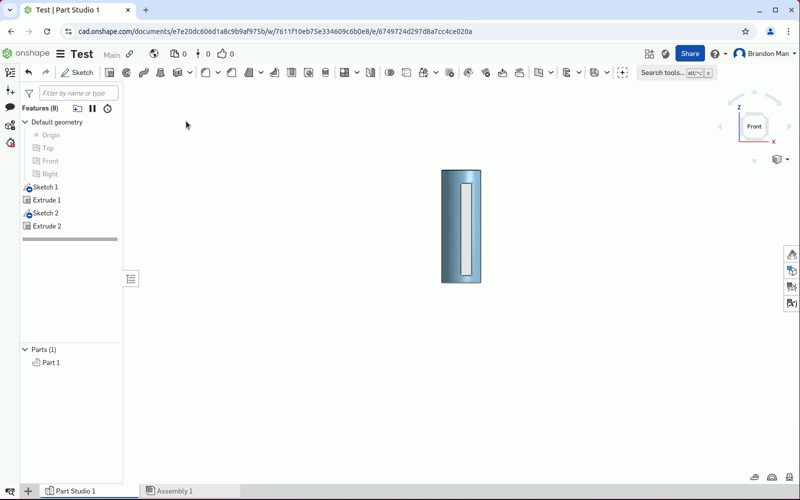
key(shift+h)
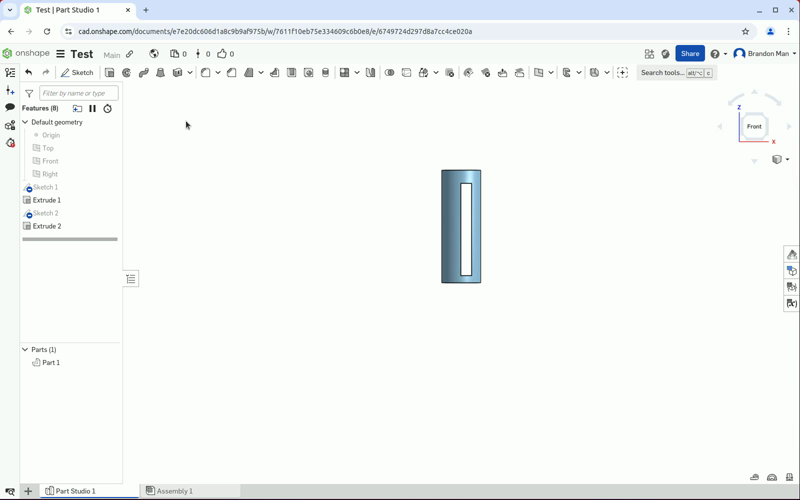
mouse_move(73, 189)
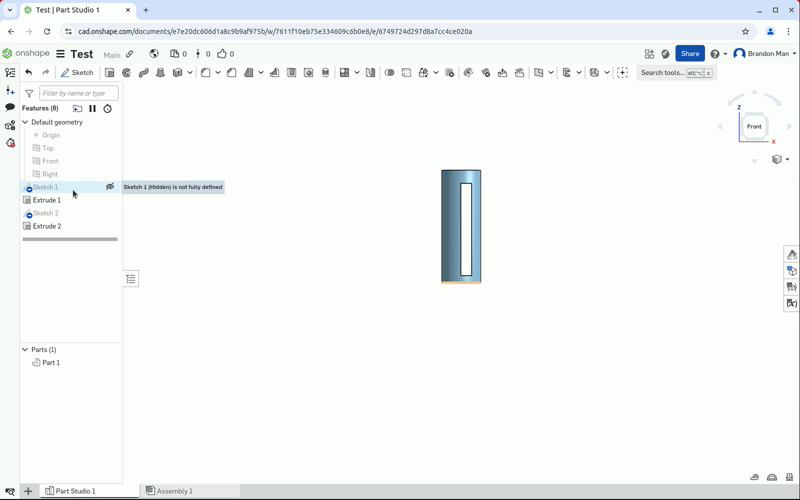
click(73, 189)
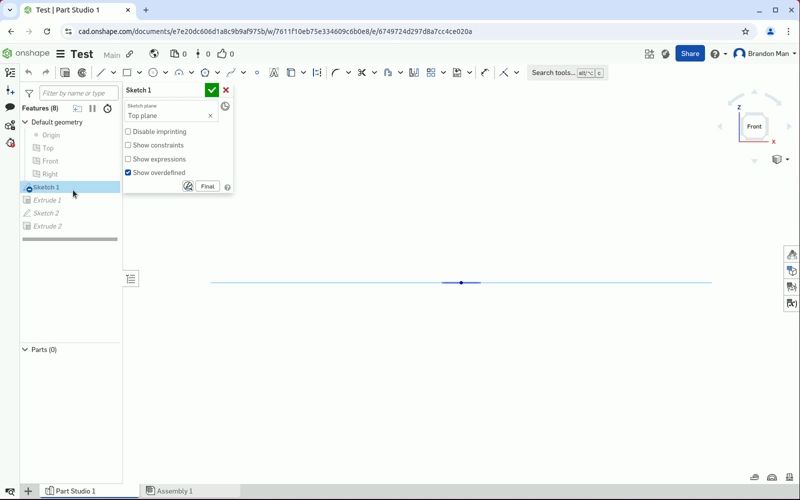
mouse_move(229, 92)
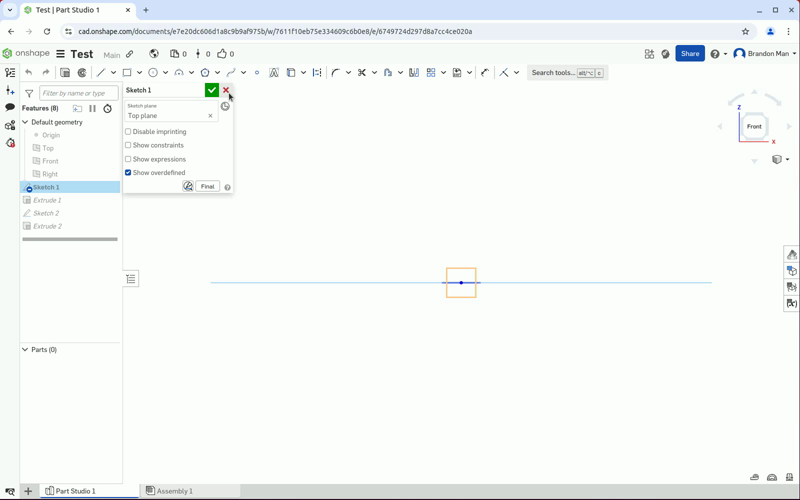
click(229, 92)
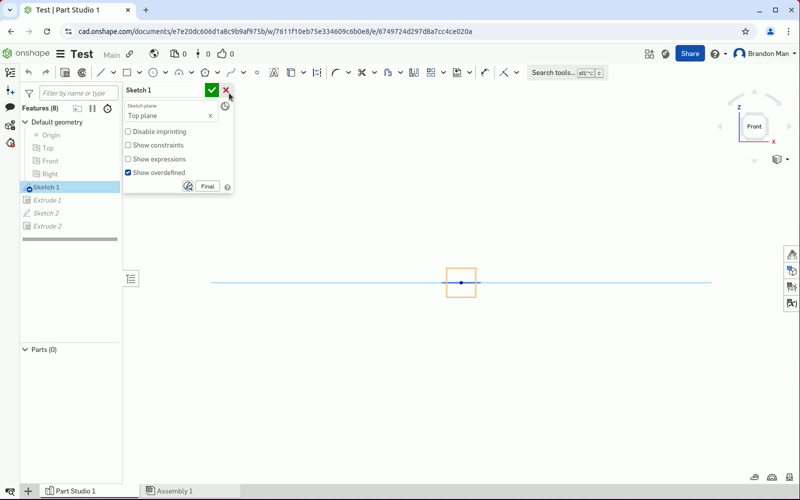
key(shift+s)
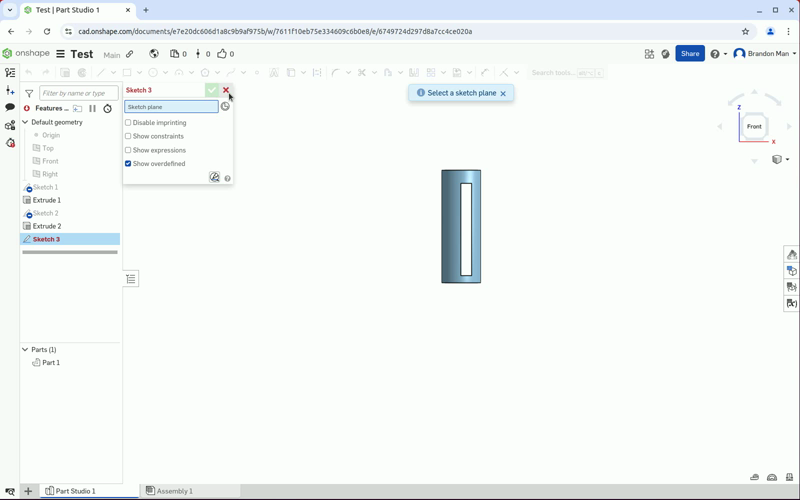
mouse_move(73, 163)
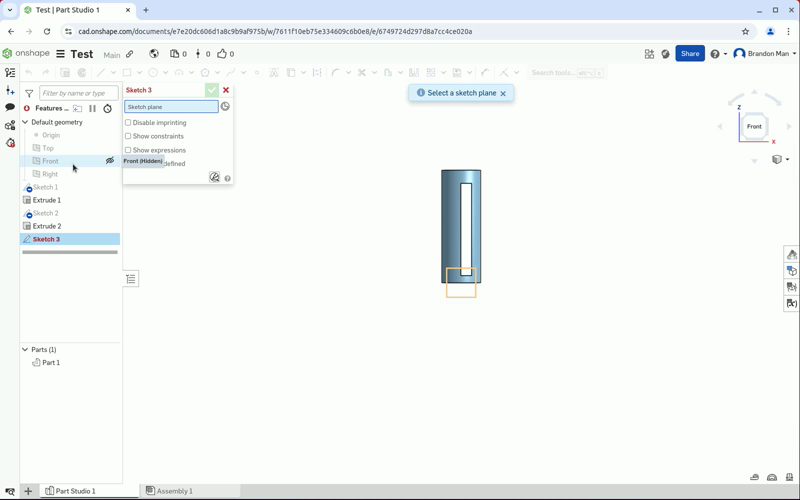
click(73, 163)
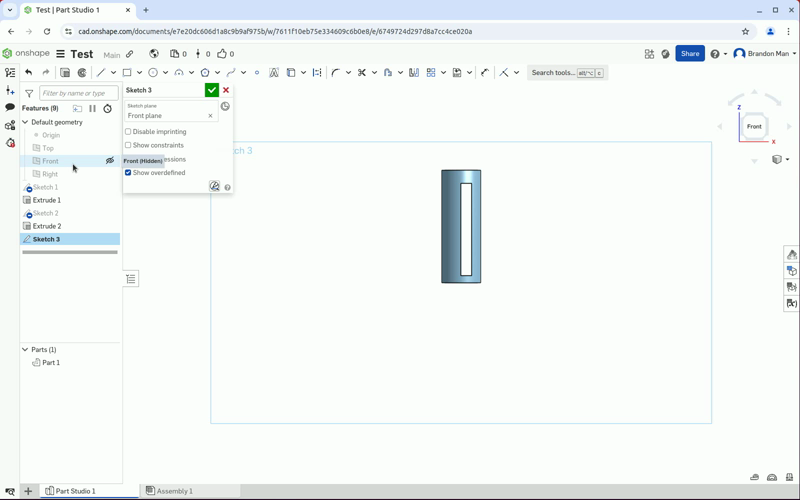
mouse_move(73, 352)
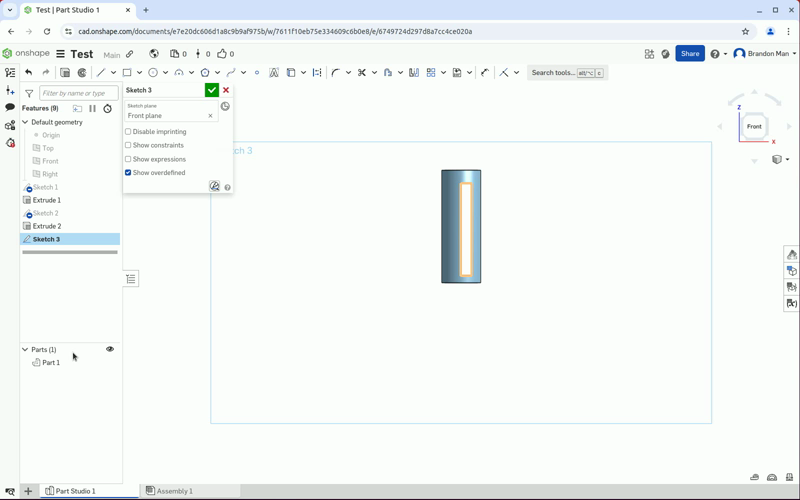
key(y)
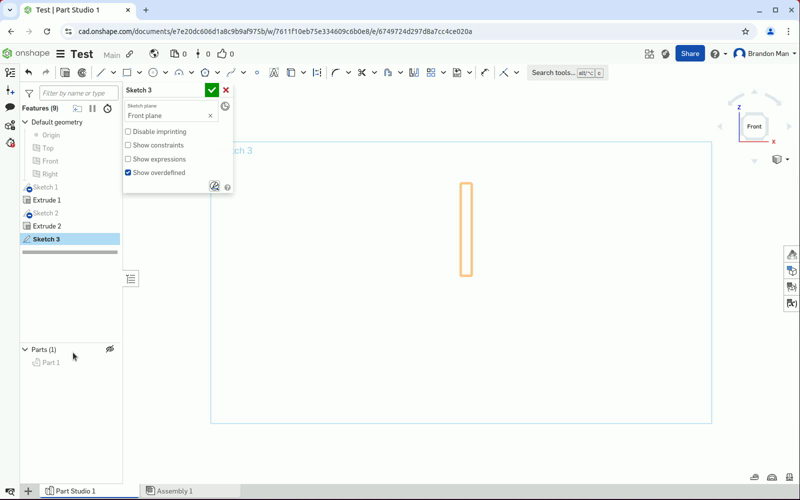
key(l)
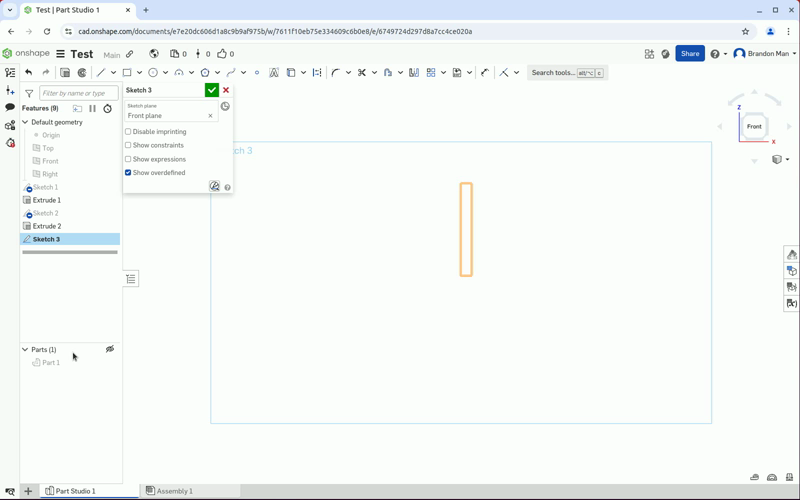
key_down(shift)
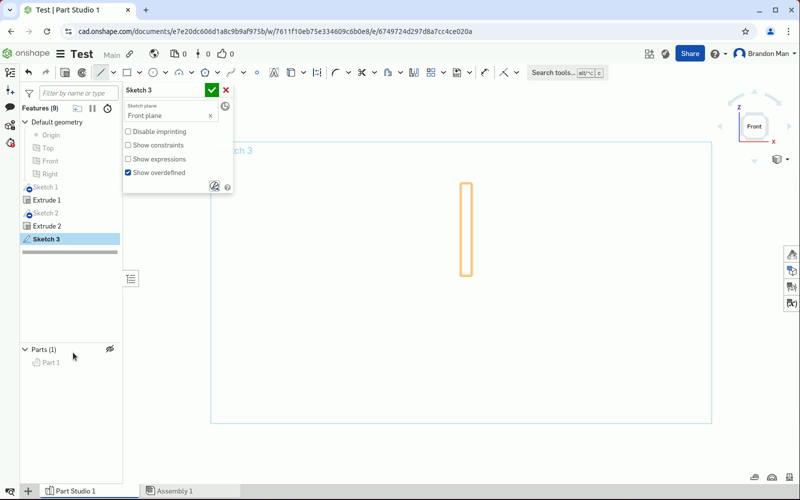
mouse_move(450, 275)
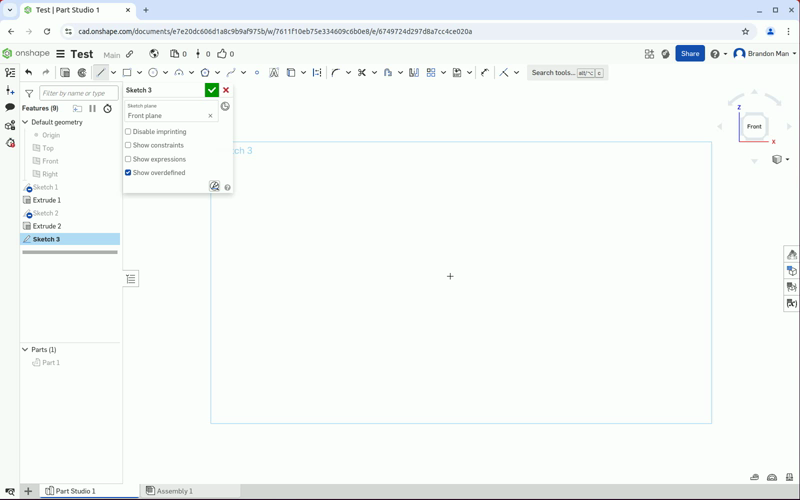
click(450, 275)
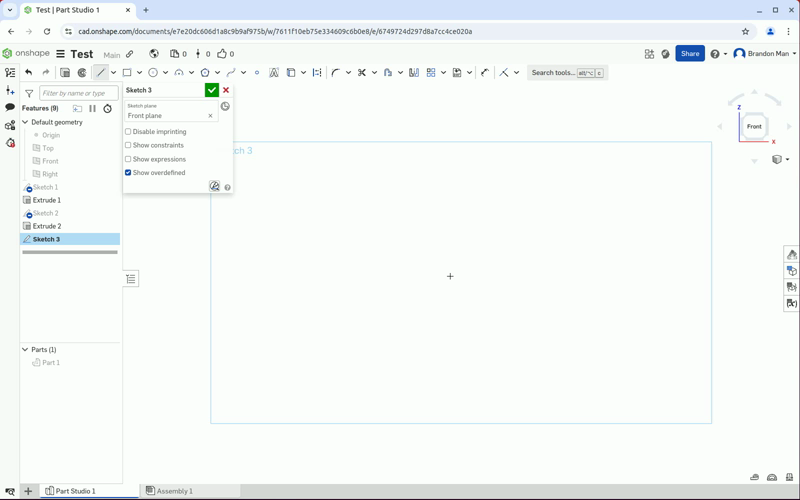
key_up(shift)
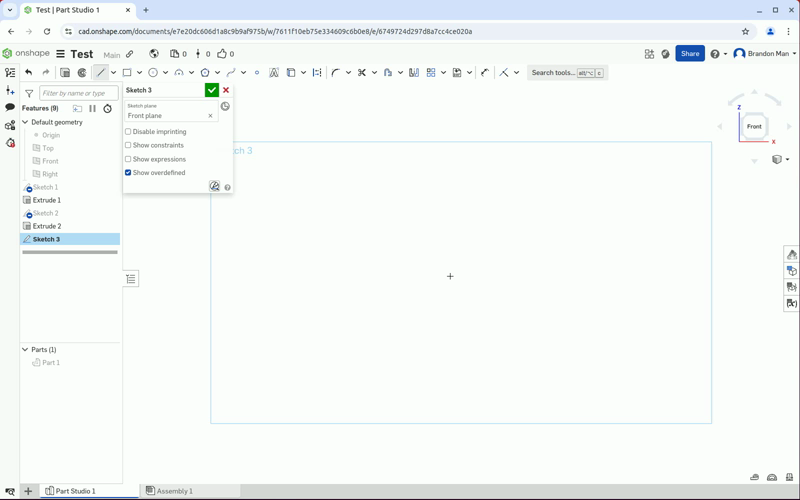
key_down(shift)
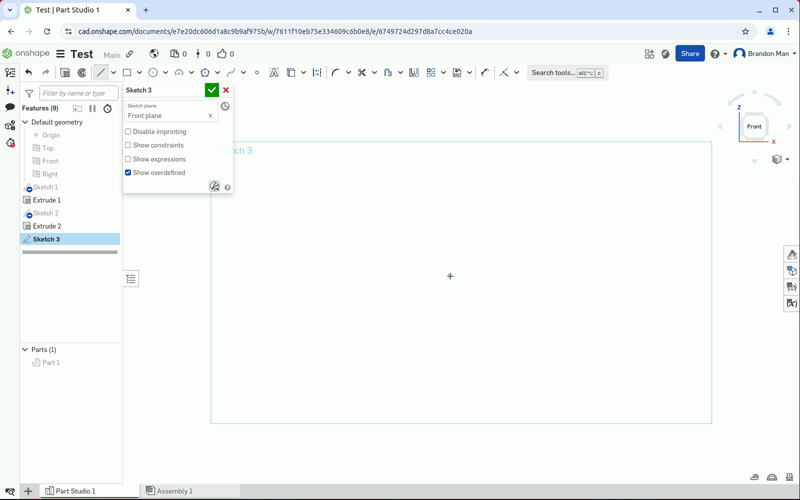
mouse_move(480, 275)
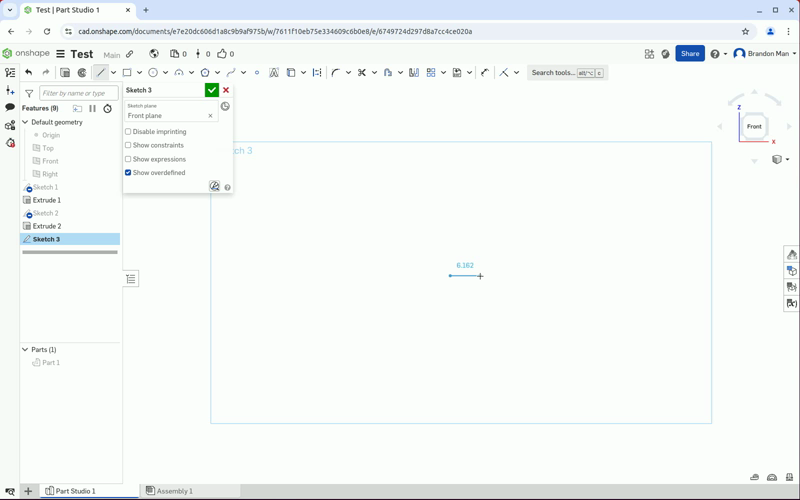
mouse_move(461, 275)
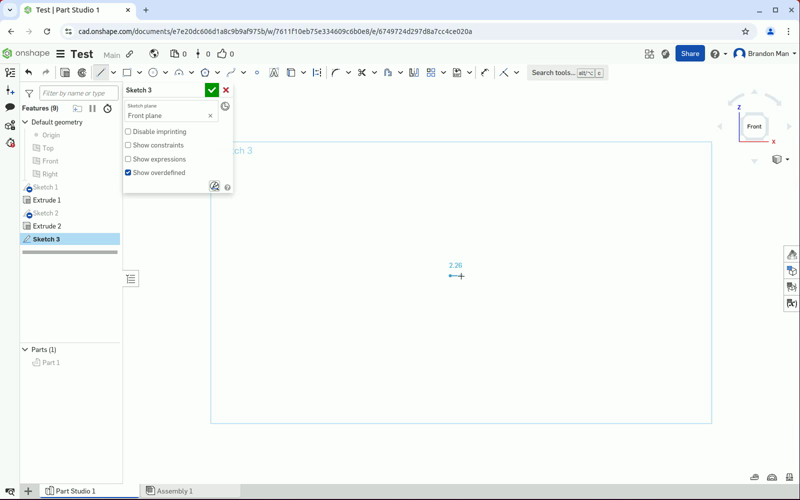
click(461, 275)
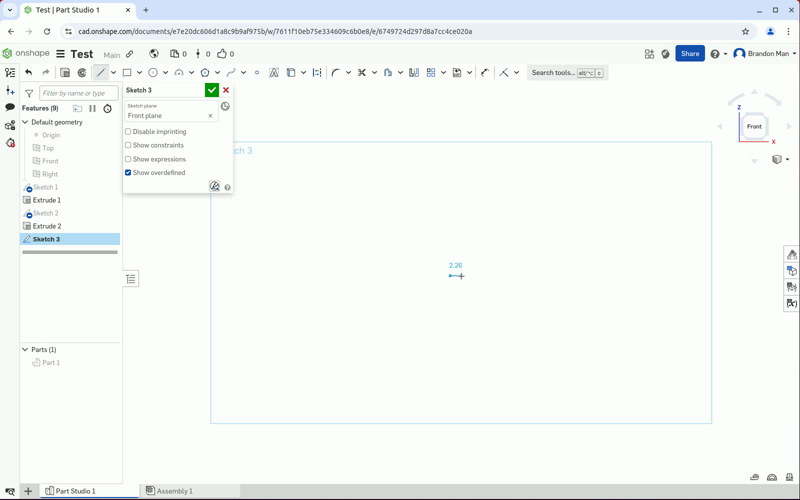
key_up(shift)
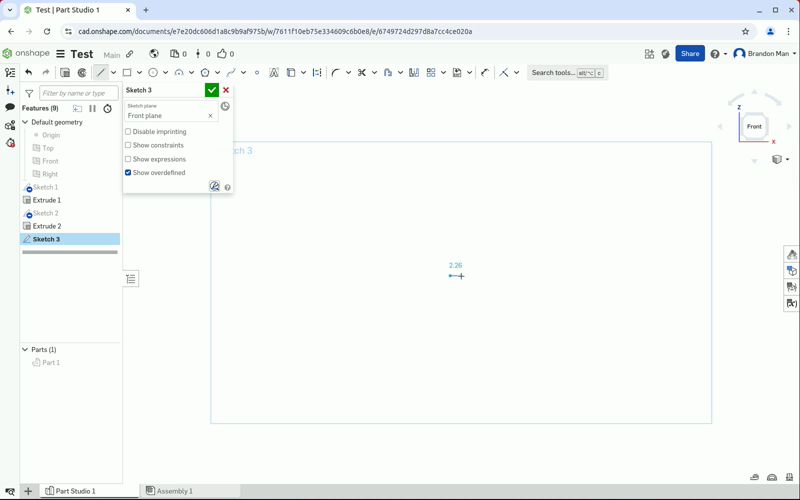
key_down(shift)
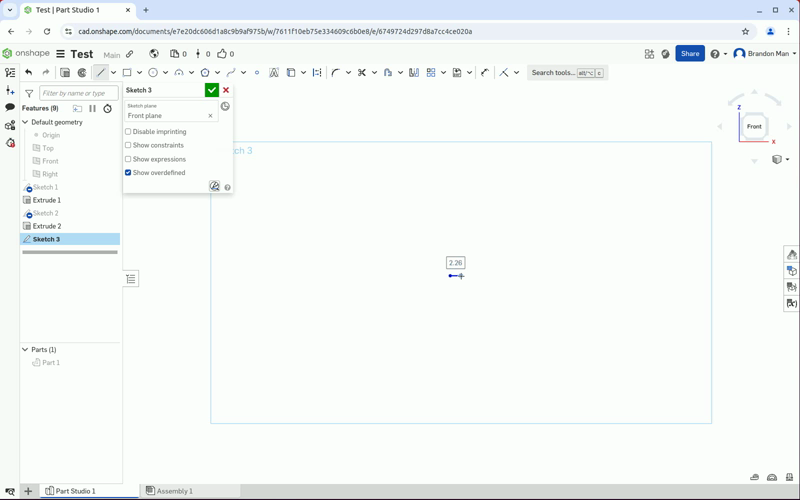
mouse_move(461, 183)
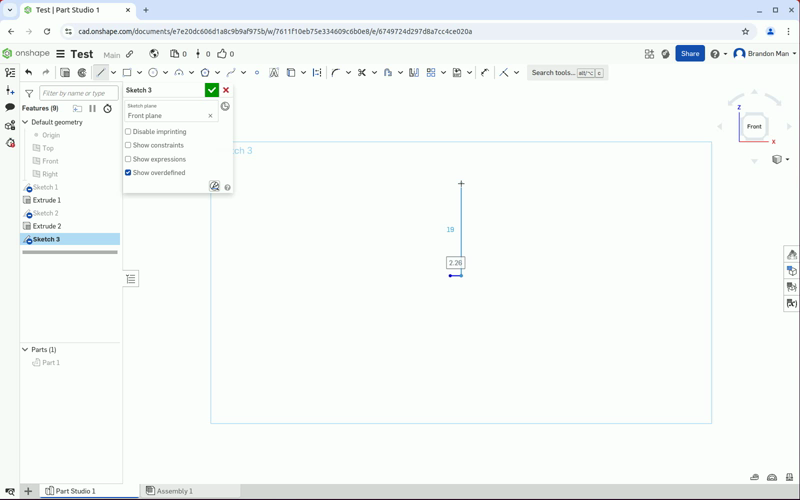
click(461, 183)
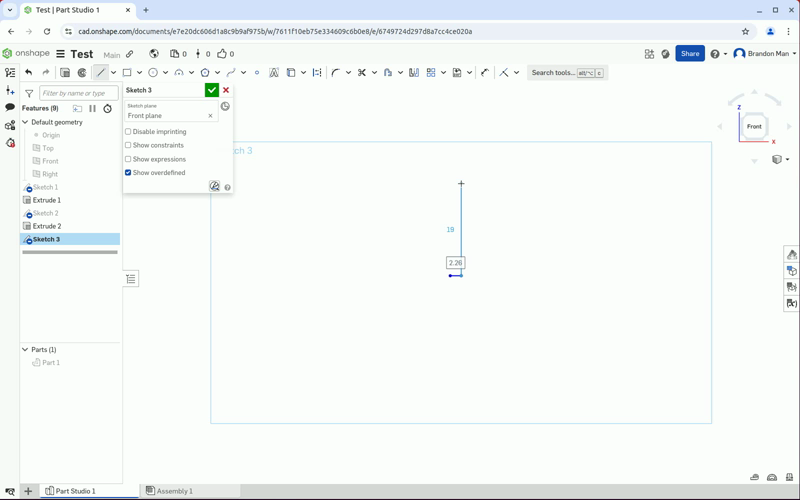
key_up(shift)
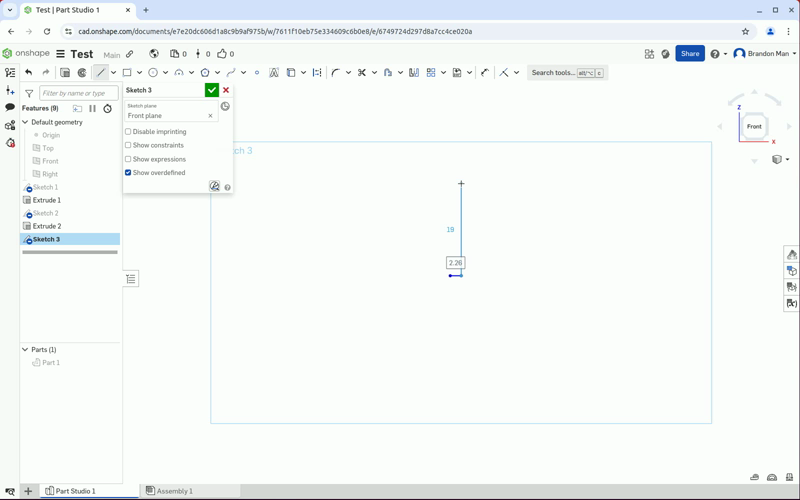
key_down(shift)
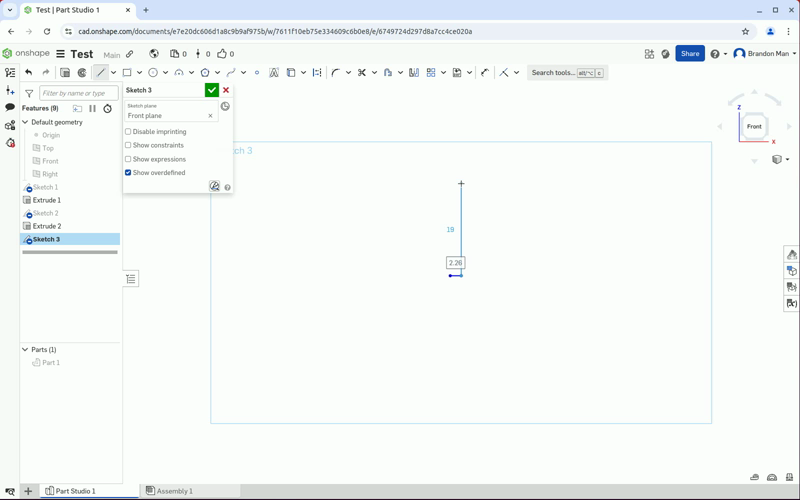
mouse_move(491, 183)
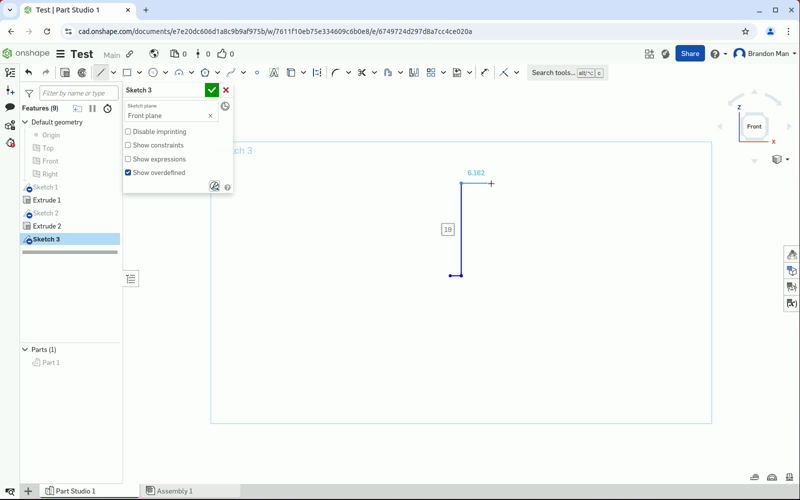
mouse_move(450, 183)
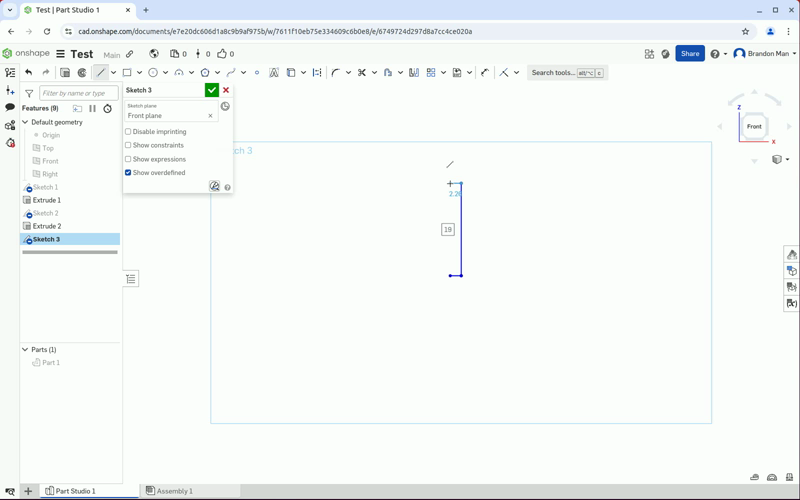
click(450, 183)
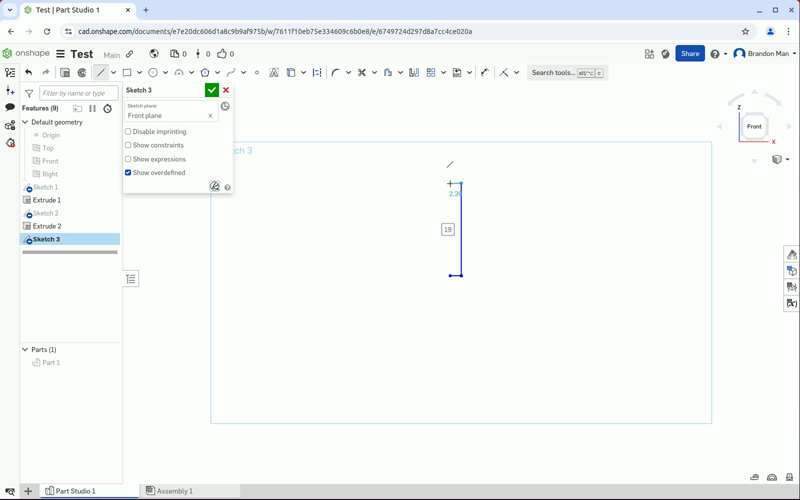
key_up(shift)
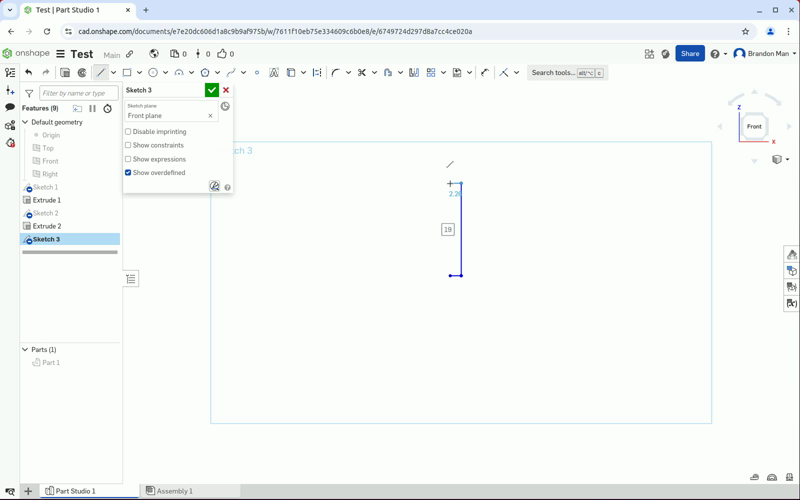
key_down(shift)
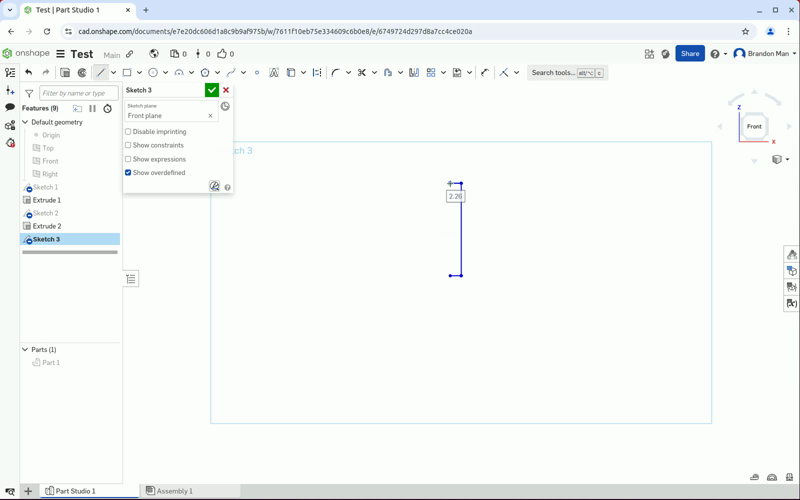
mouse_move(450, 275)
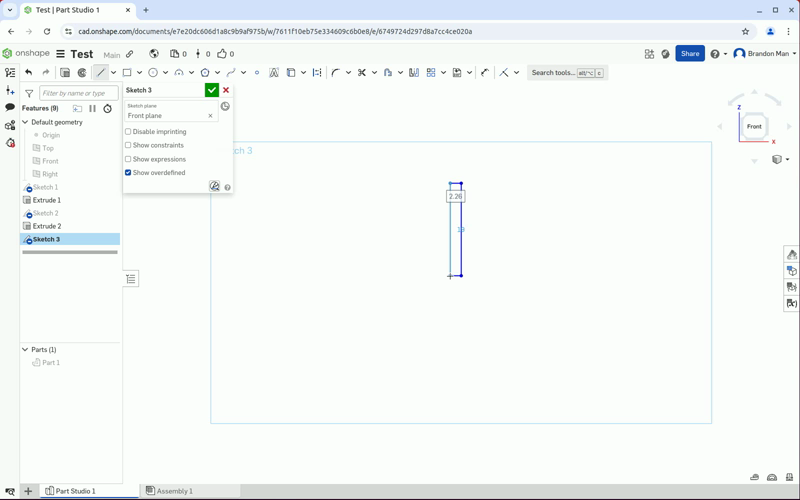
key_up(shift)
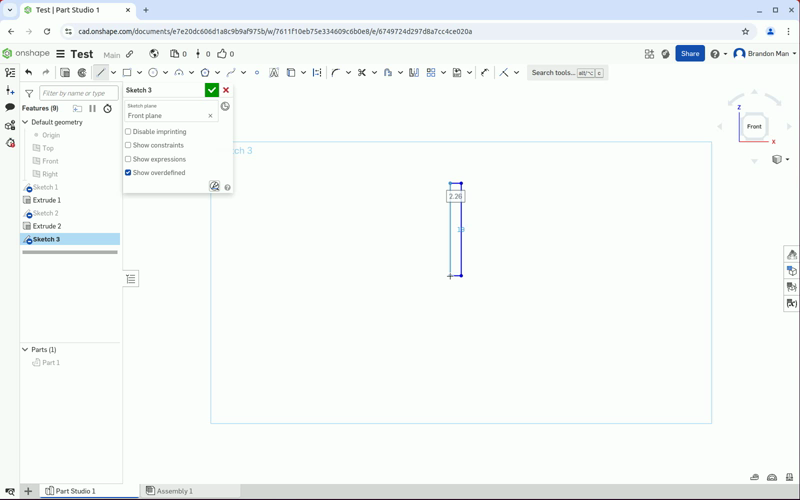
click(450, 275)
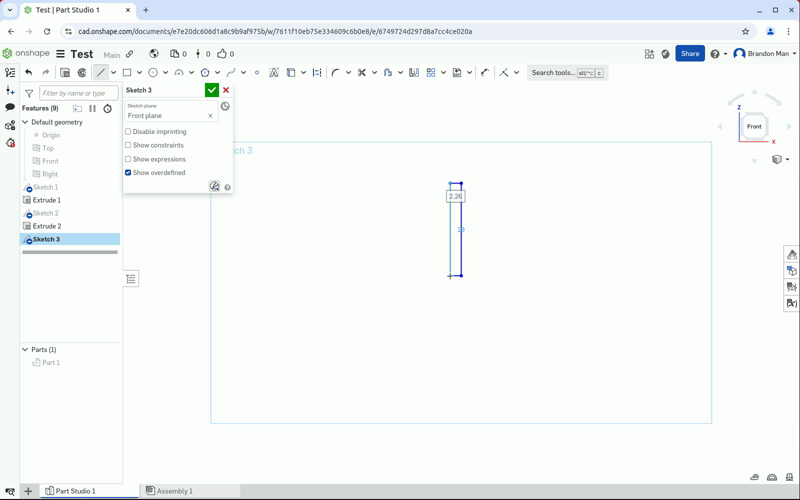
key(esc)
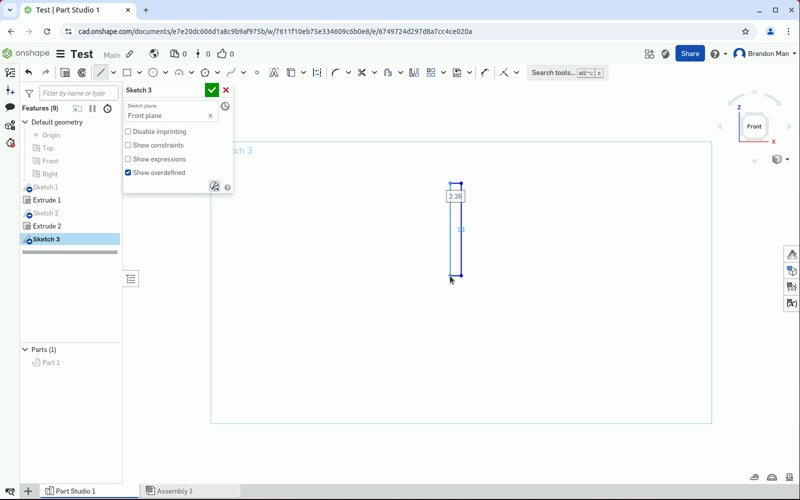
mouse_move(453, 249)
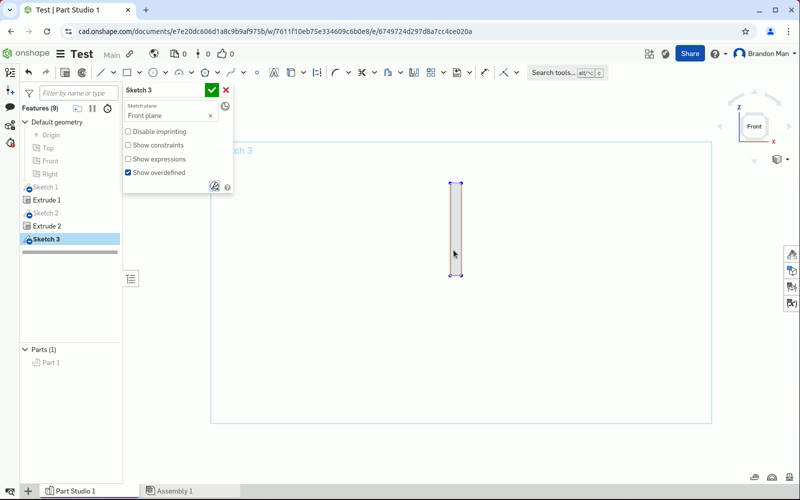
scroll(6)
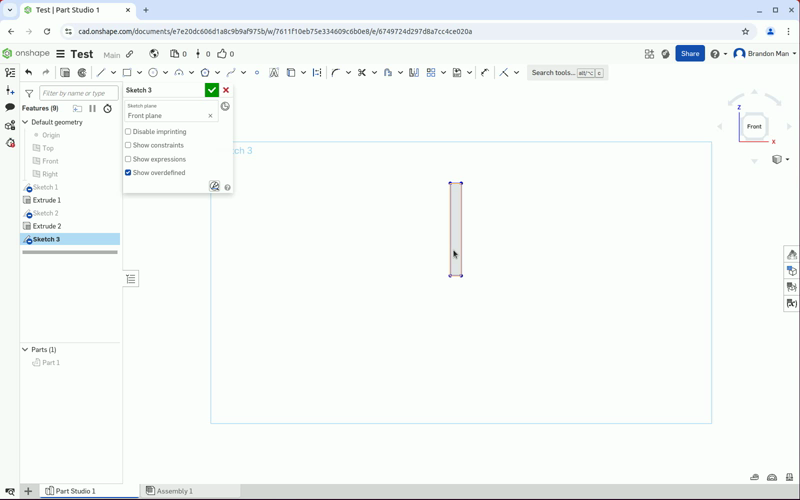
scroll(6)
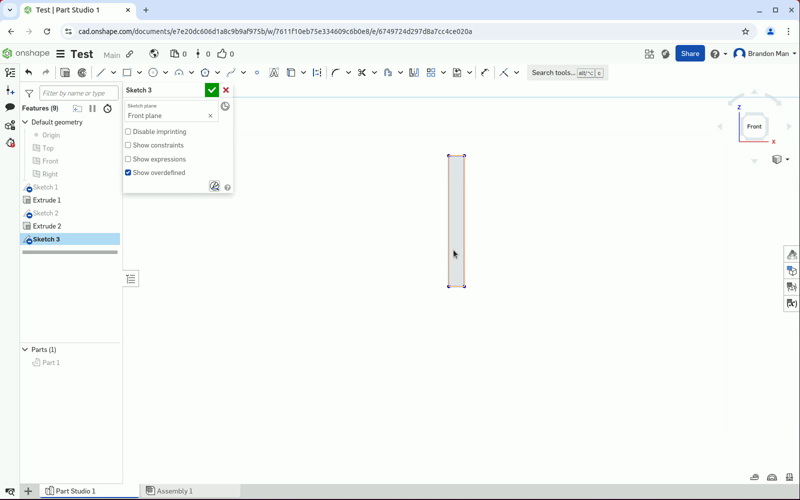
scroll(6)
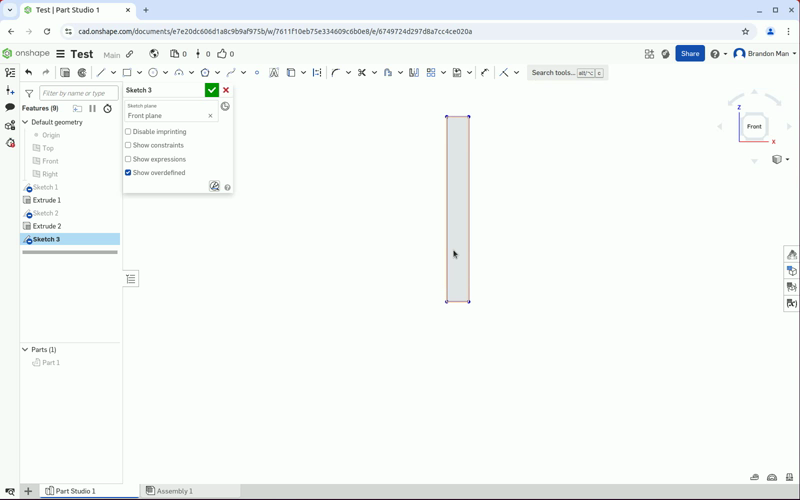
scroll(6)
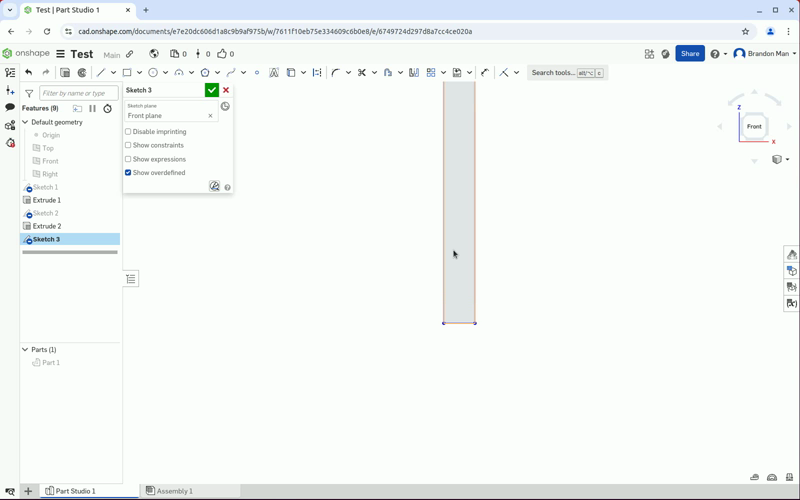
scroll(6)
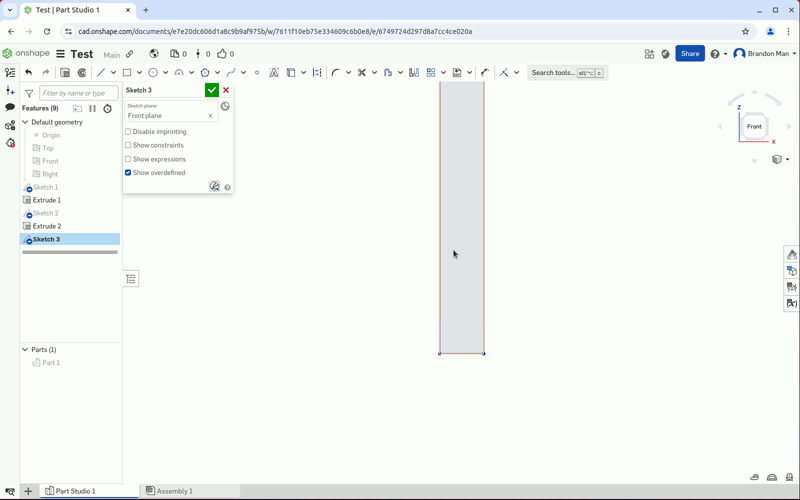
scroll(6)
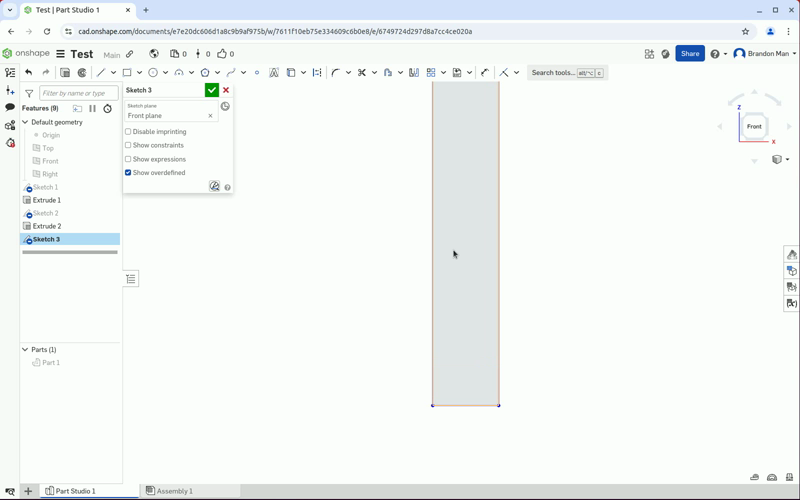
scroll(6)
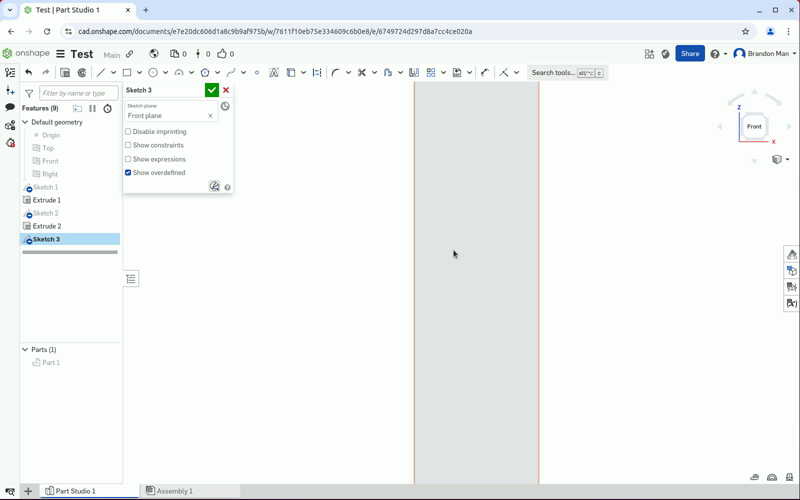
click(453, 249)
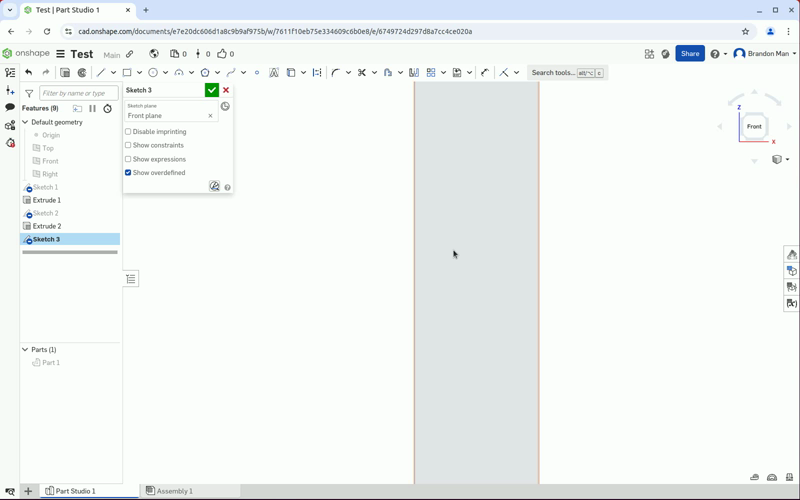
scroll(-6)
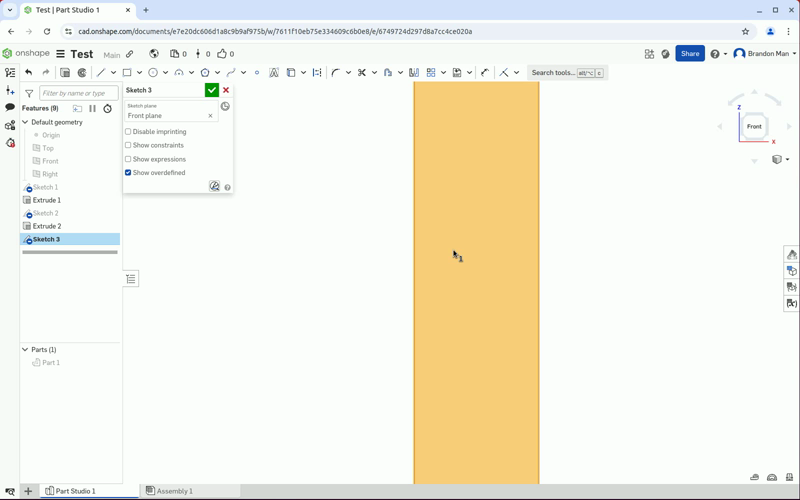
scroll(-6)
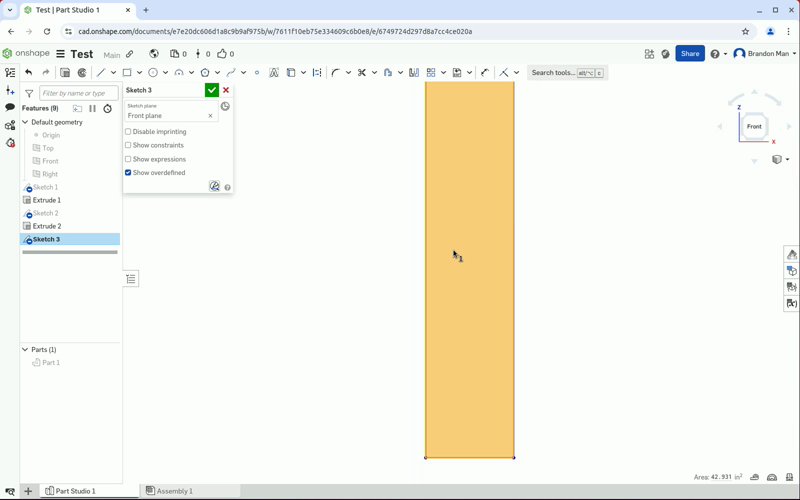
scroll(-6)
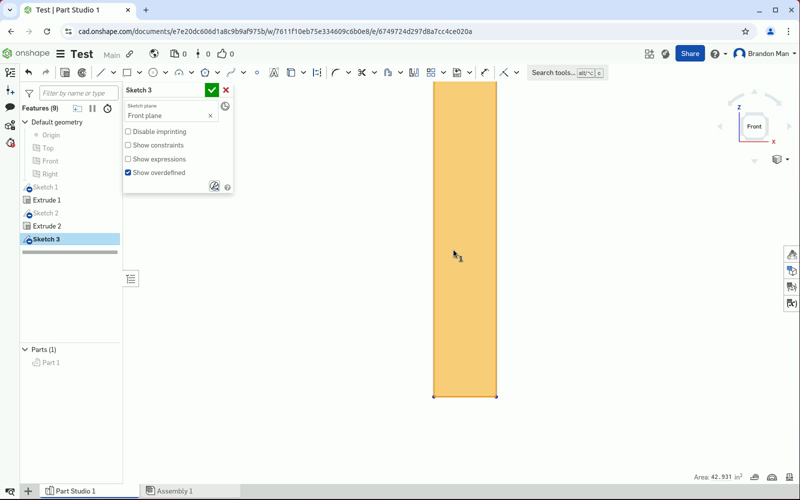
scroll(-6)
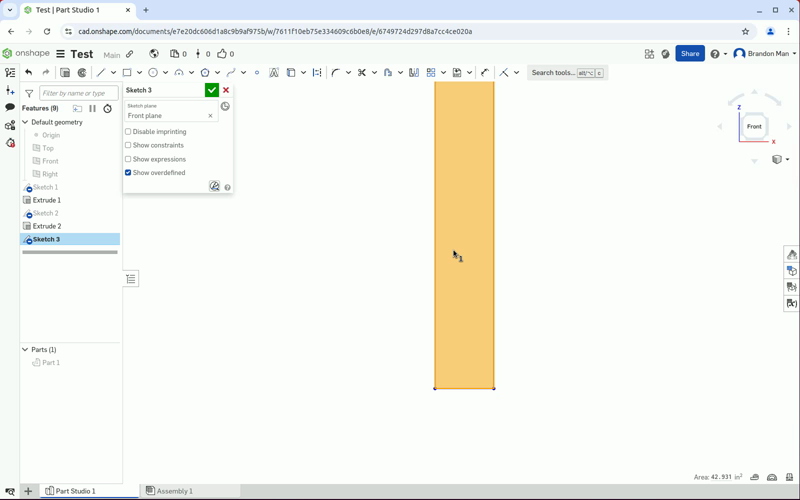
scroll(-6)
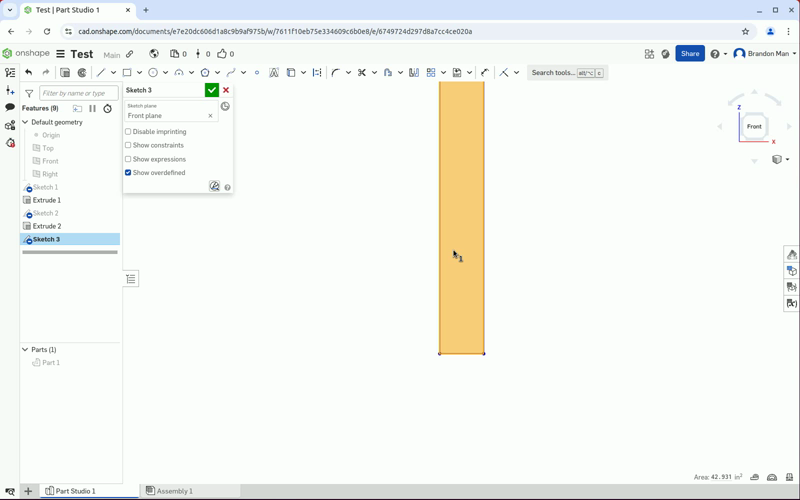
scroll(-6)
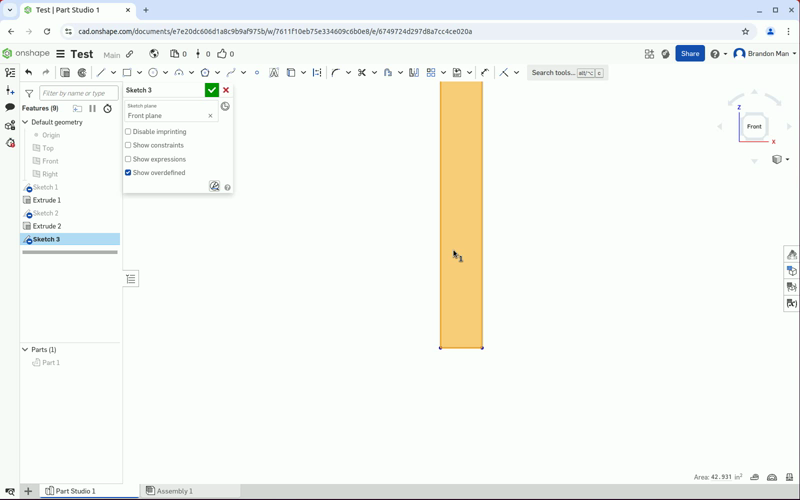
scroll(-6)
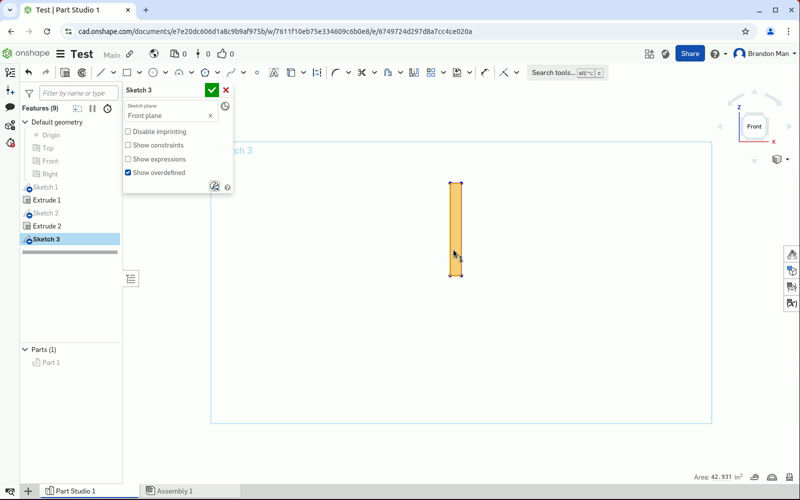
mouse_move(73, 352)
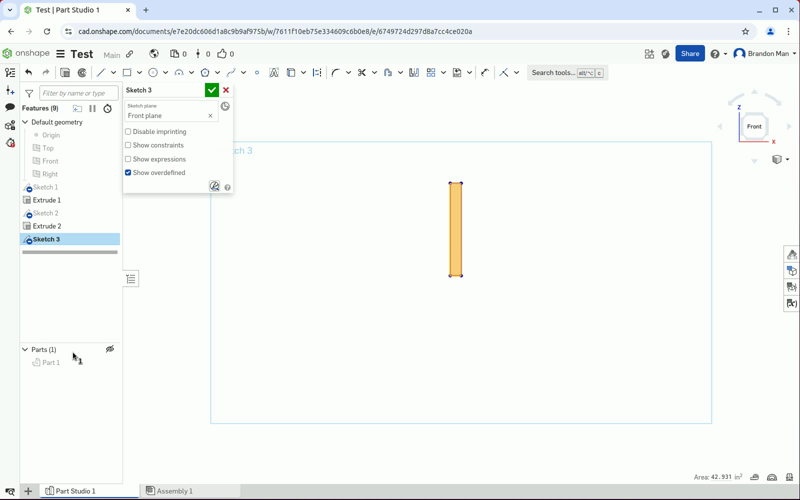
key(shift+y)
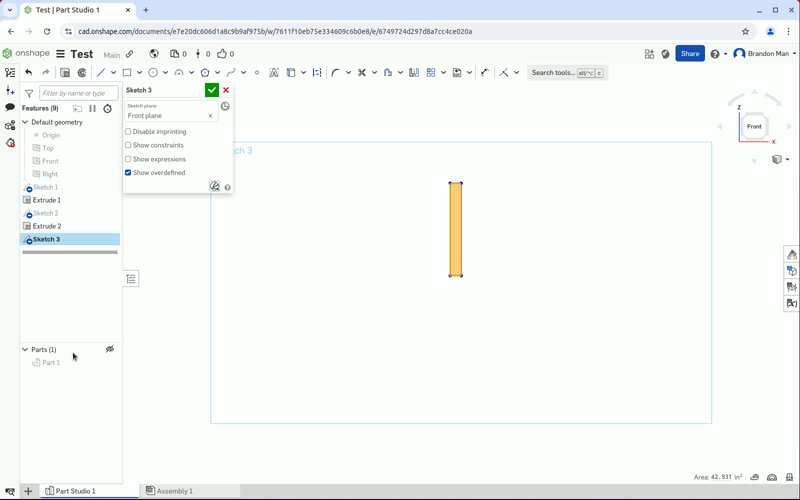
key(shift+e)
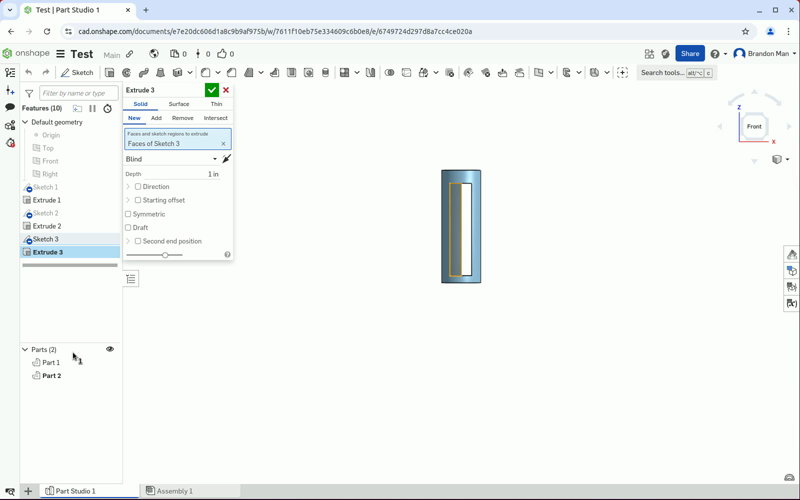
mouse_move(143, 106)
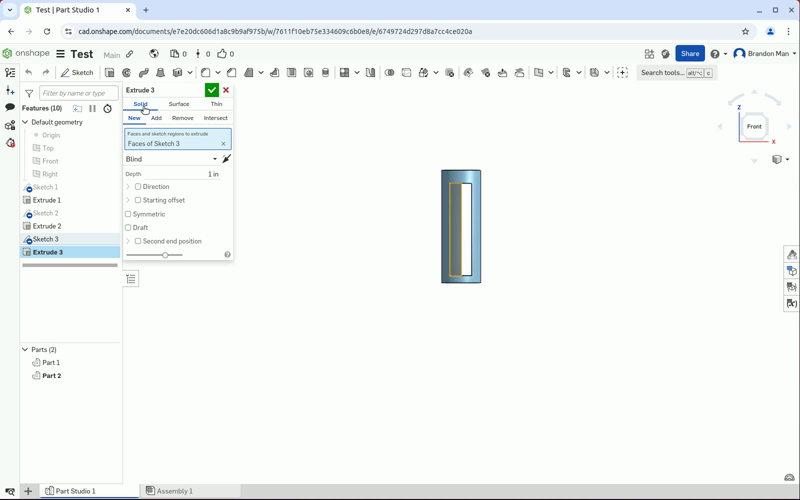
click(143, 106)
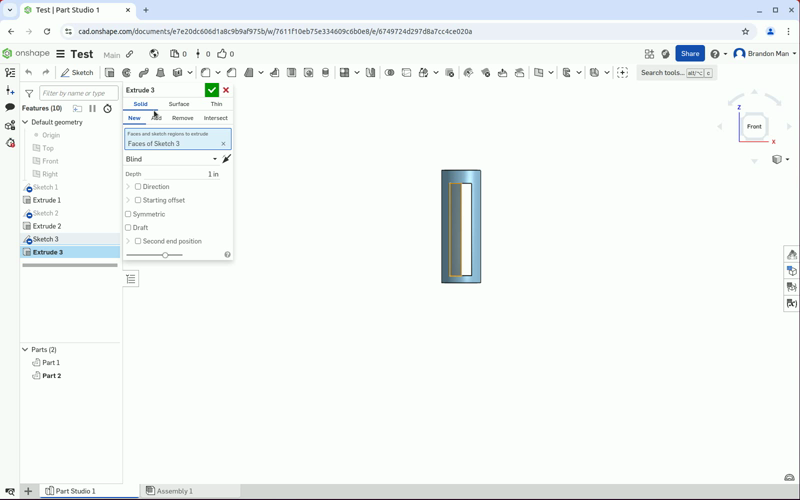
mouse_move(186, 120)
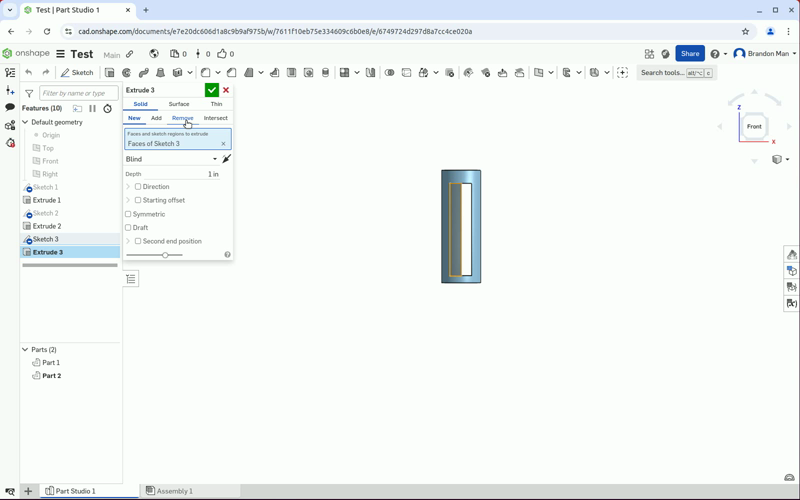
click(186, 120)
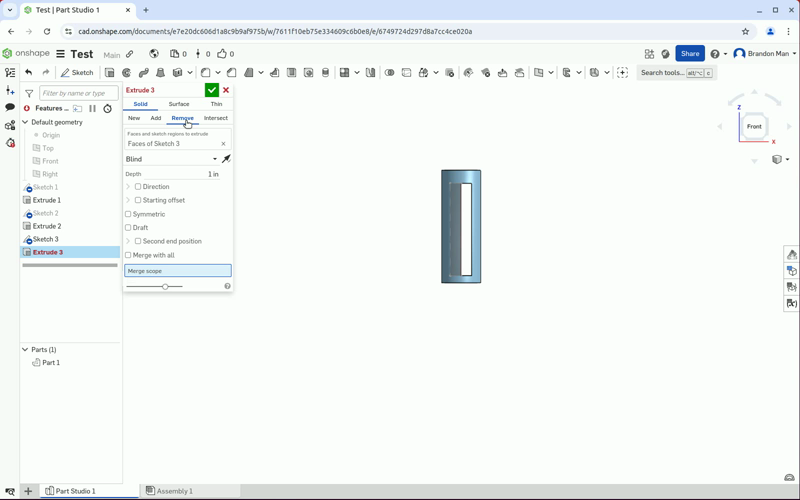
key(tab, 4)
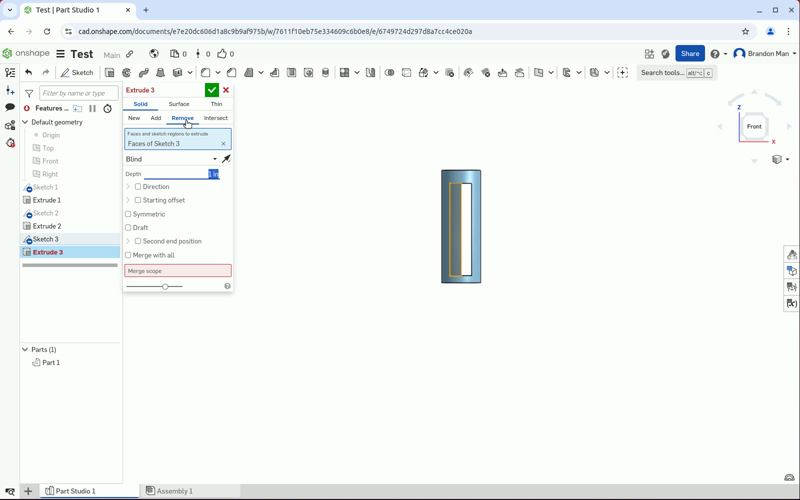
text(-11.072)
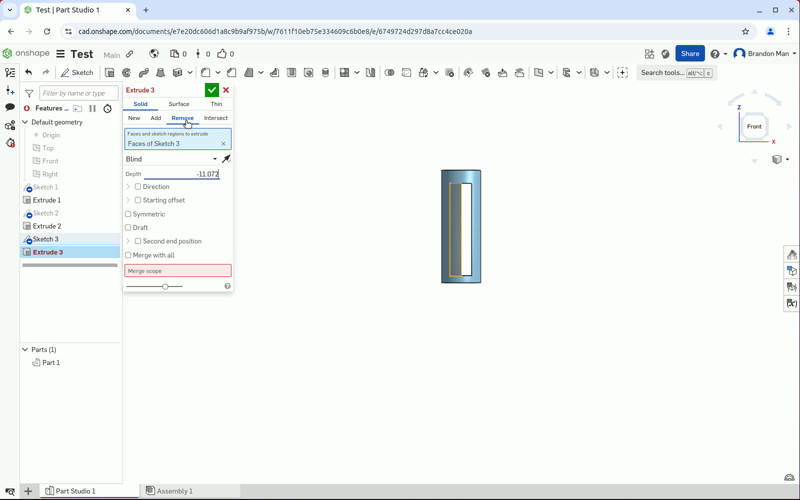
key(tab, 3)
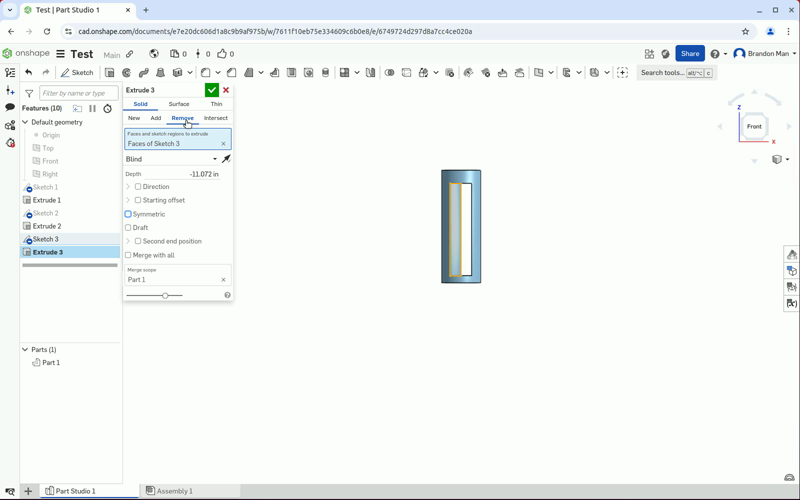
key(space)
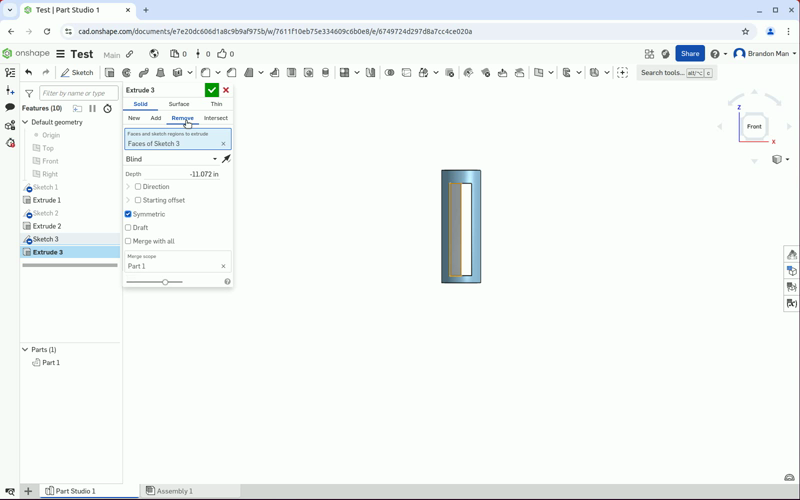
key(tab, 2)
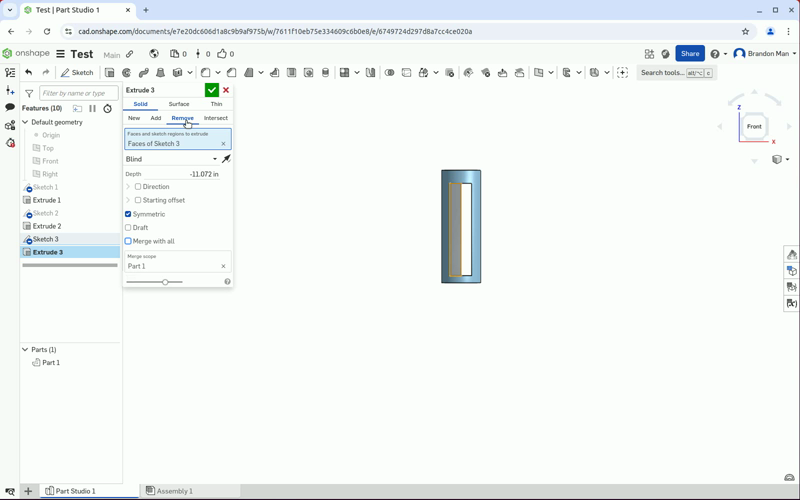
key(space)
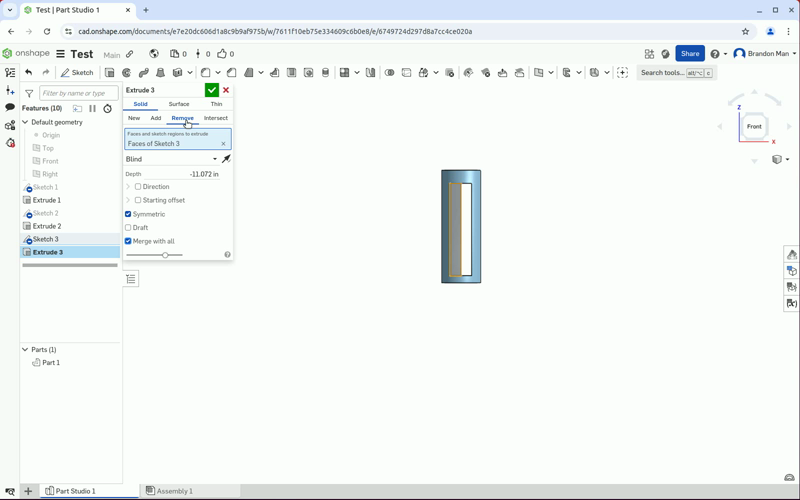
key(enter)
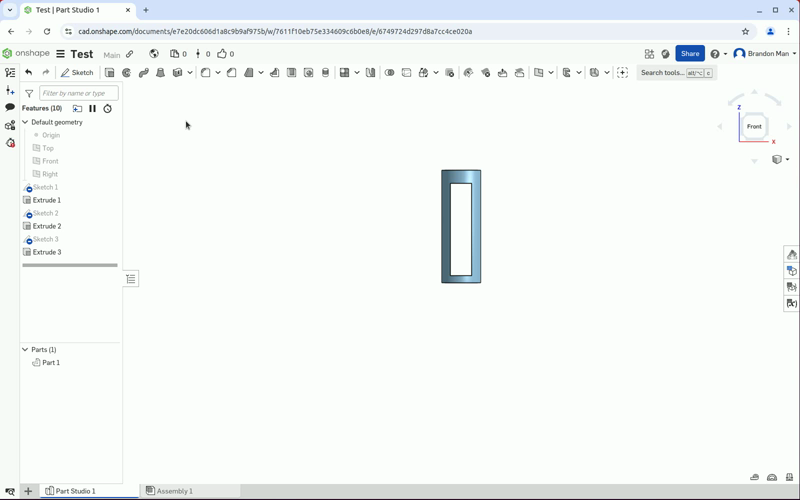
key(shift+h)
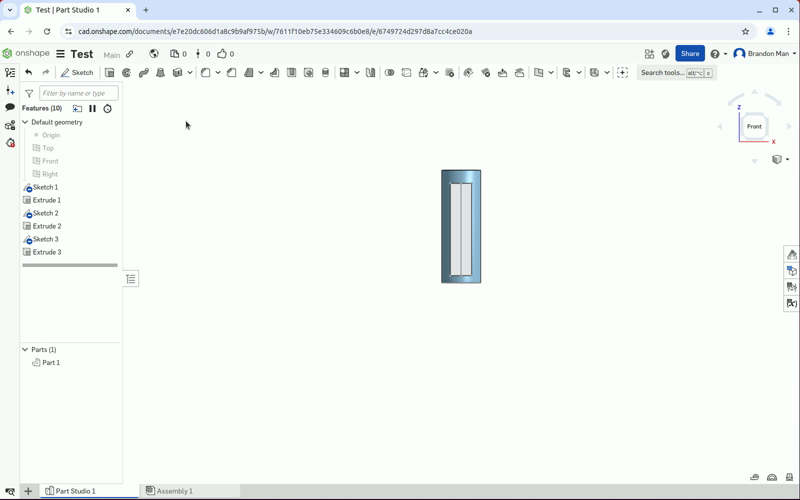
key(shift+h)
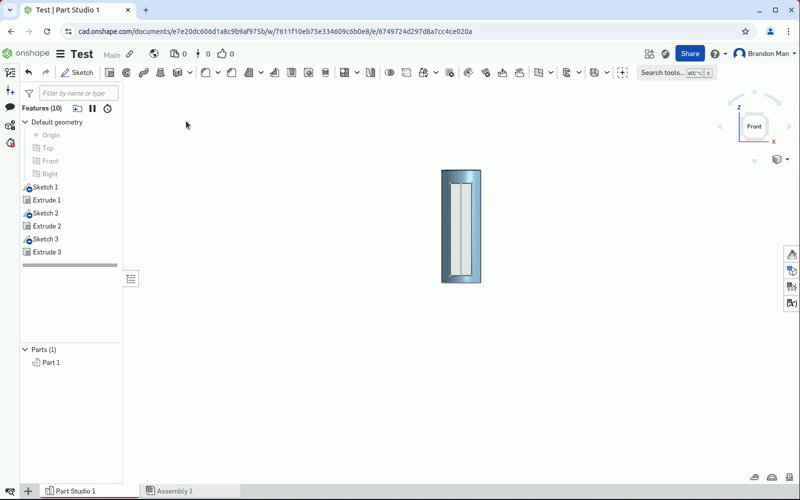
key(shift+7)
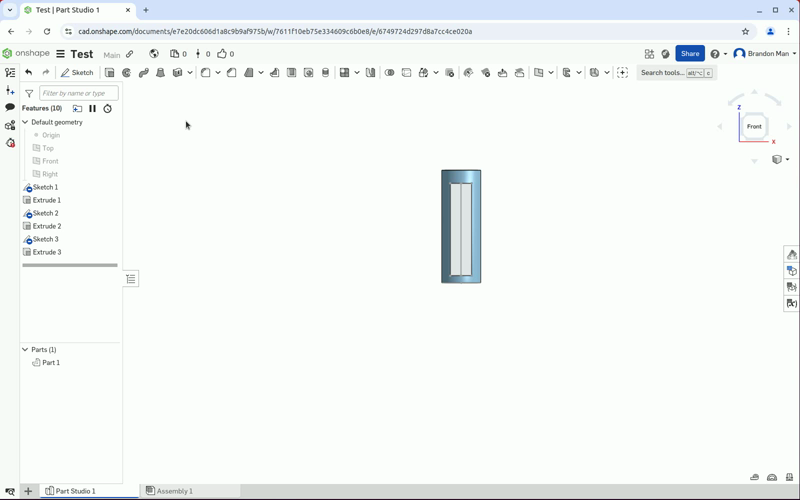
key(left, 2)
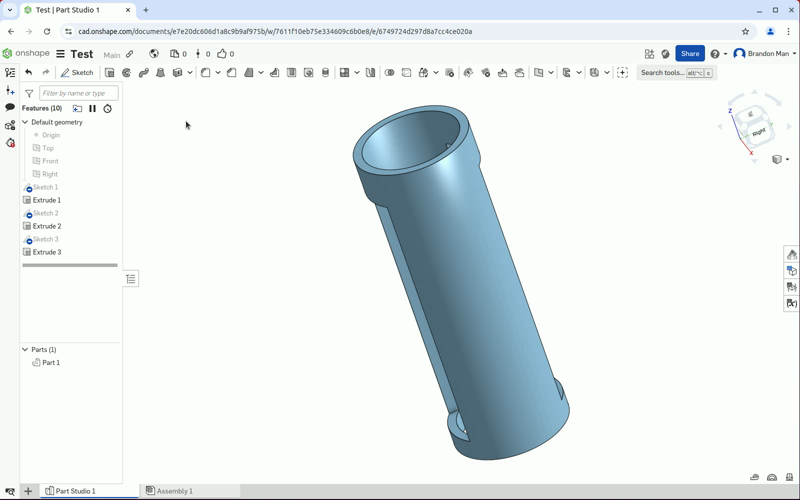
key(down, 2)
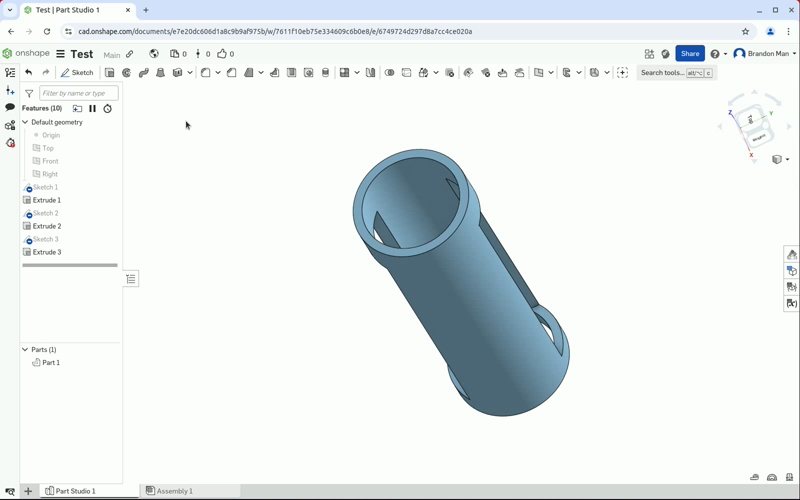
key(up, 2)
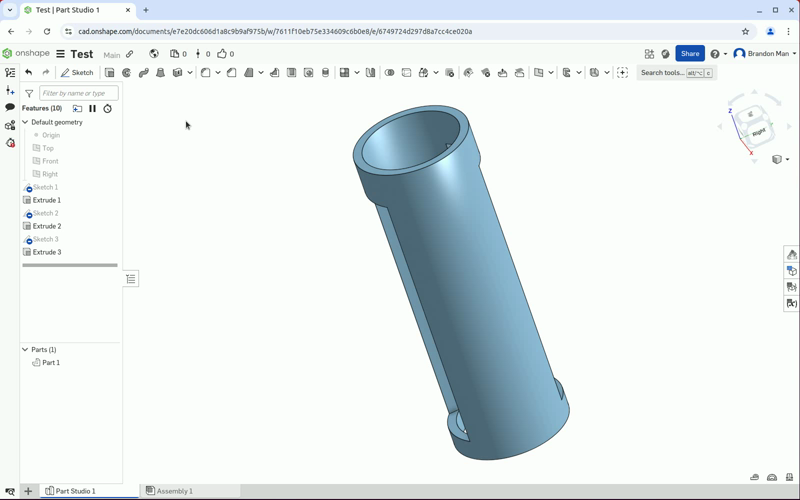
key(right, 2)
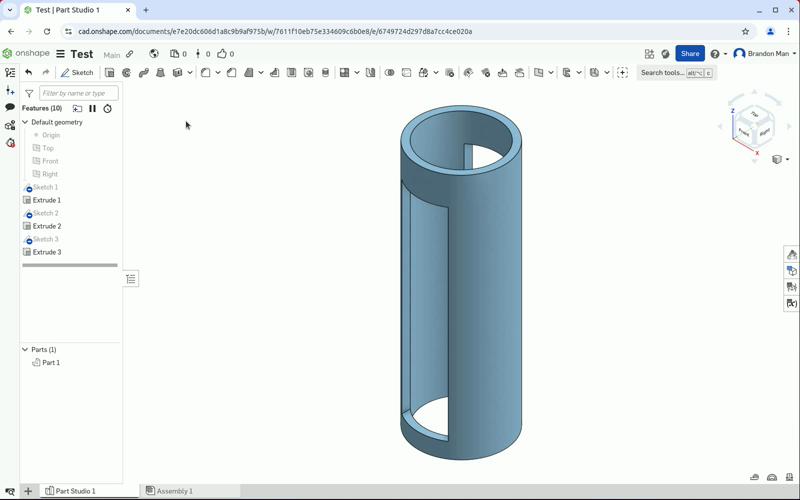
mouse_move(73, 189)
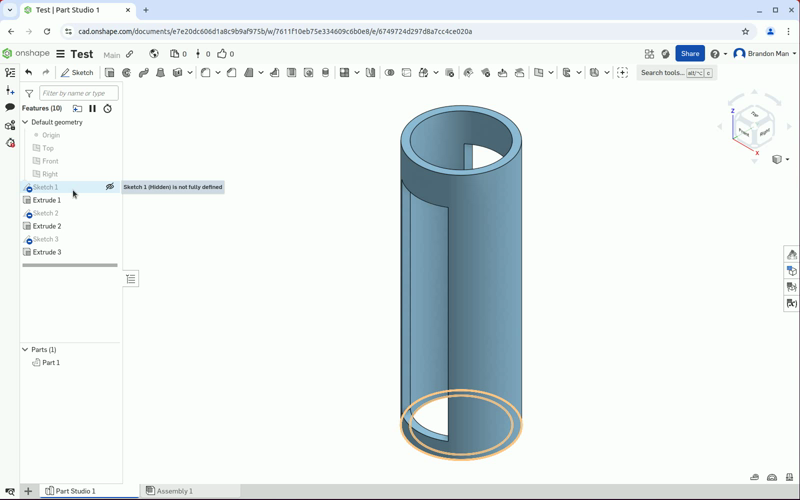
click(73, 189)